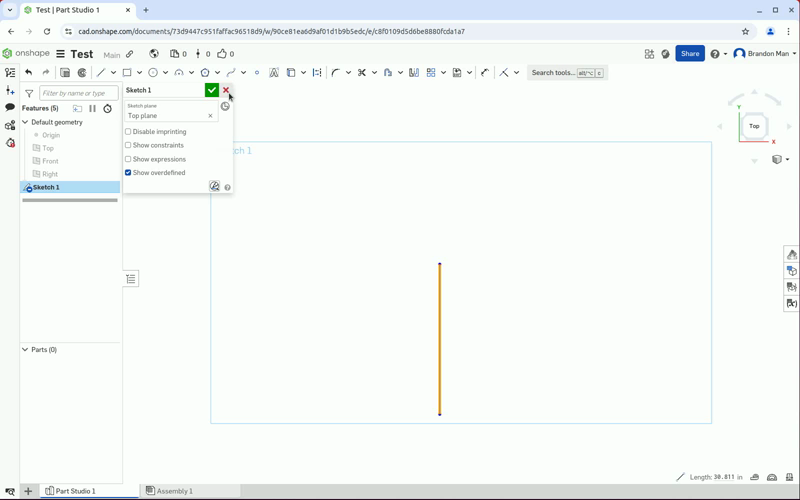
key(shift+h)
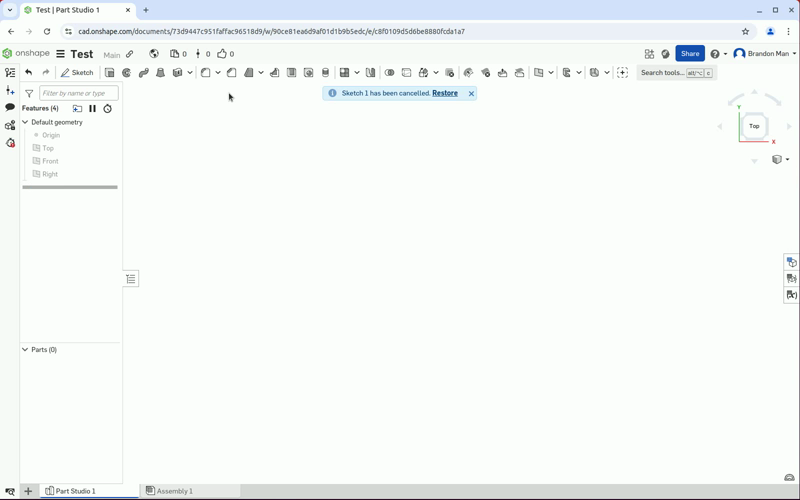
mouse_move(73, 352)
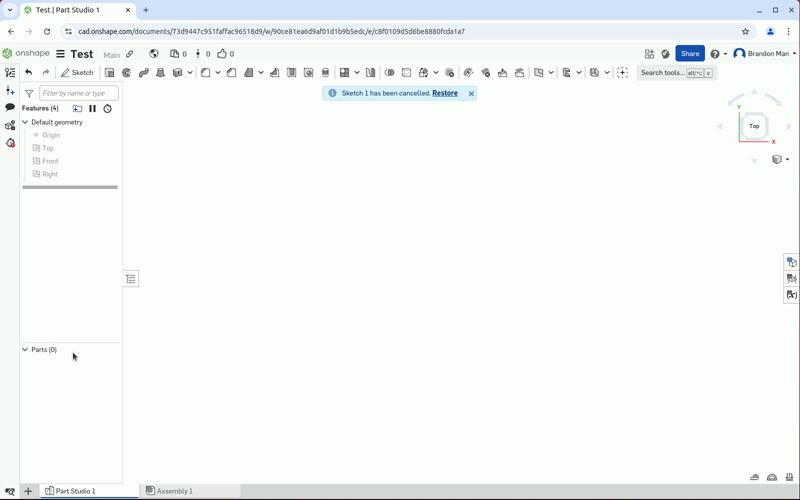
key(y)
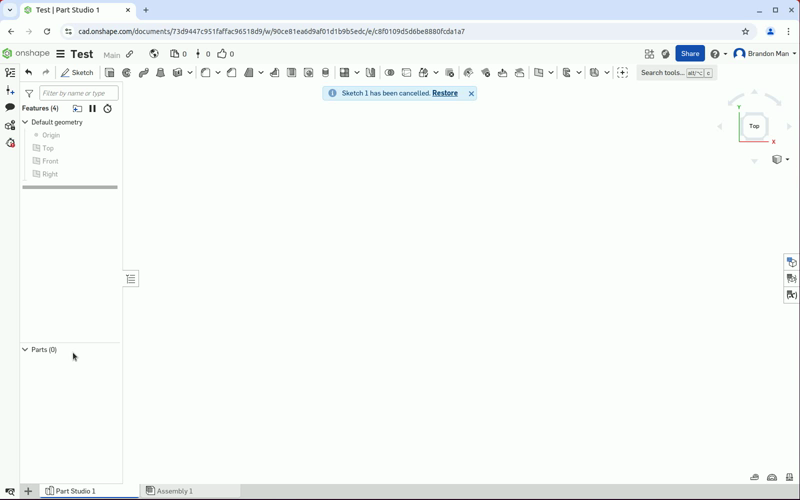
key(shift+p)
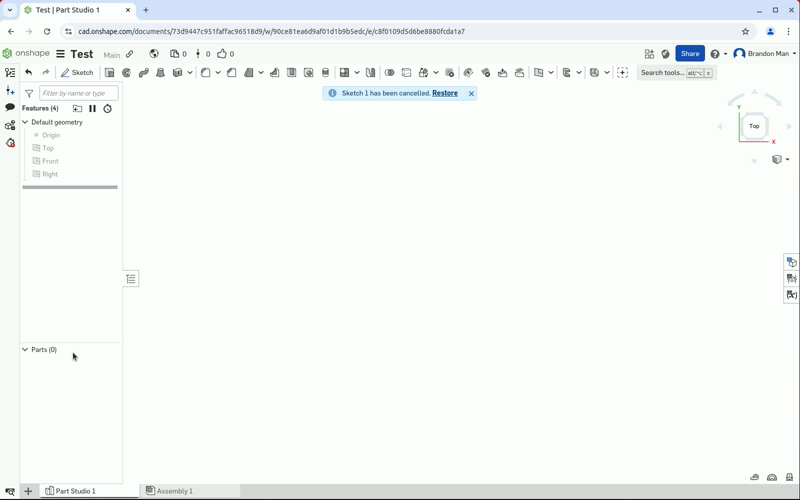
key(space)
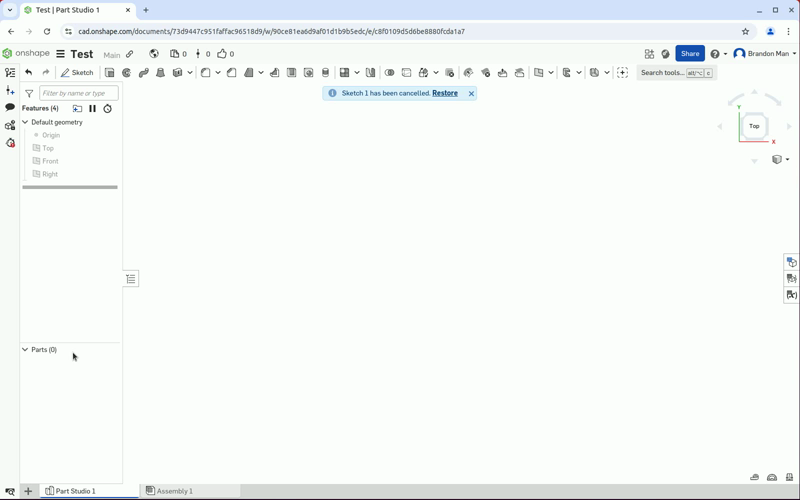
key_down(shift)
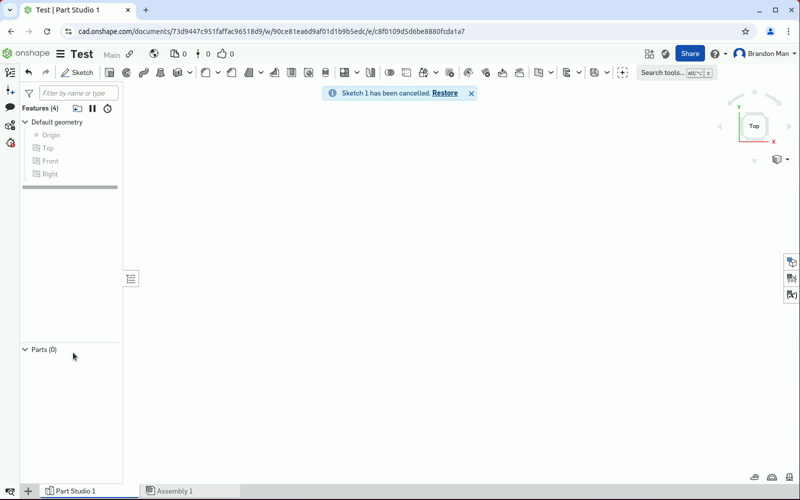
key(up)
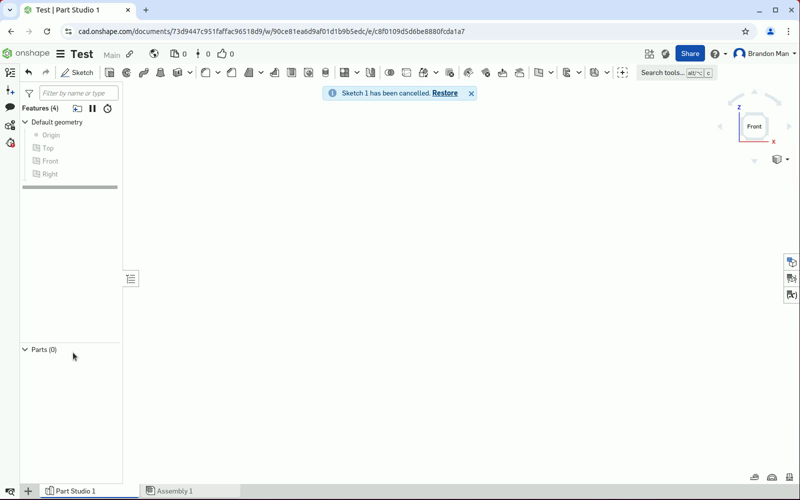
key_up(shift)
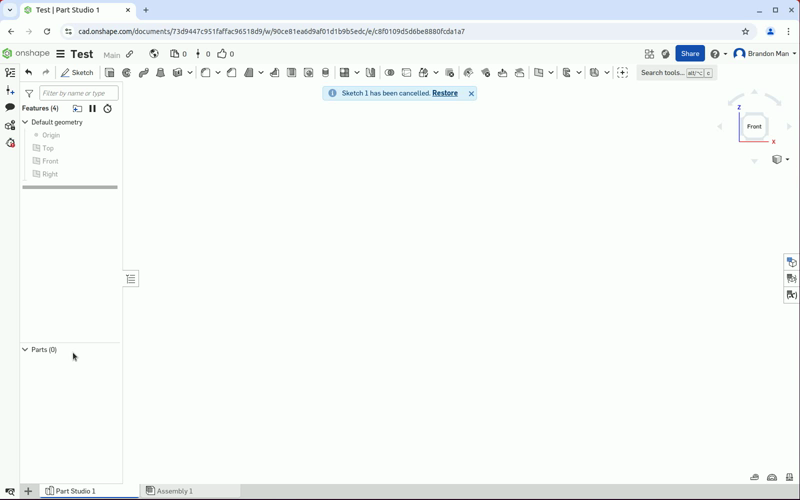
mouse_move(73, 352)
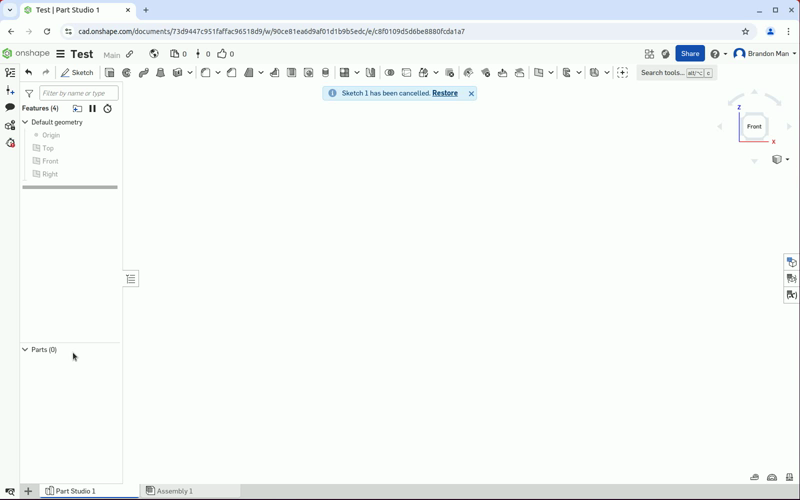
key(shift+y)
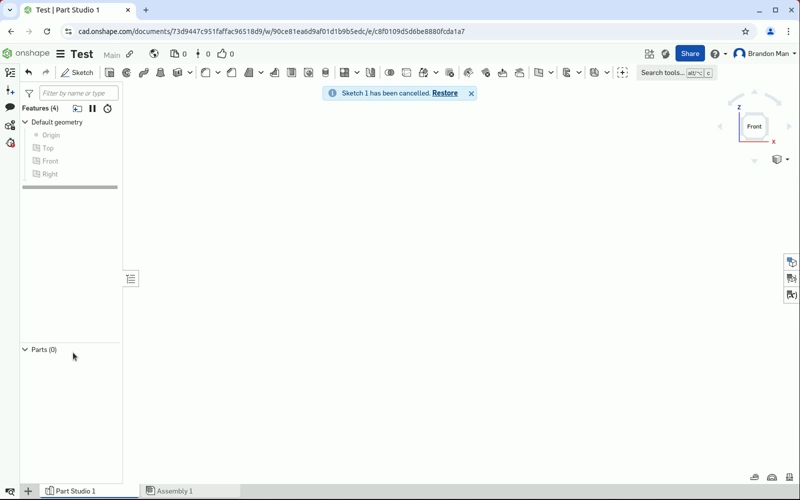
key(shift+s)
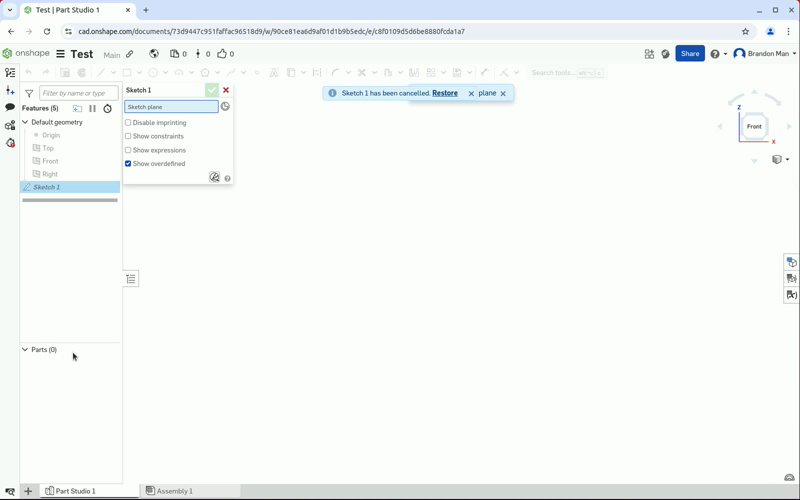
mouse_move(73, 163)
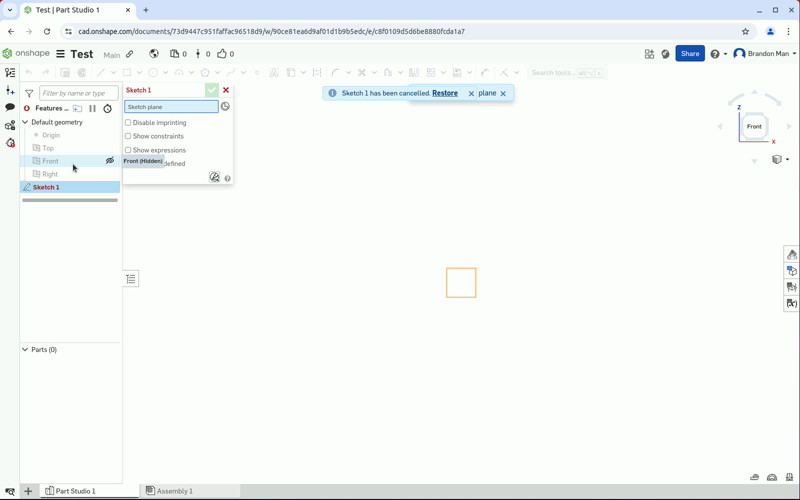
click(73, 163)
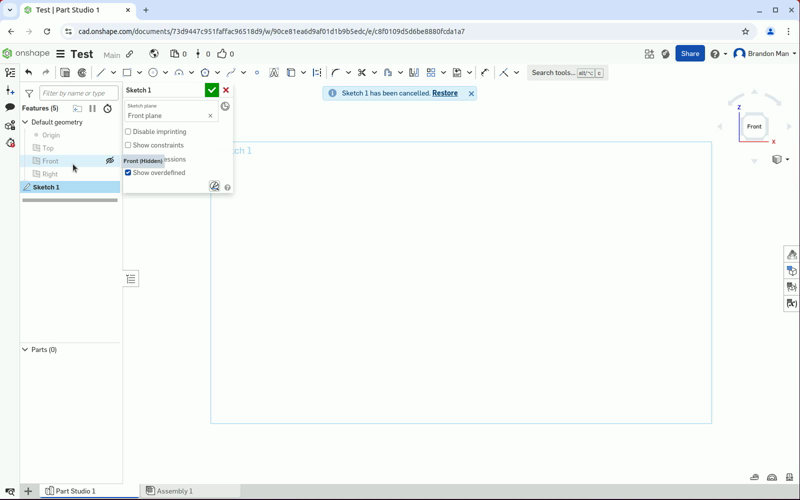
mouse_move(73, 352)
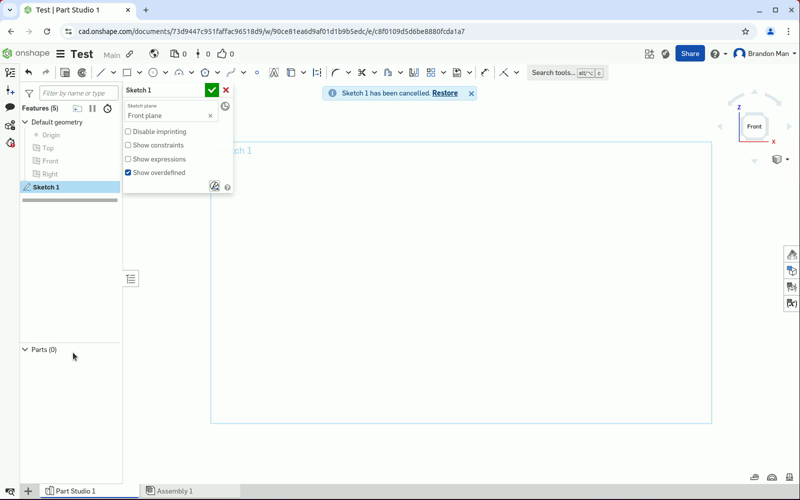
key(y)
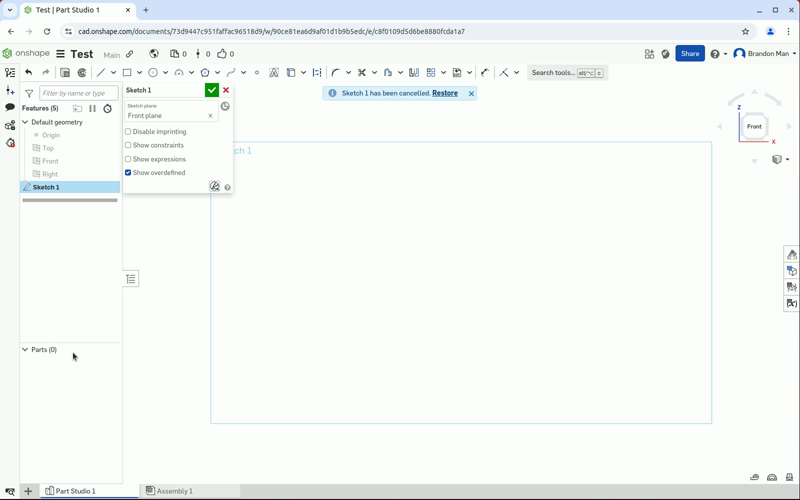
key(l)
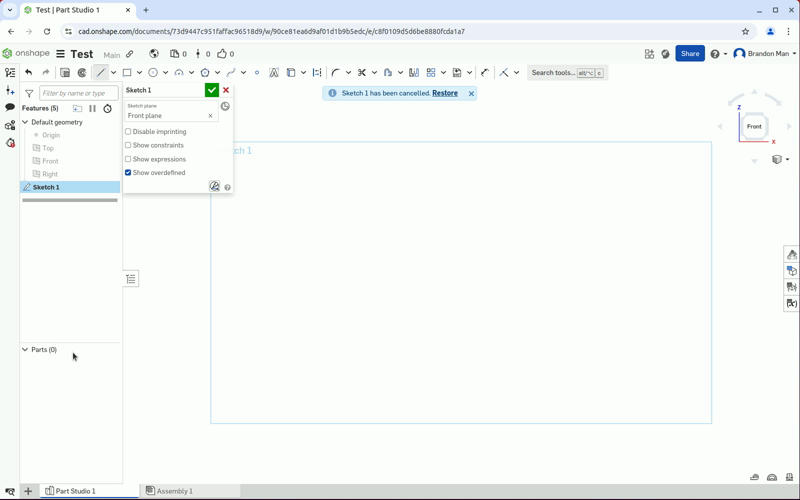
key_down(shift)
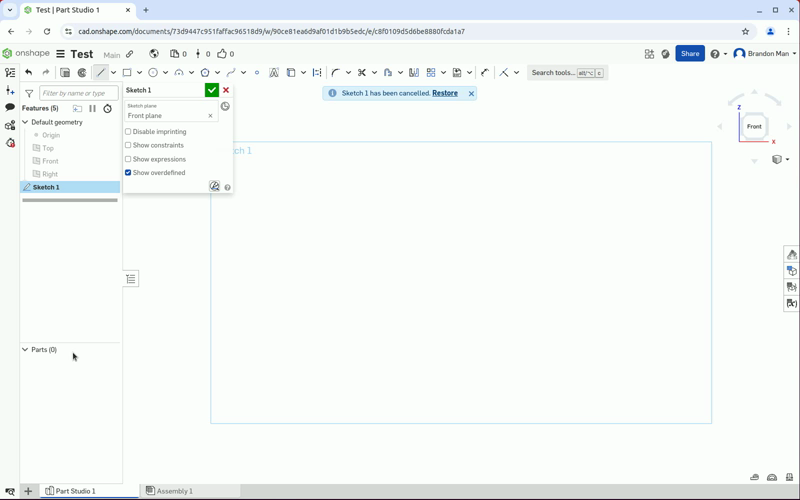
mouse_move(348, 262)
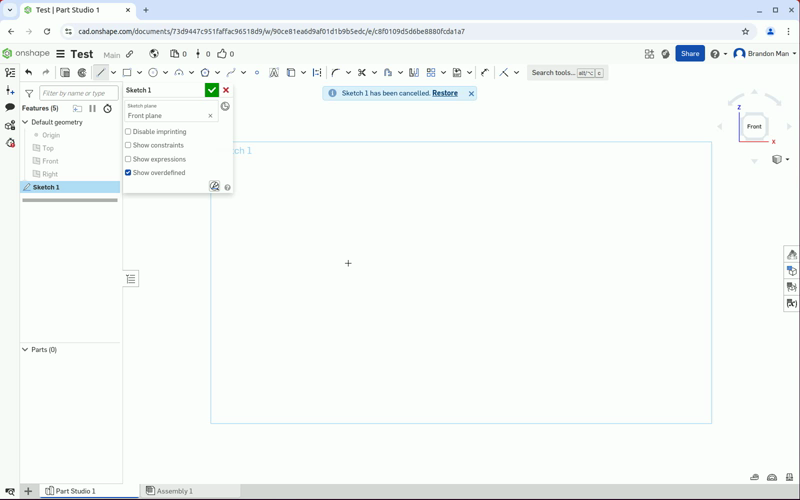
click(348, 262)
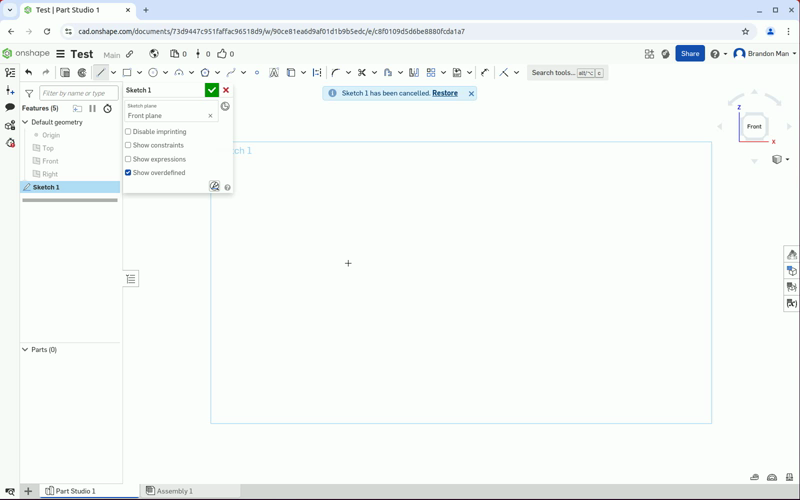
key_up(shift)
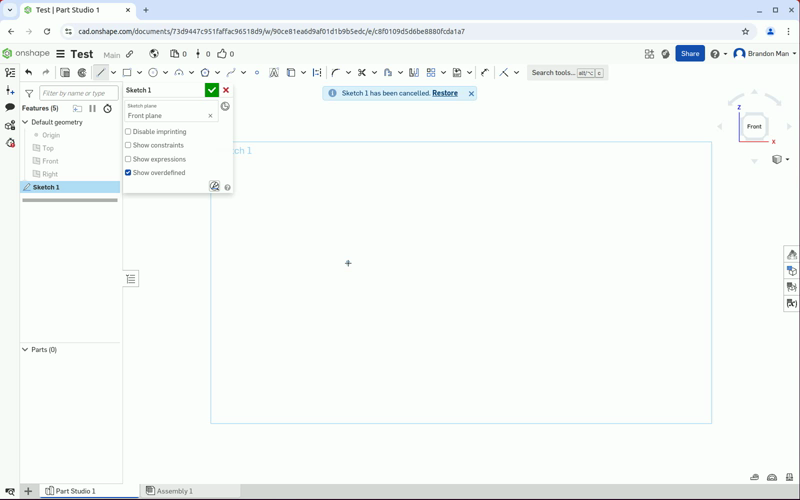
key_down(shift)
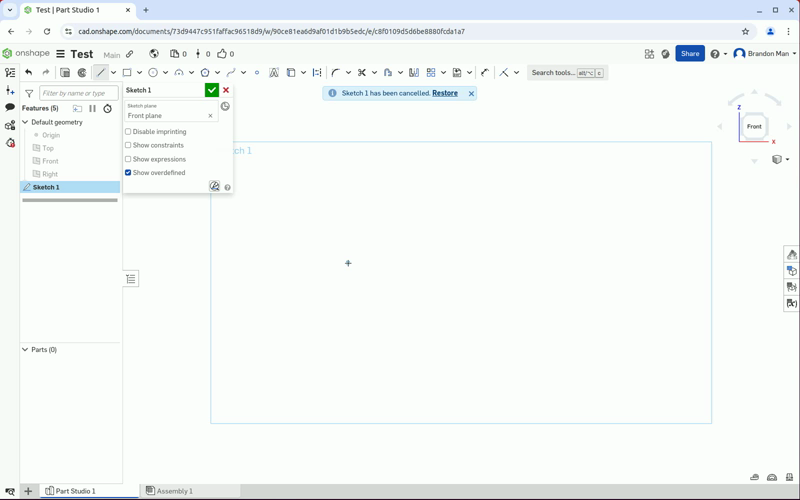
mouse_move(378, 262)
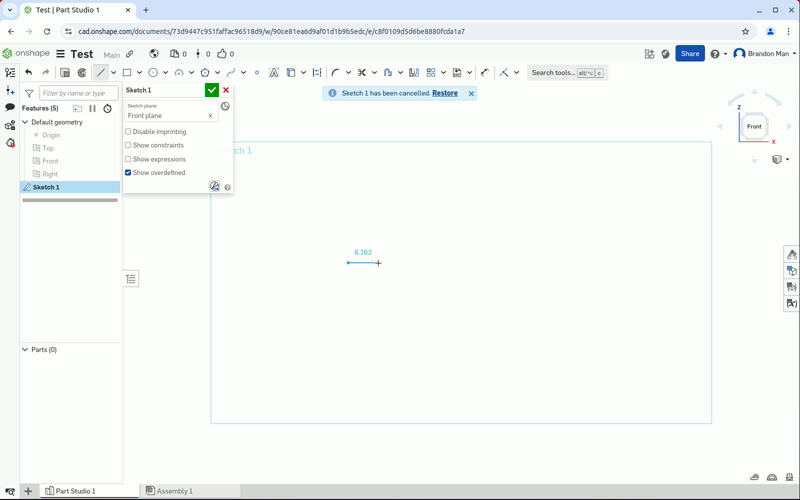
mouse_move(352, 262)
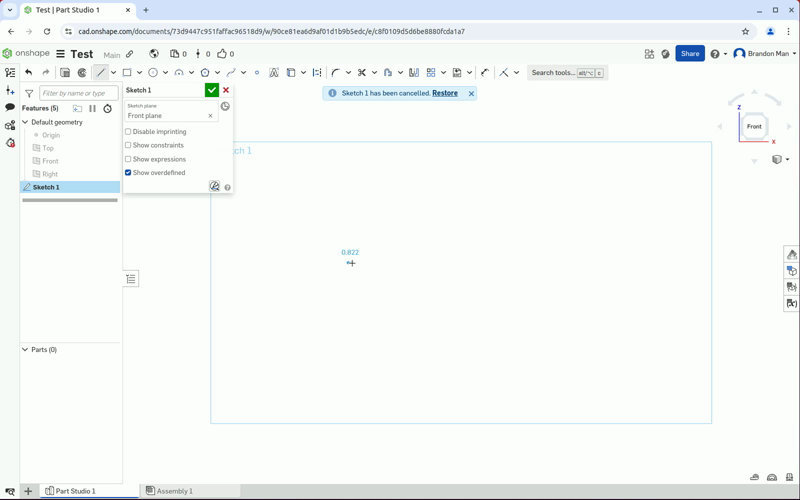
scroll(6)
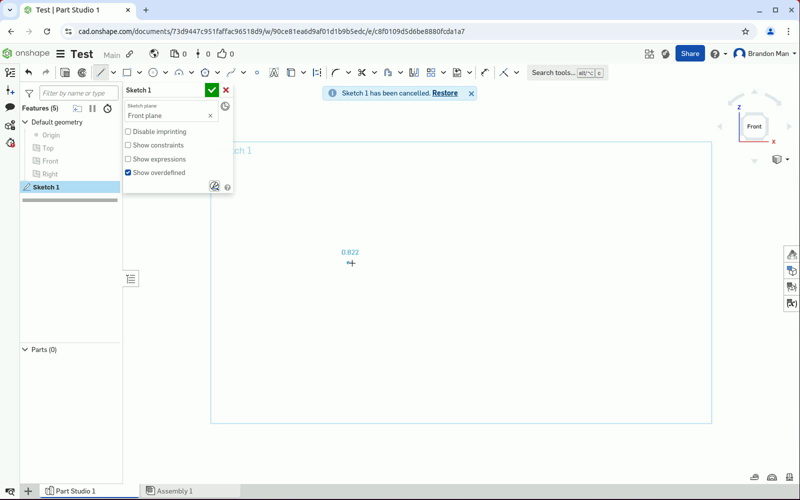
scroll(6)
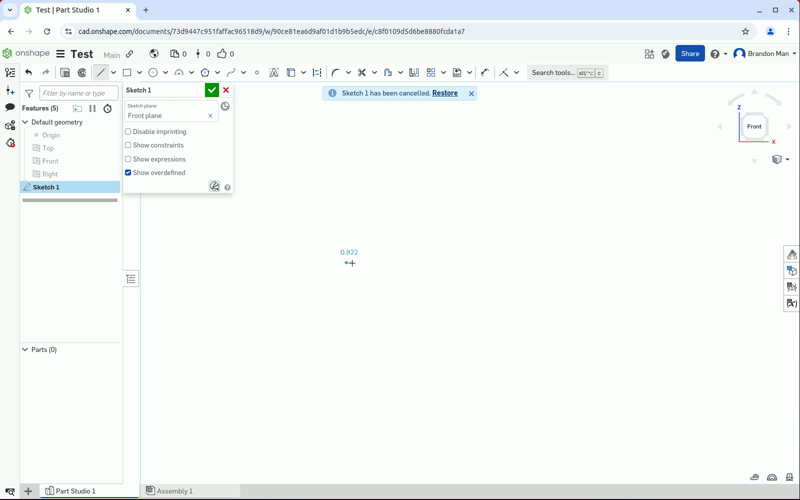
scroll(6)
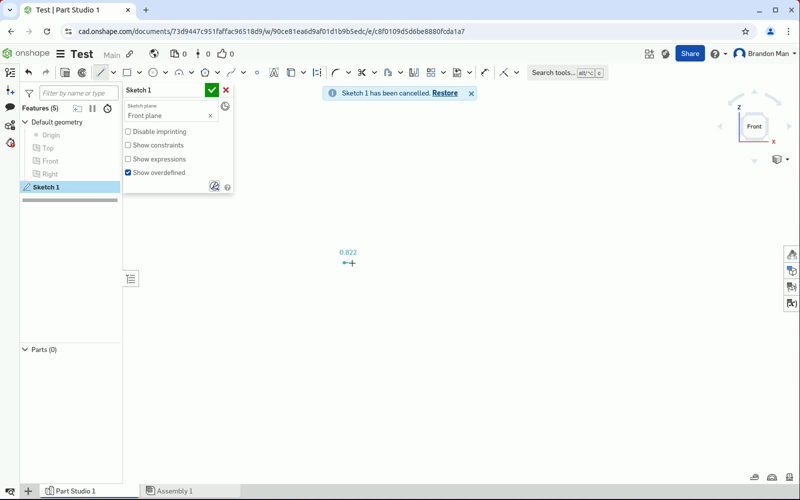
scroll(6)
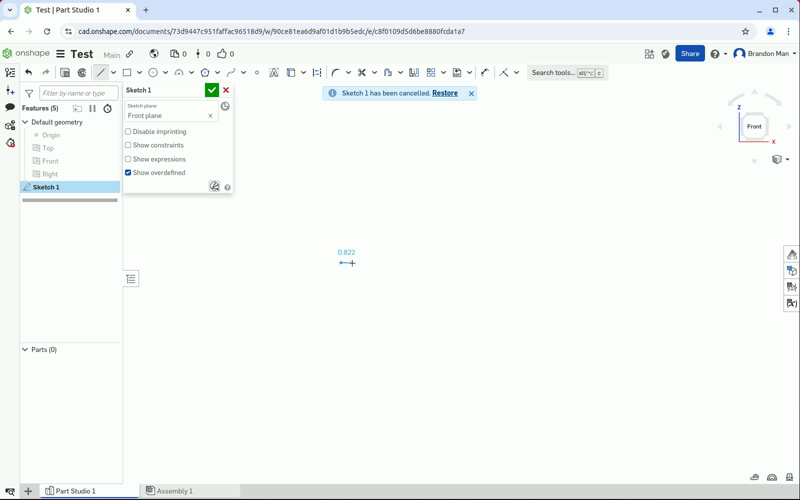
scroll(6)
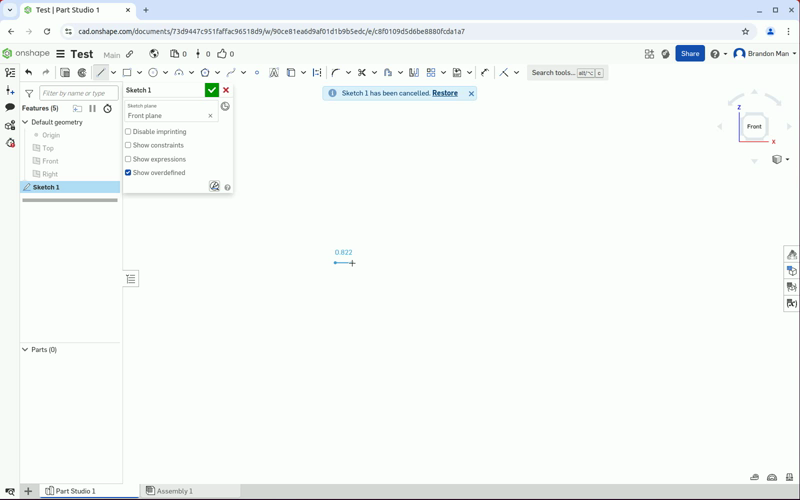
scroll(6)
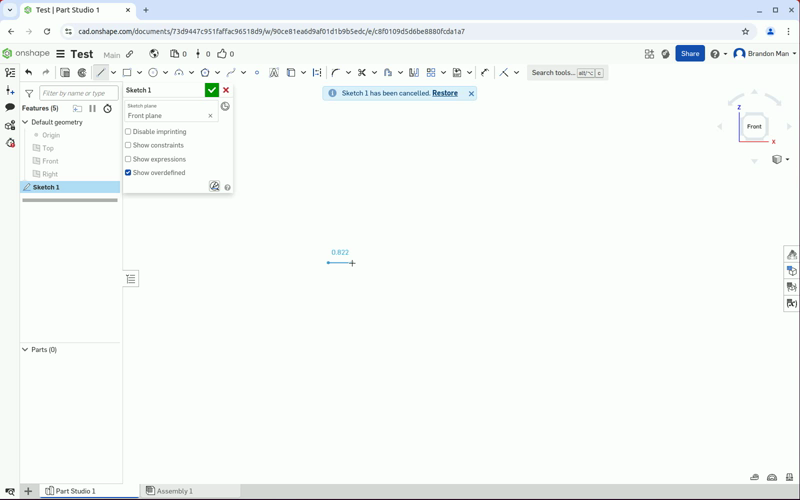
scroll(6)
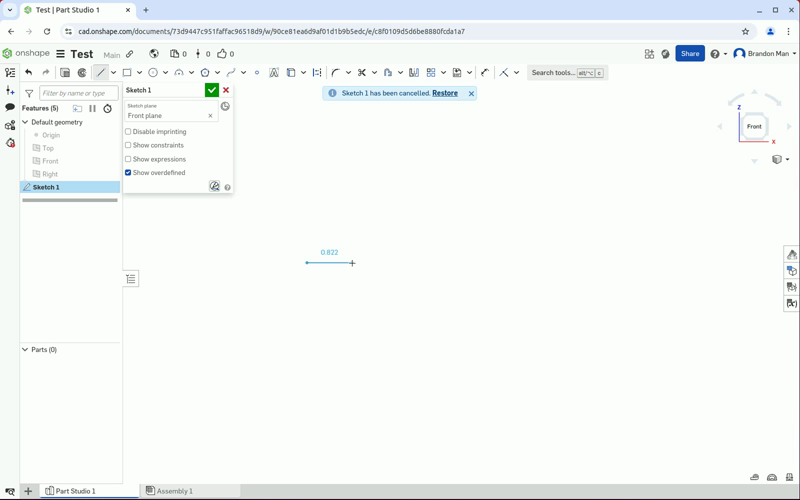
click(352, 262)
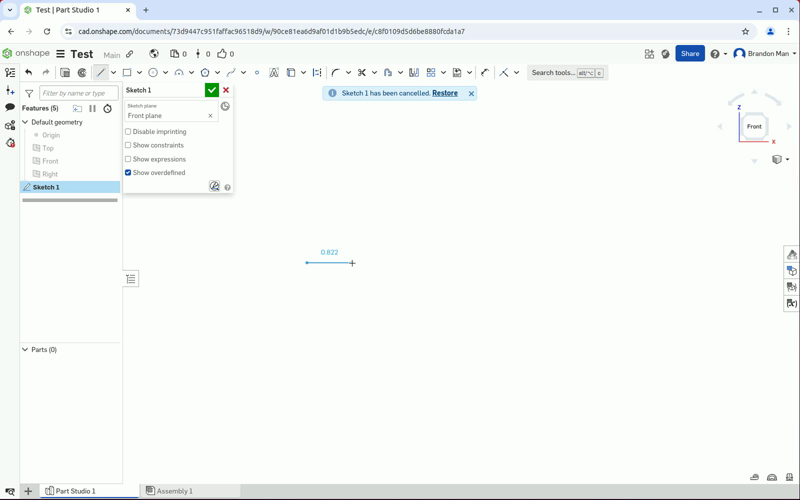
scroll(-6)
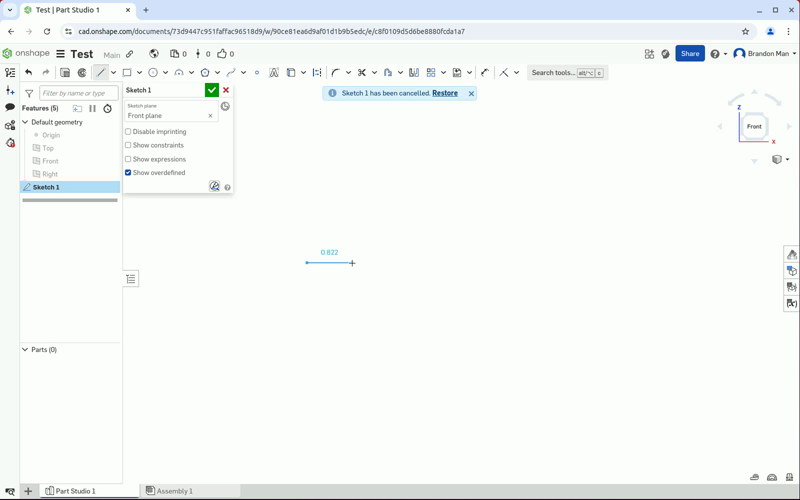
scroll(-6)
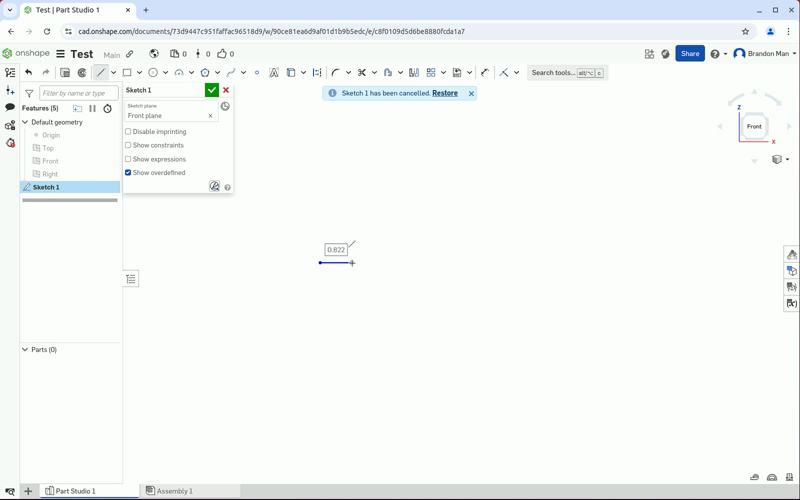
scroll(-6)
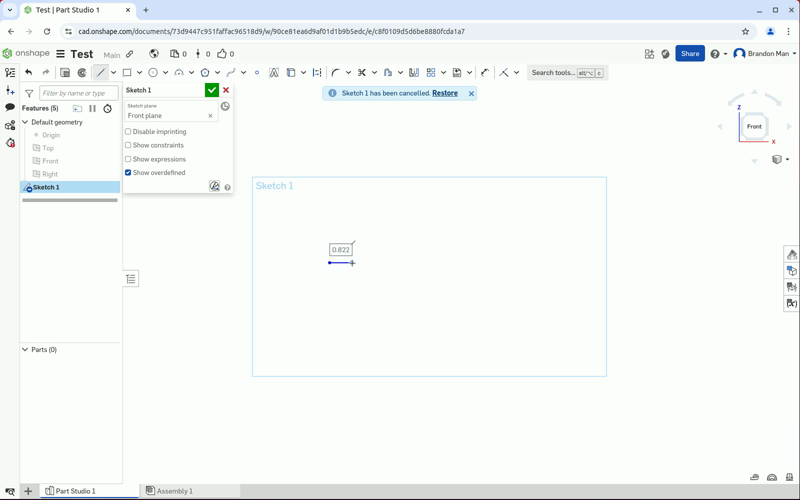
scroll(-6)
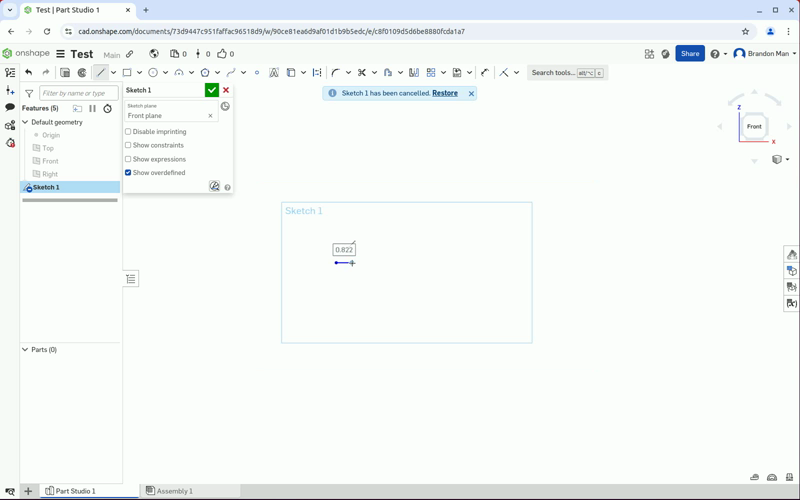
scroll(-6)
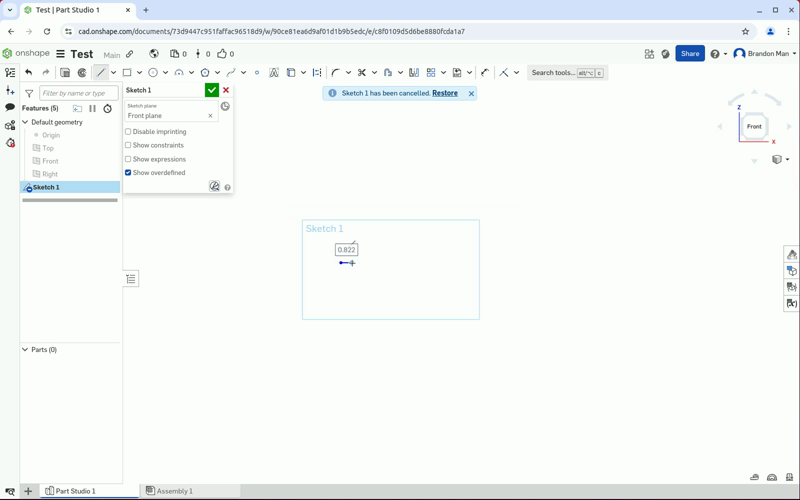
scroll(-6)
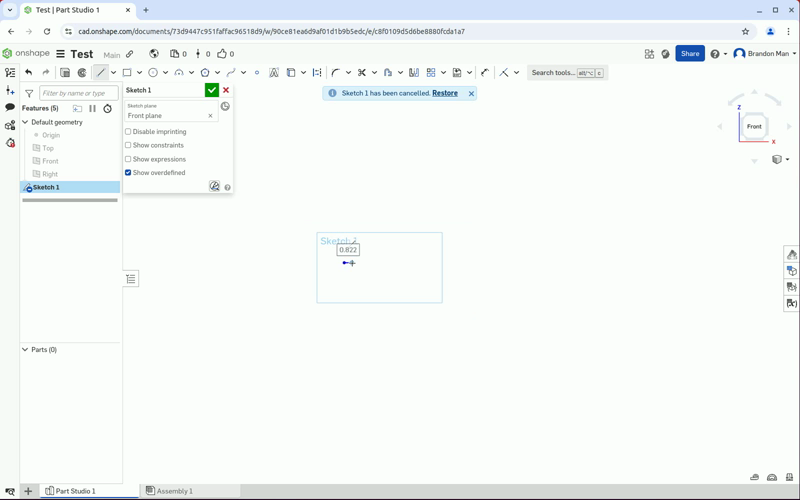
scroll(-6)
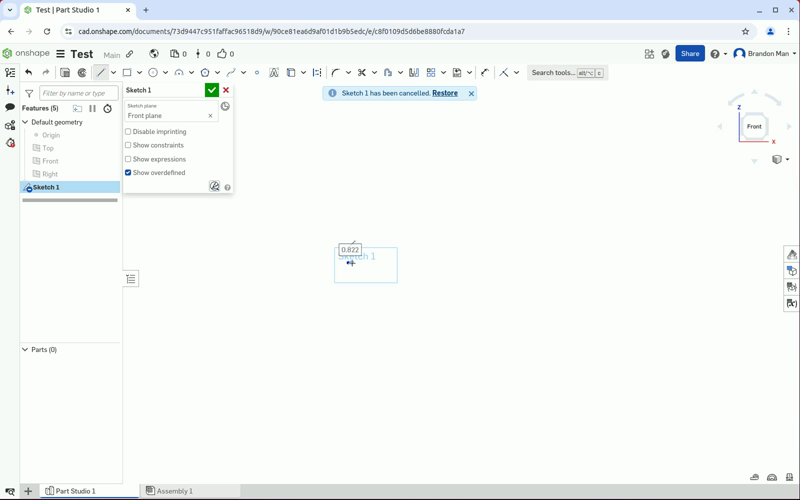
key_up(shift)
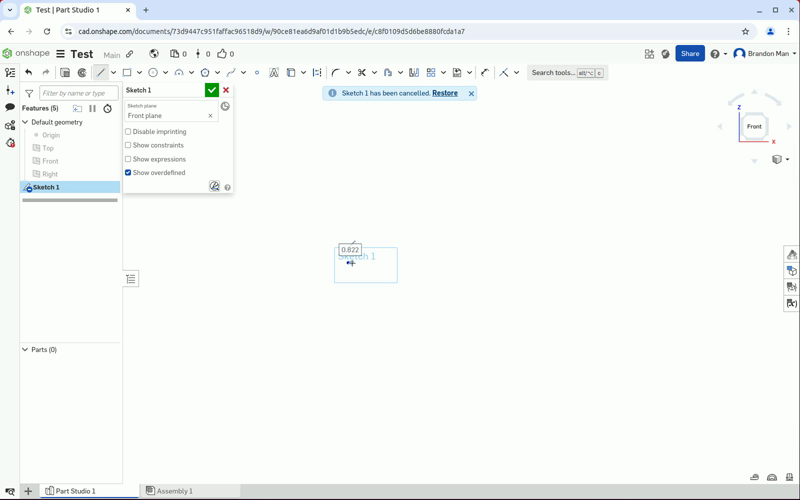
key_down(shift)
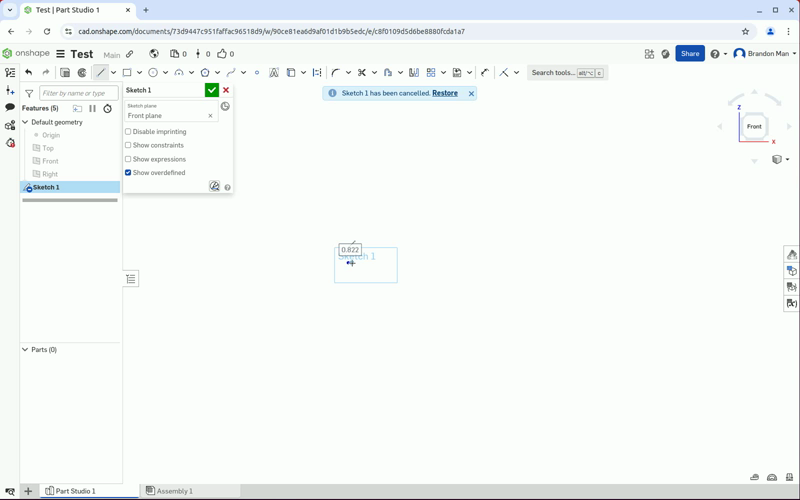
mouse_move(382, 262)
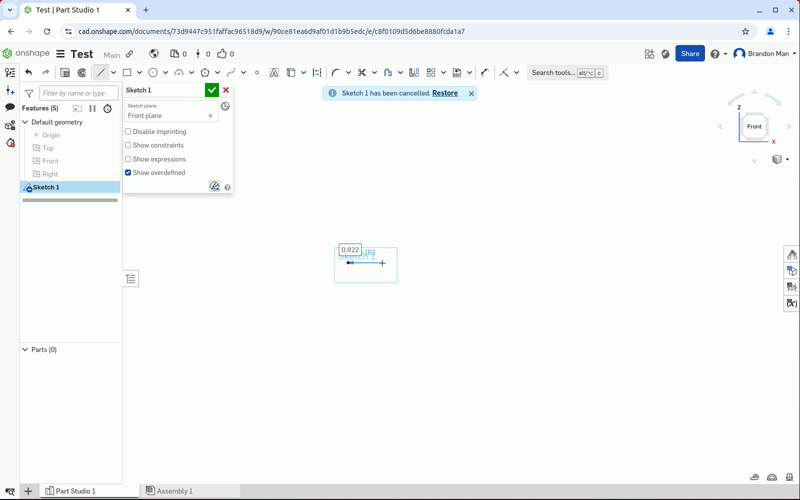
mouse_move(352, 257)
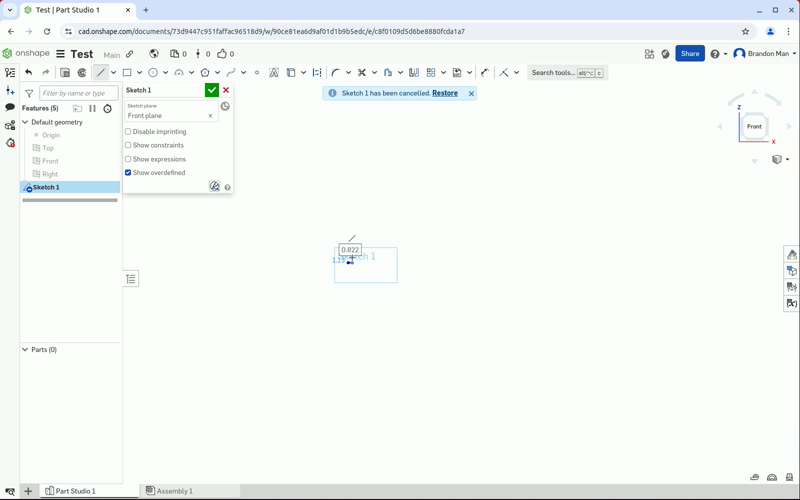
scroll(6)
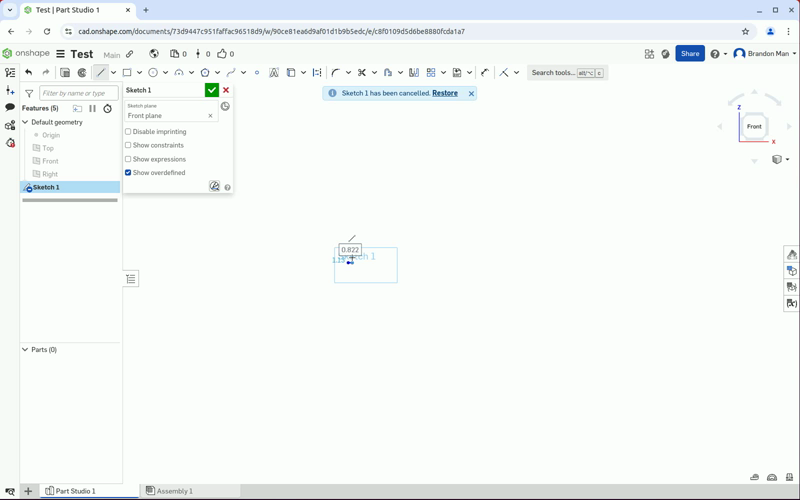
scroll(6)
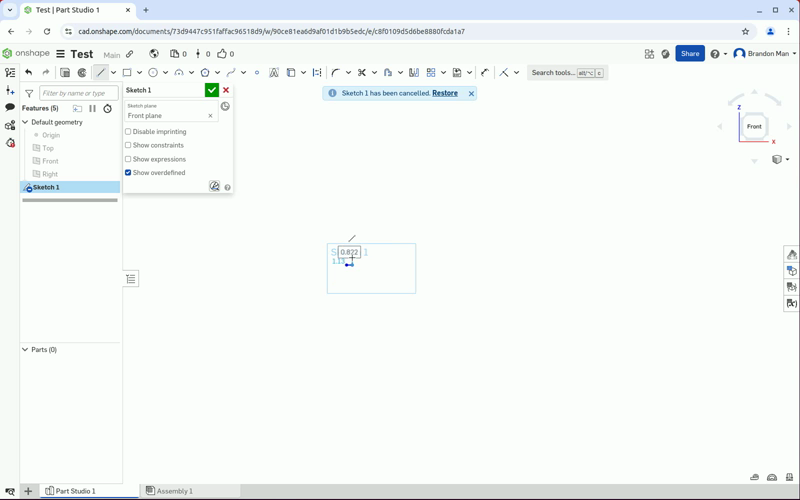
scroll(6)
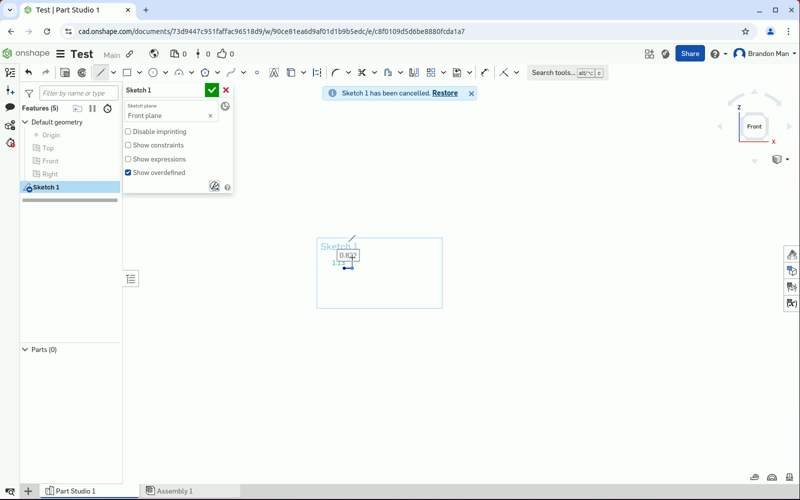
scroll(6)
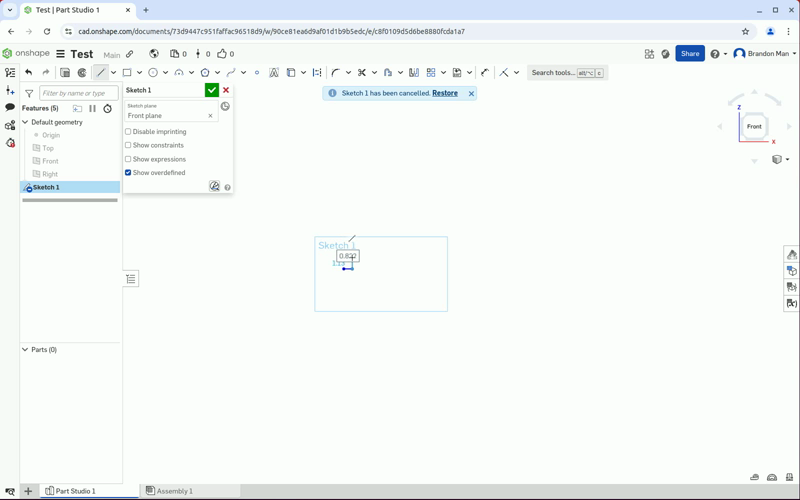
scroll(6)
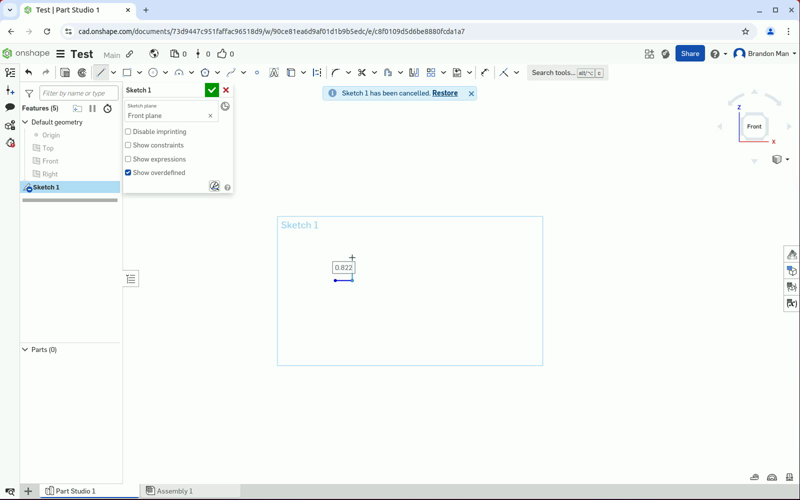
scroll(6)
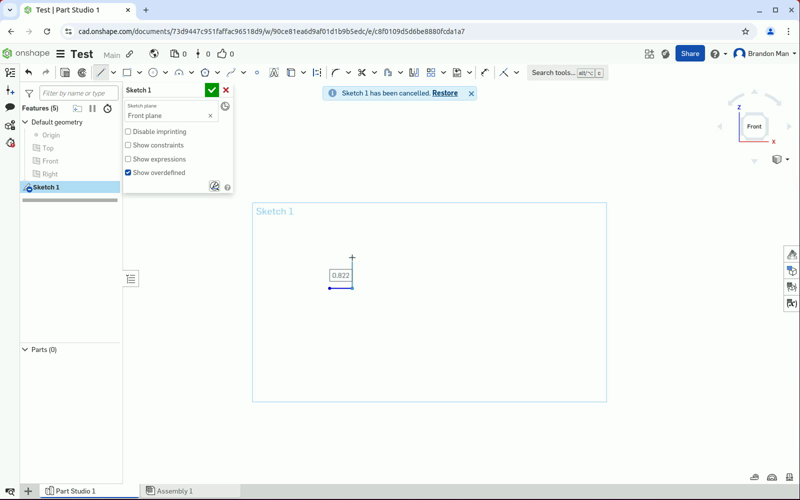
scroll(6)
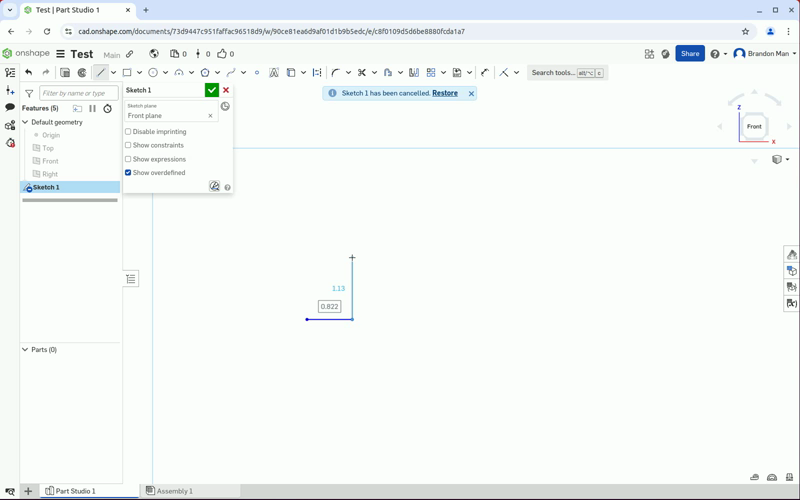
click(352, 257)
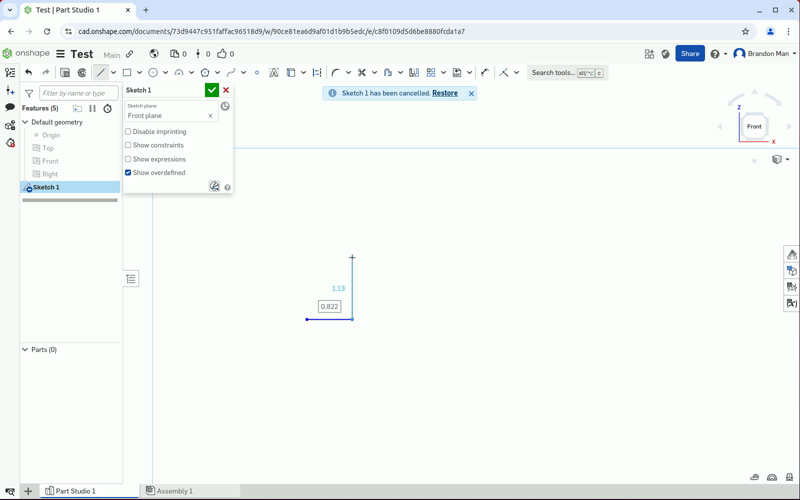
scroll(-6)
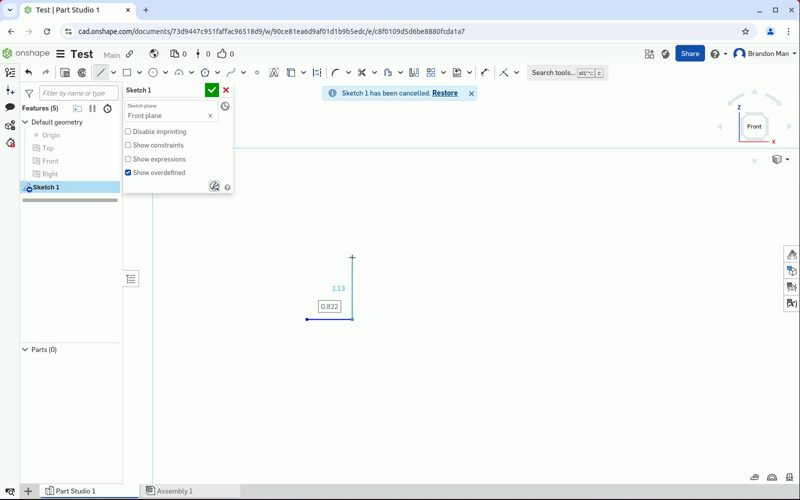
scroll(-6)
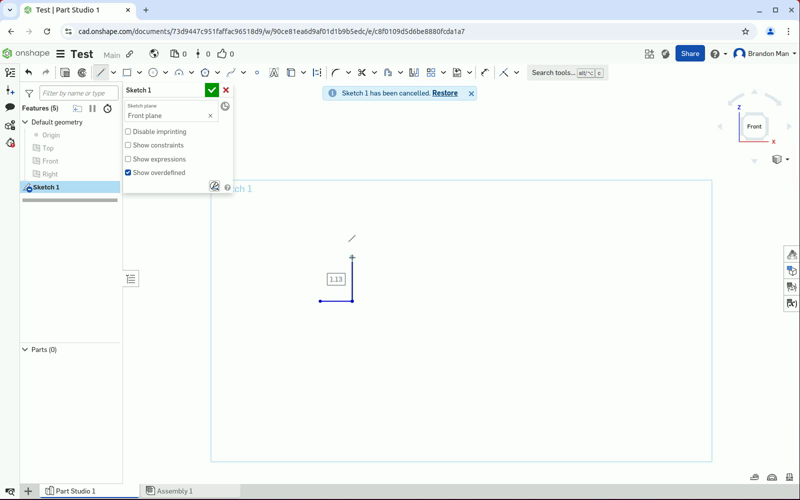
scroll(-6)
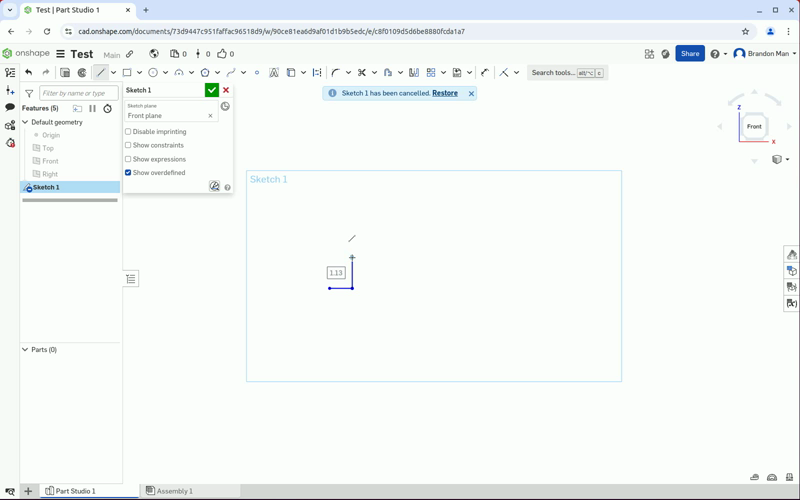
scroll(-6)
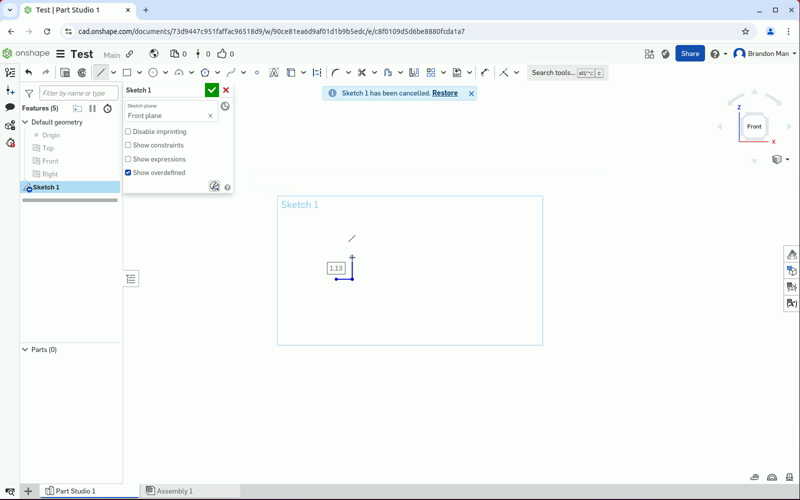
scroll(-6)
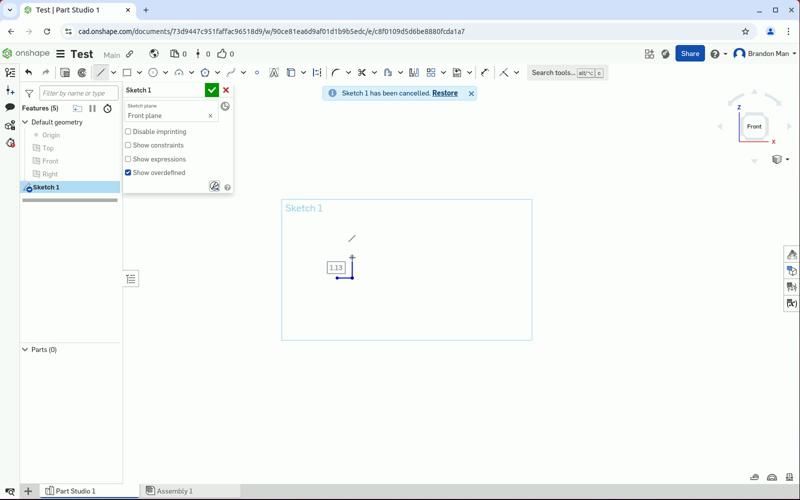
scroll(-6)
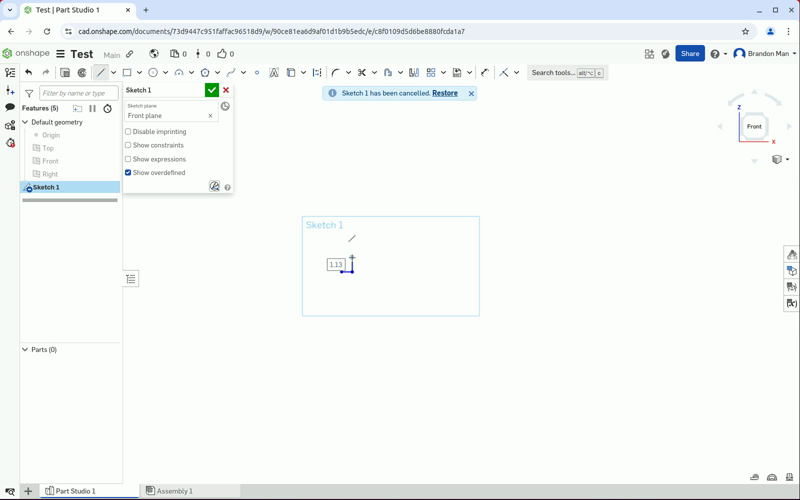
scroll(-6)
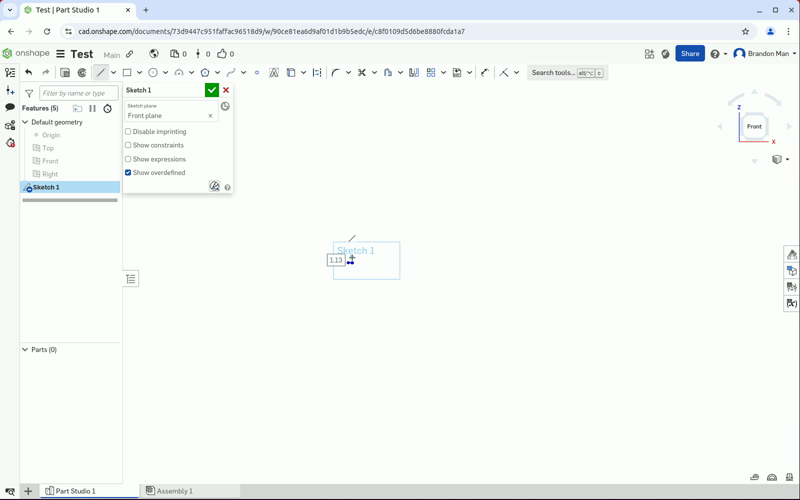
key_up(shift)
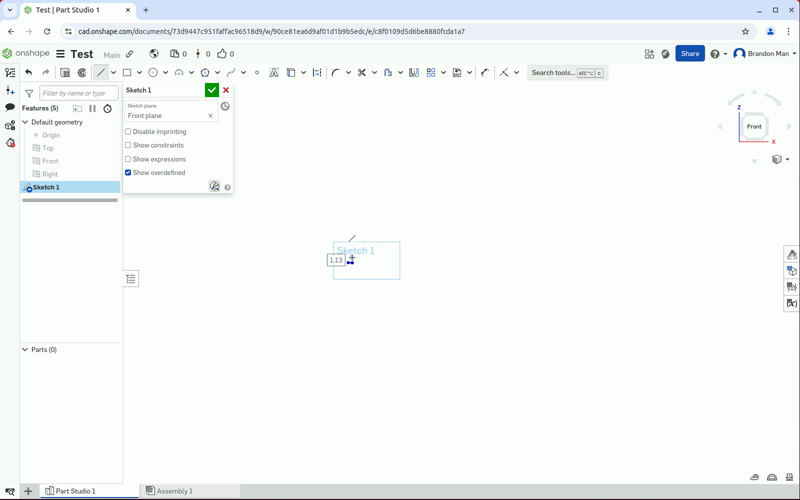
key_down(shift)
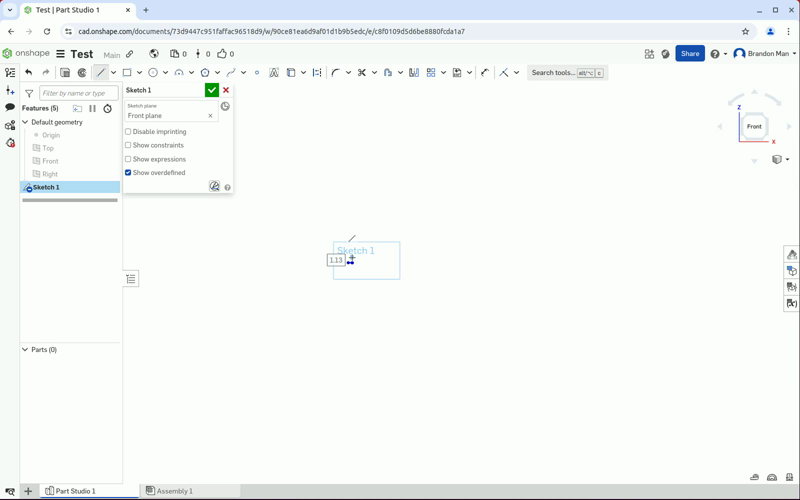
mouse_move(528, 257)
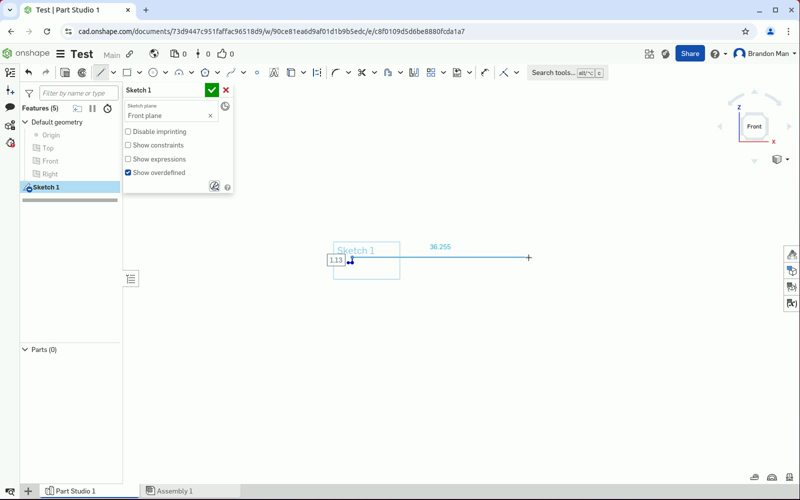
click(528, 257)
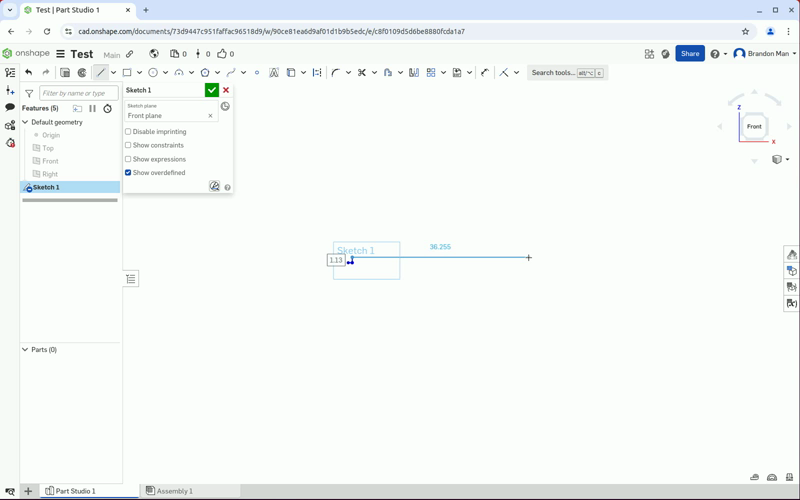
key_up(shift)
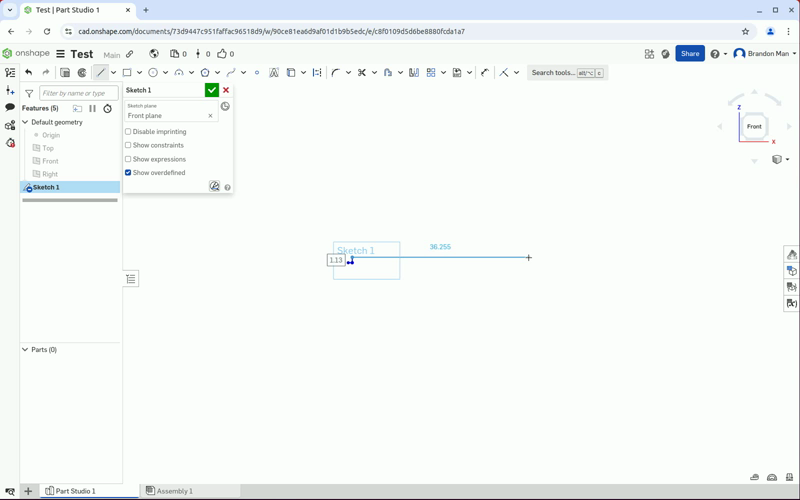
key_down(shift)
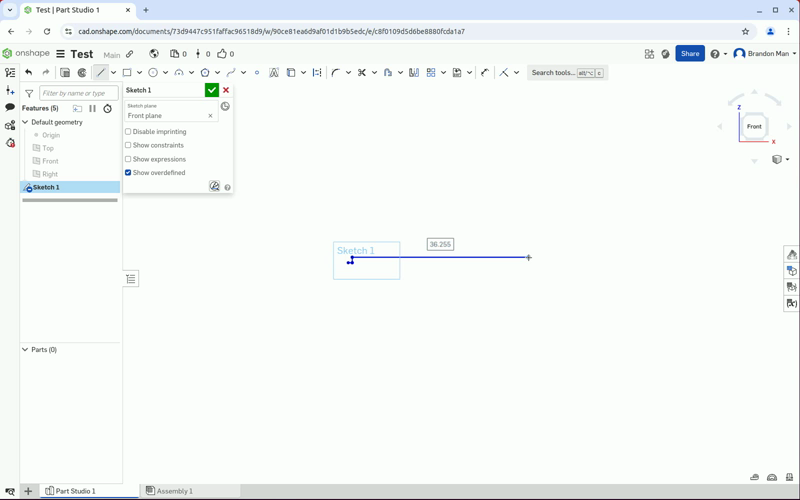
mouse_move(558, 257)
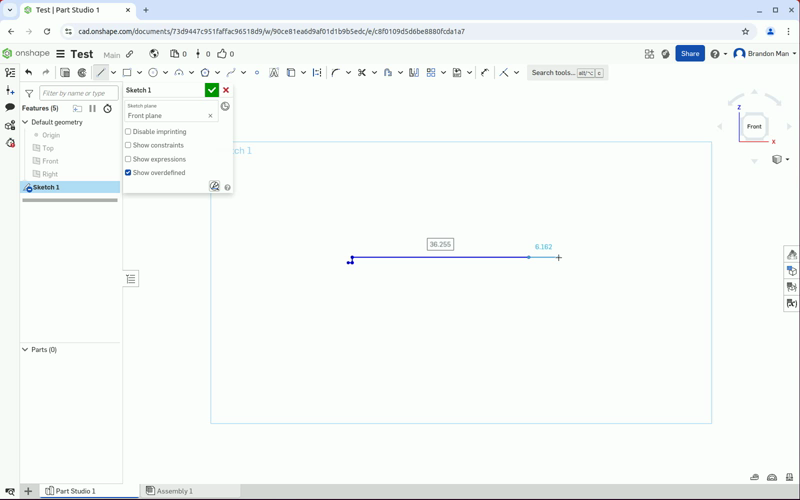
mouse_move(528, 263)
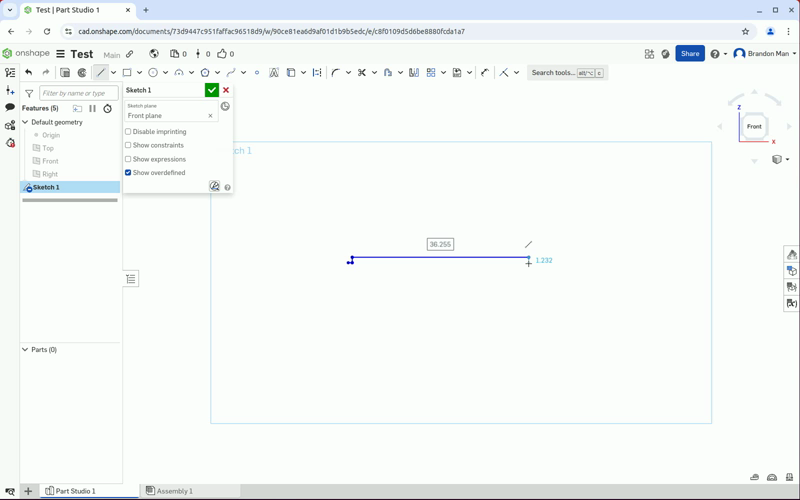
scroll(6)
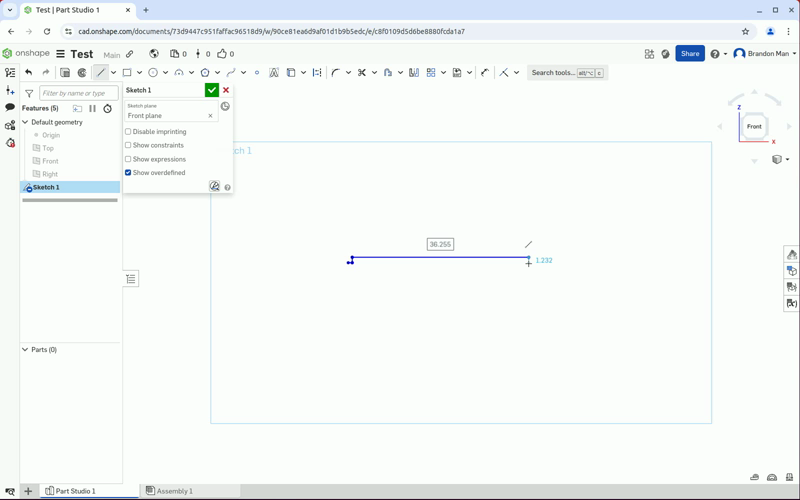
scroll(6)
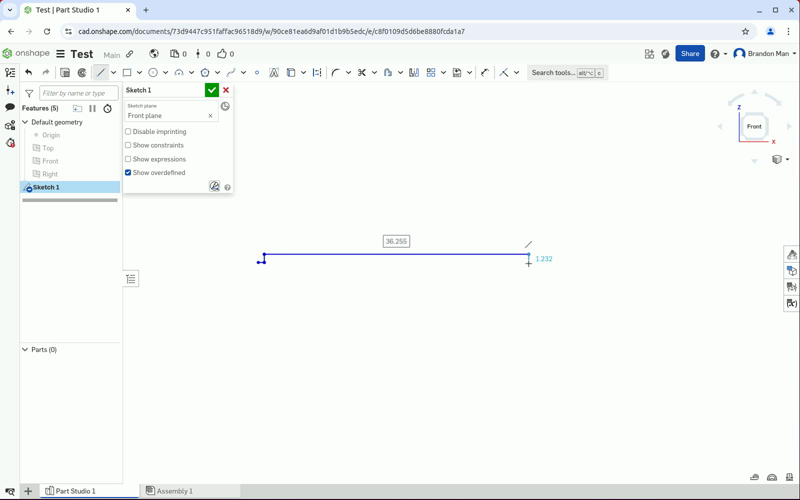
scroll(6)
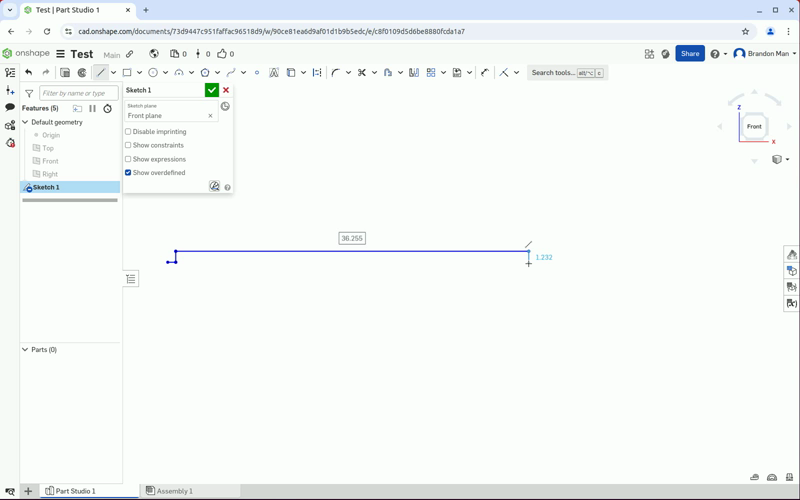
scroll(6)
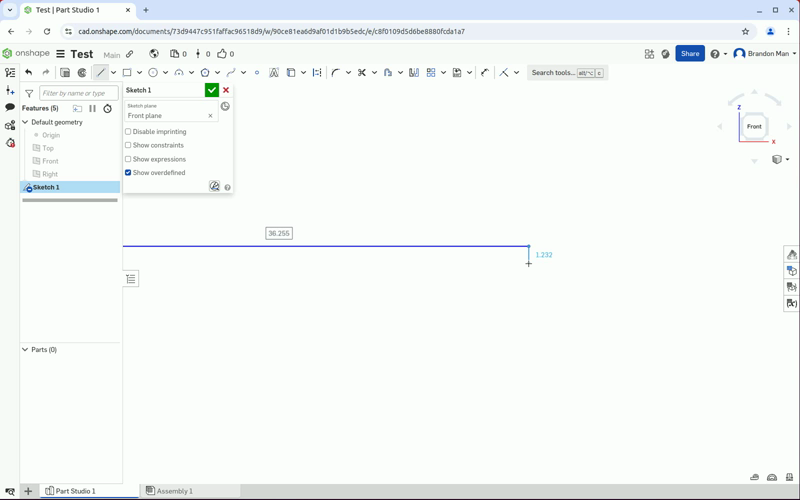
scroll(6)
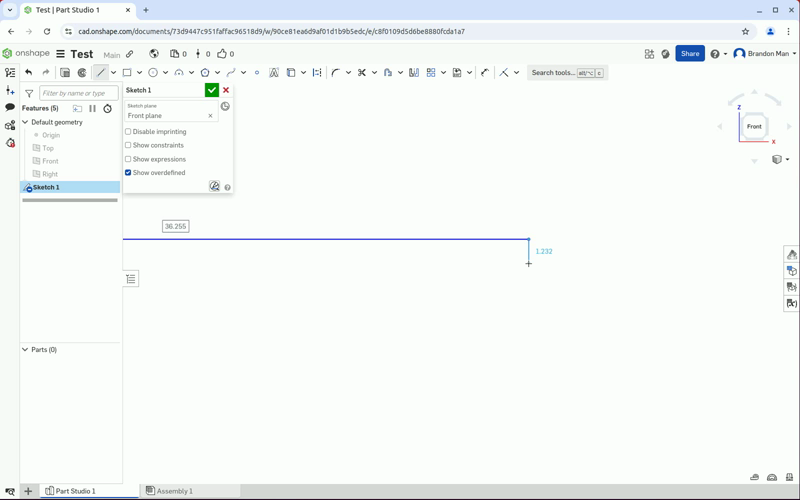
scroll(6)
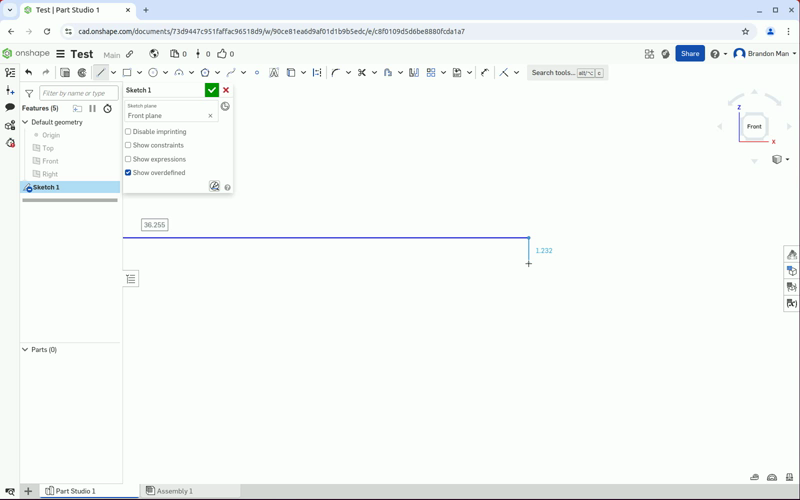
scroll(6)
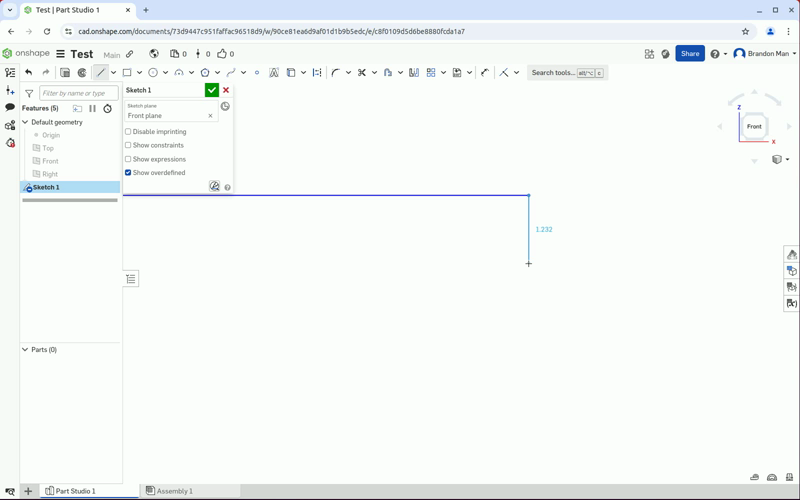
click(528, 263)
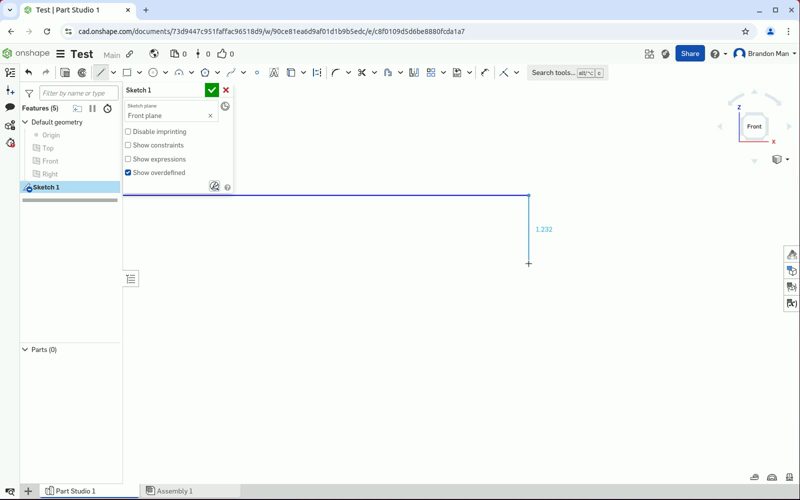
scroll(-6)
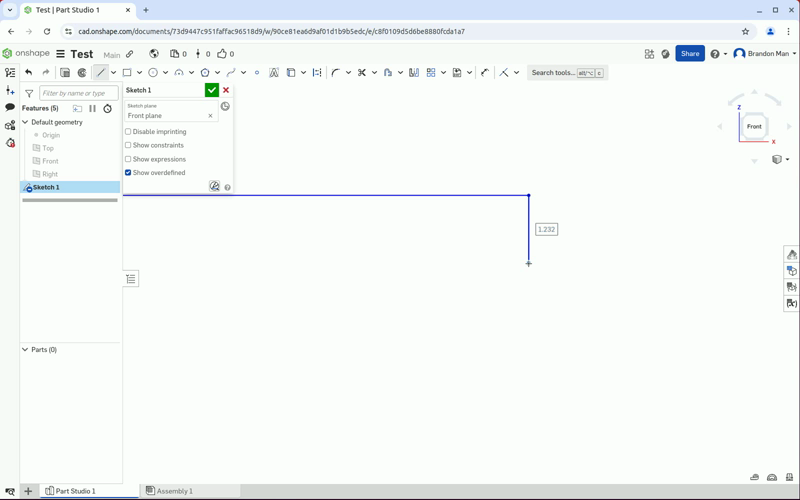
scroll(-6)
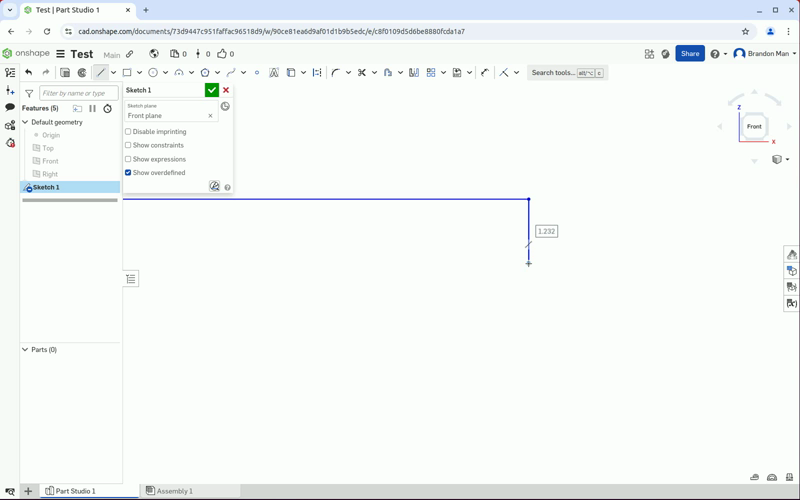
scroll(-6)
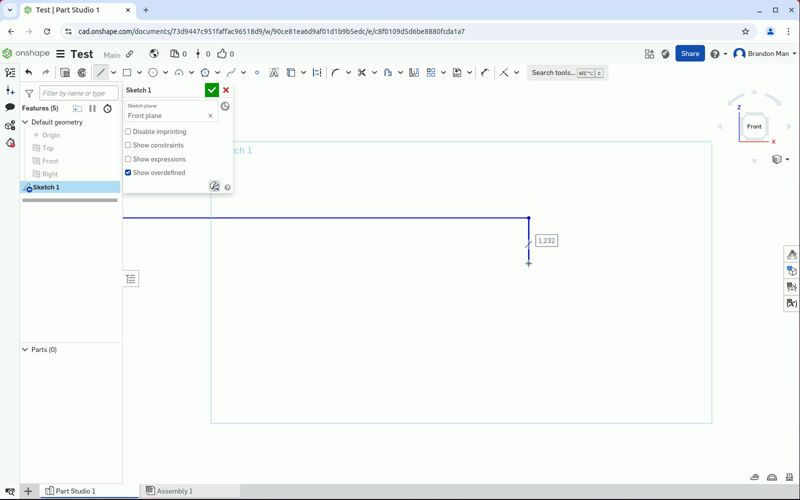
scroll(-6)
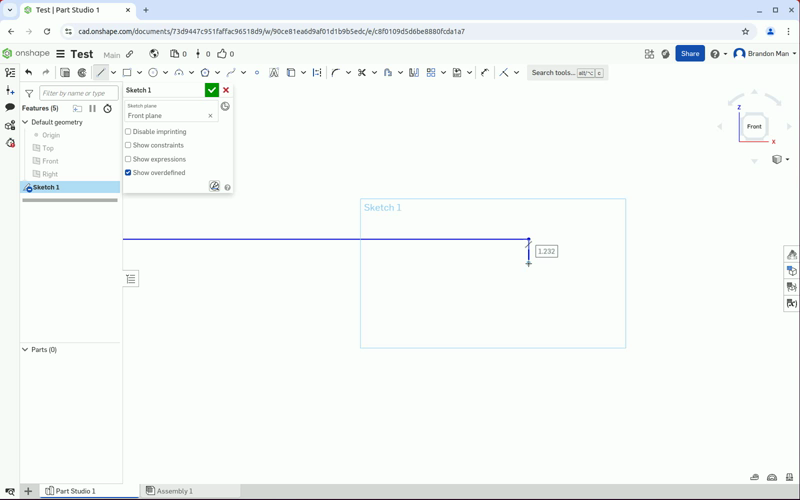
scroll(-6)
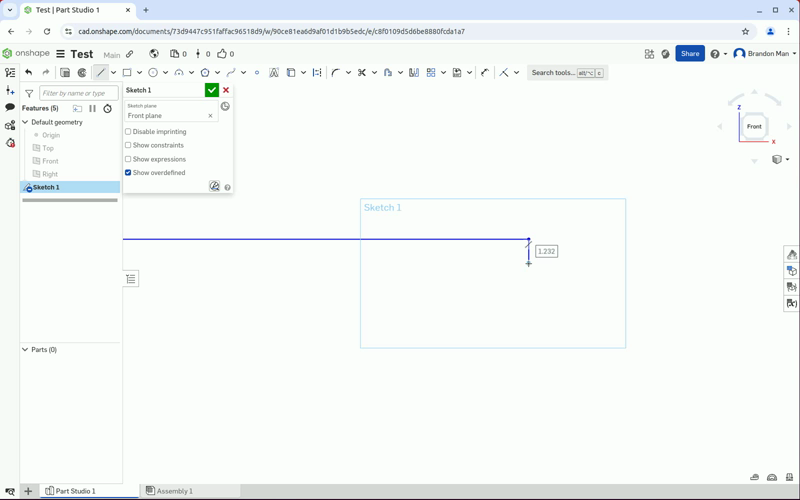
scroll(-6)
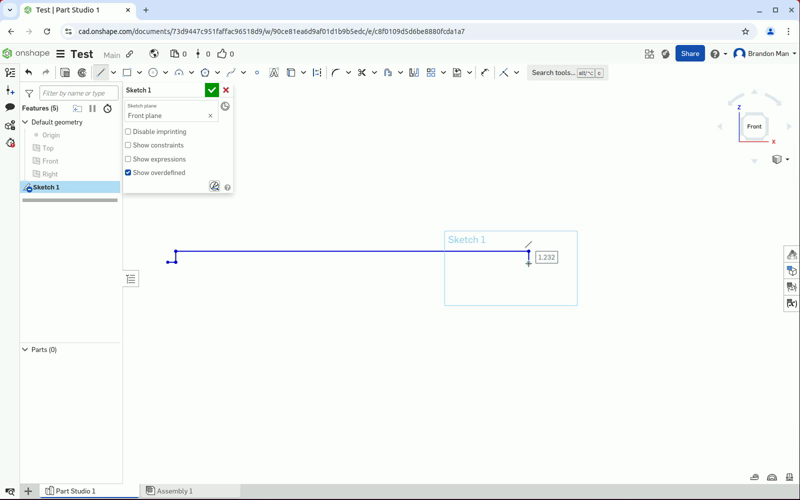
scroll(-6)
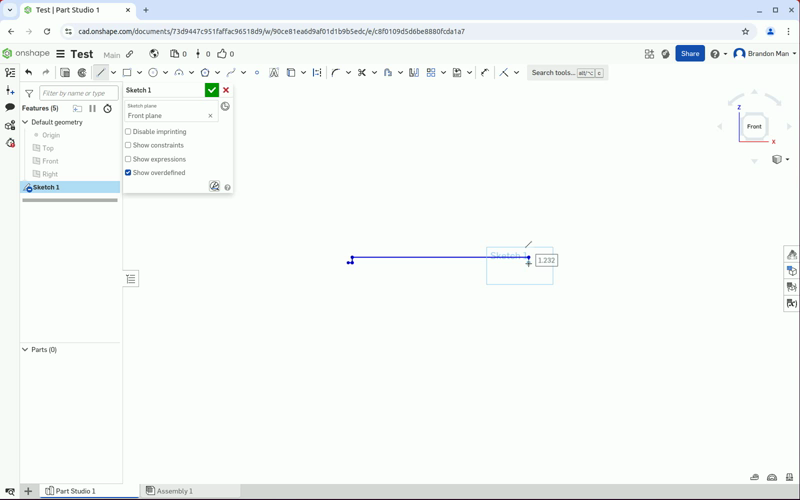
key_up(shift)
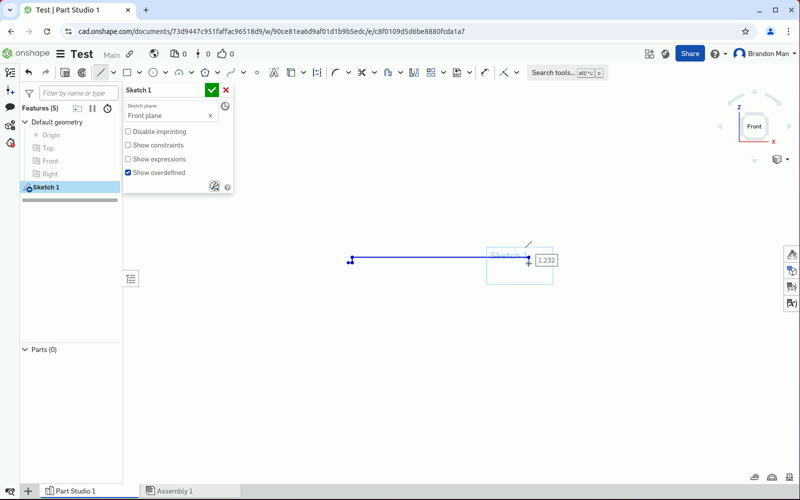
key_down(shift)
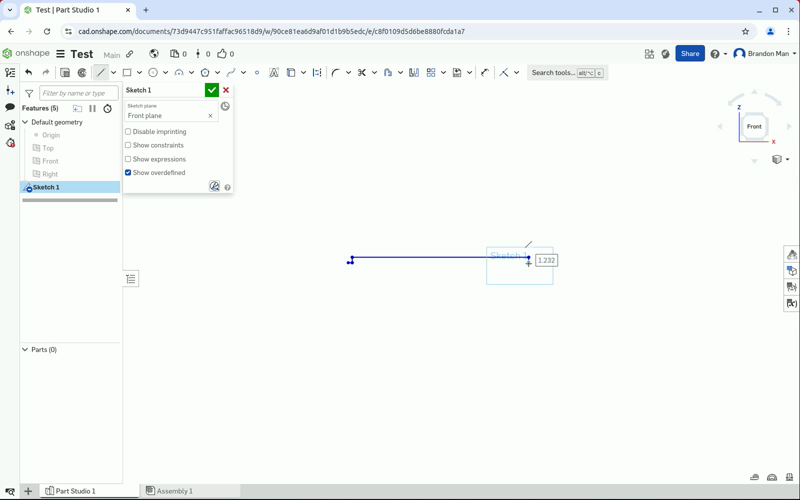
mouse_move(558, 263)
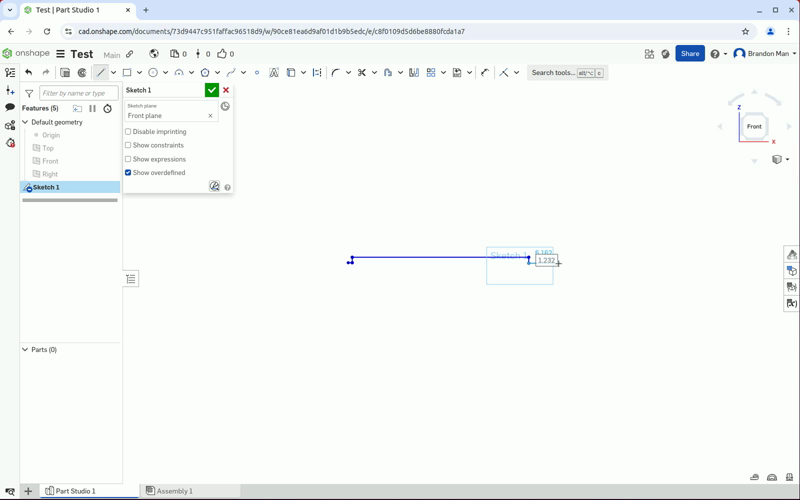
mouse_move(532, 263)
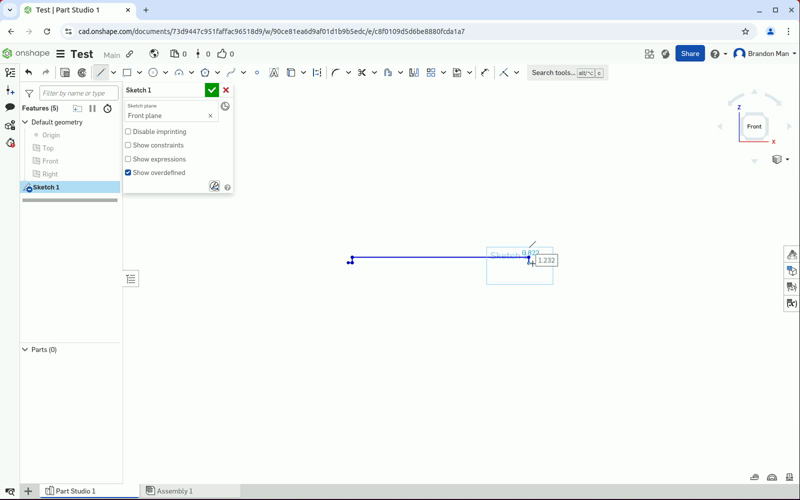
scroll(6)
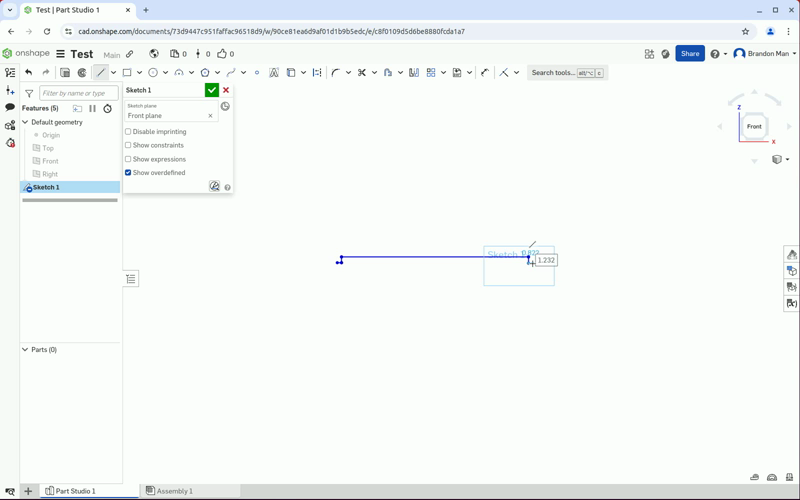
scroll(6)
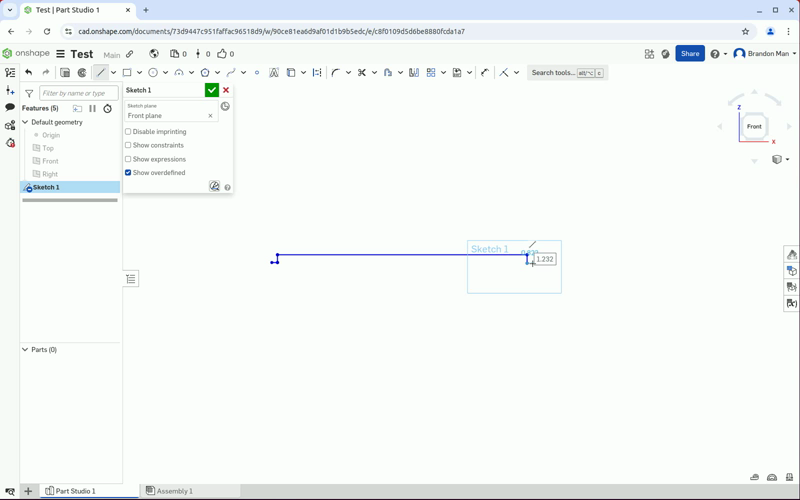
scroll(6)
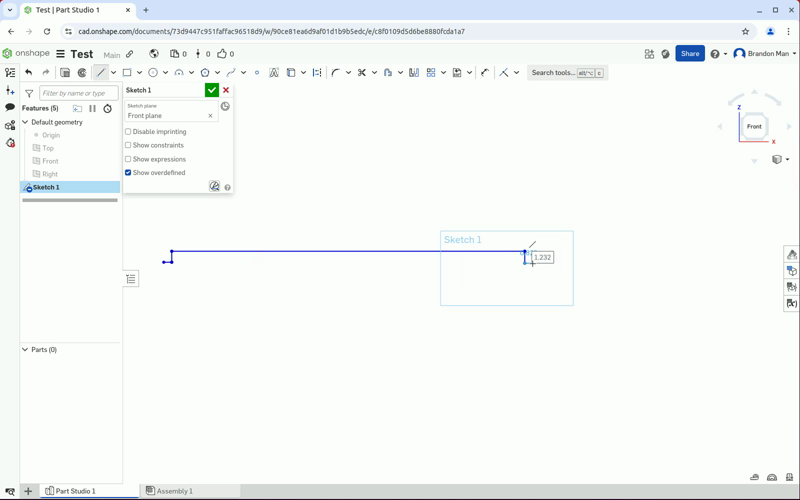
scroll(6)
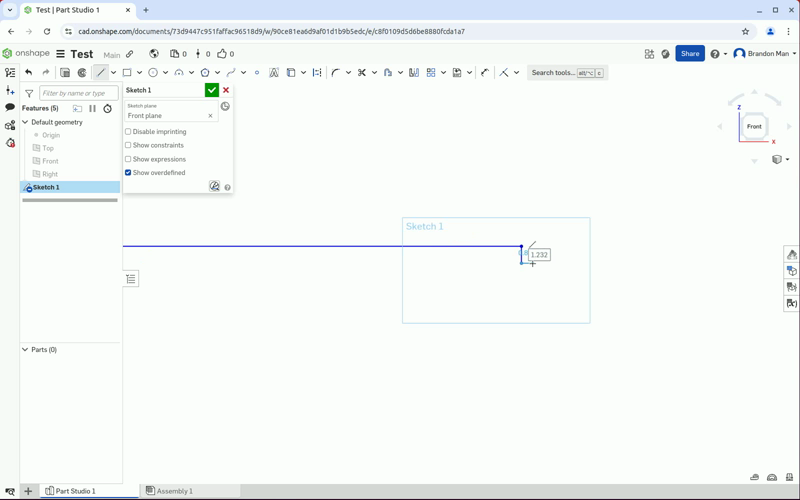
scroll(6)
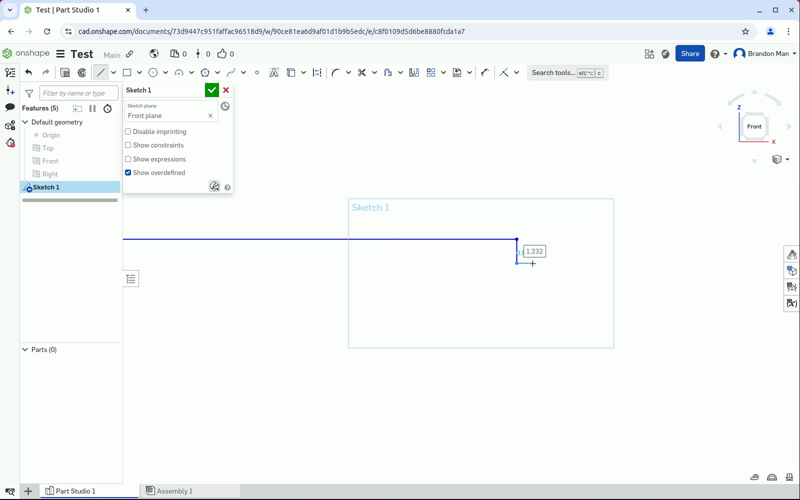
scroll(6)
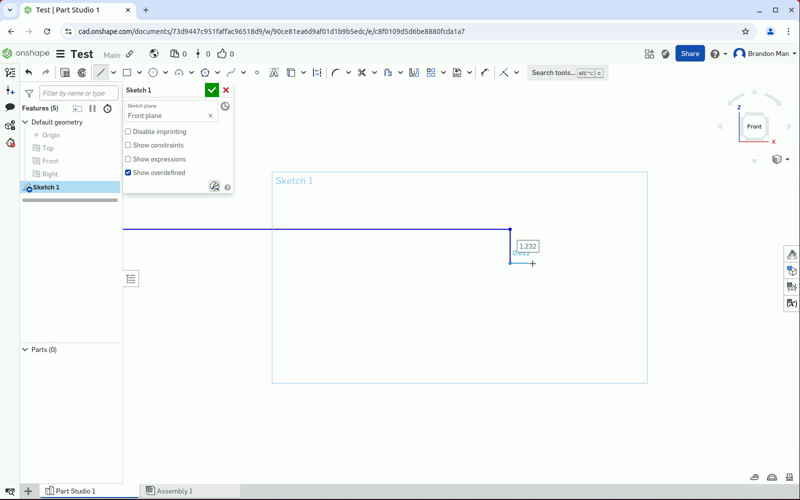
scroll(6)
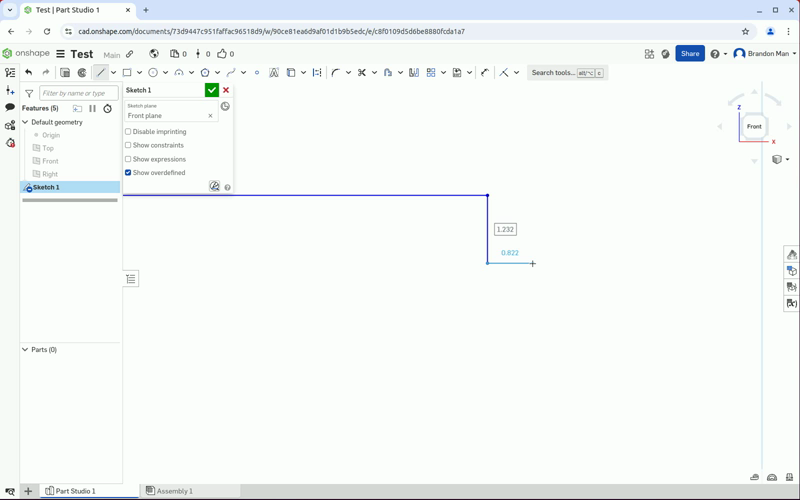
click(532, 263)
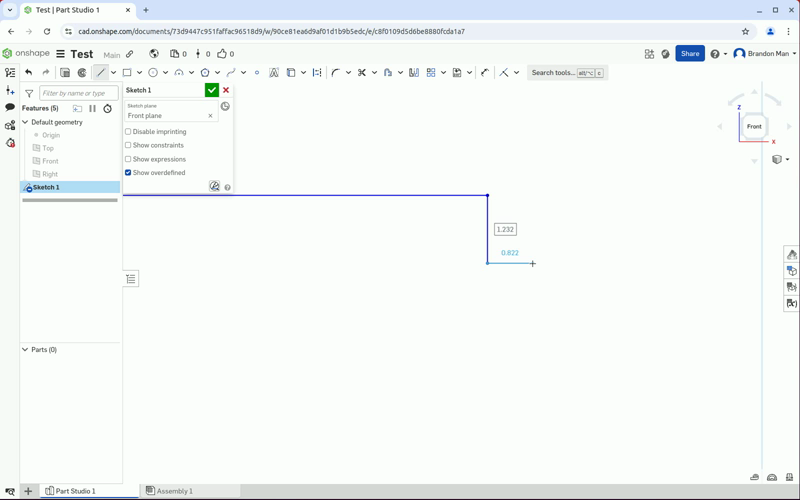
scroll(-6)
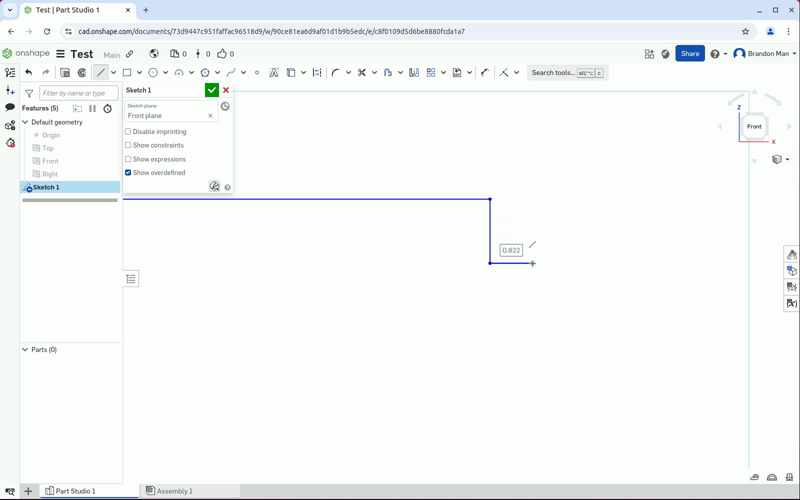
scroll(-6)
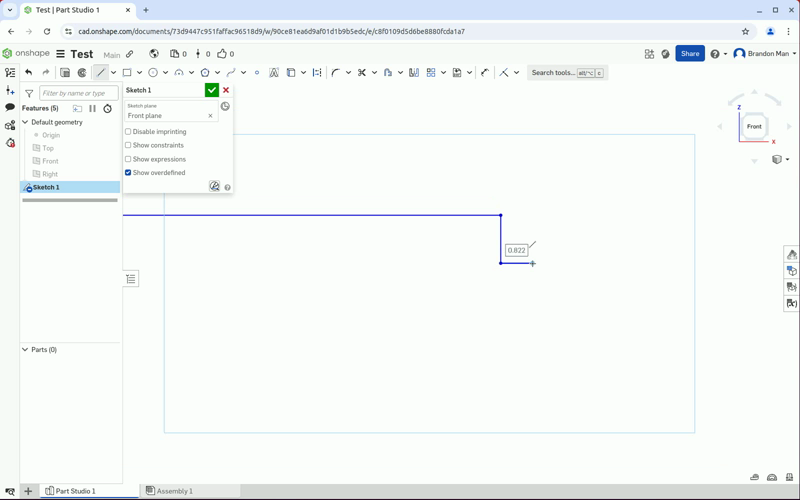
scroll(-6)
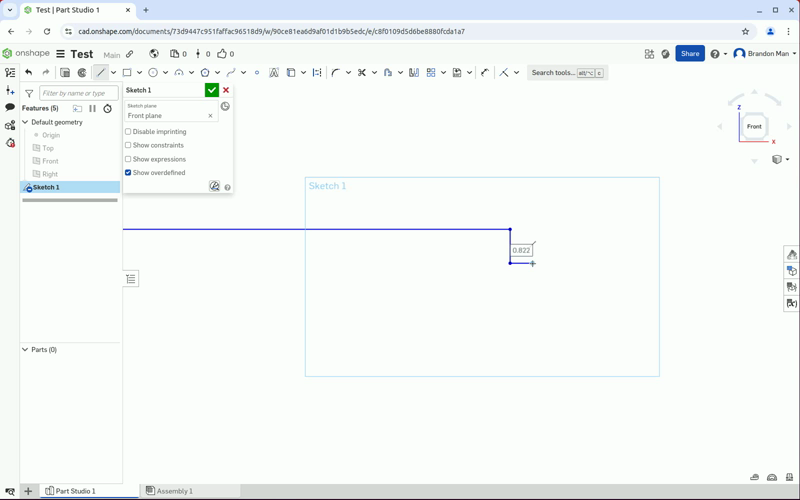
scroll(-6)
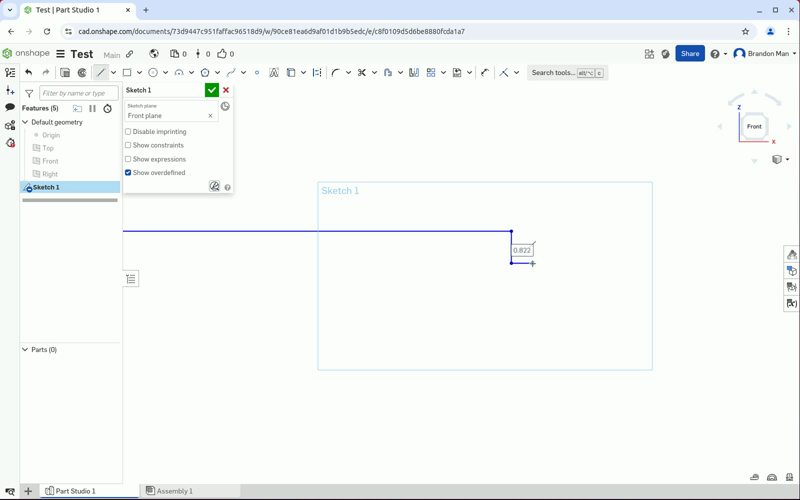
scroll(-6)
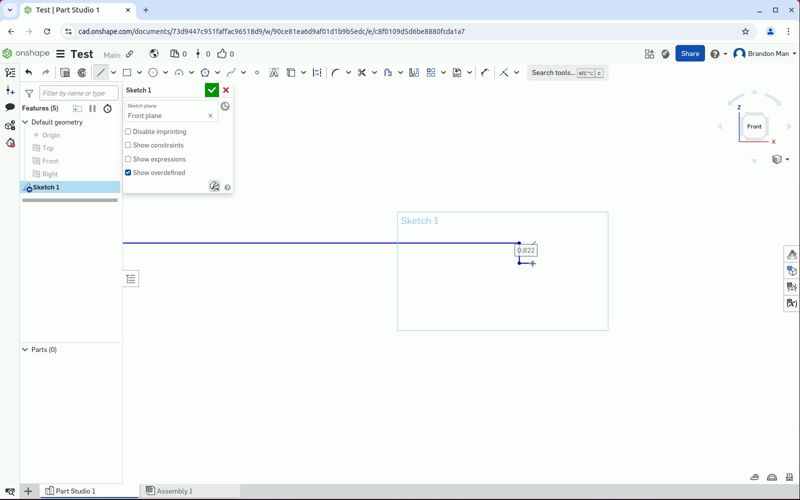
scroll(-6)
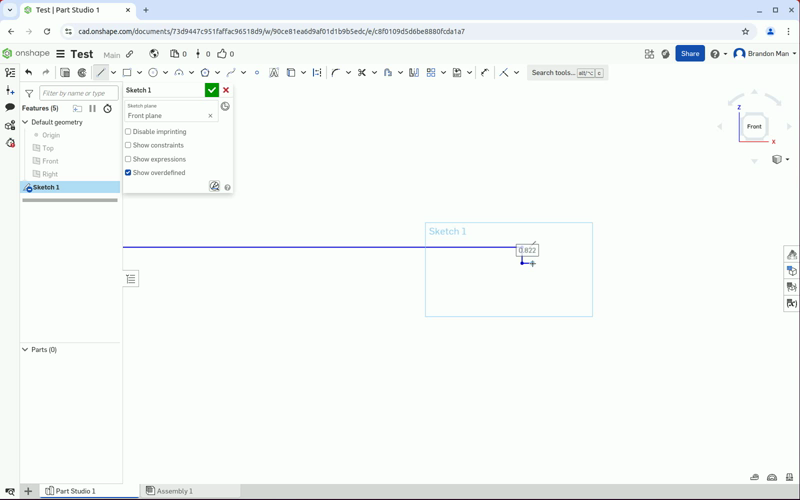
scroll(-6)
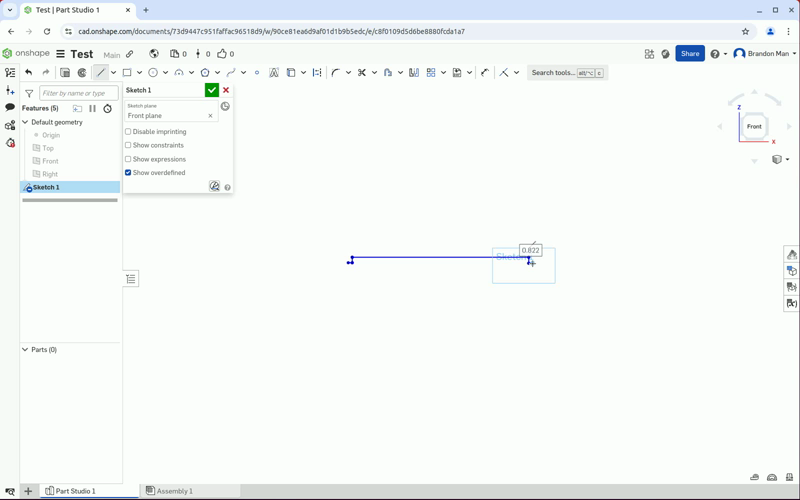
key_up(shift)
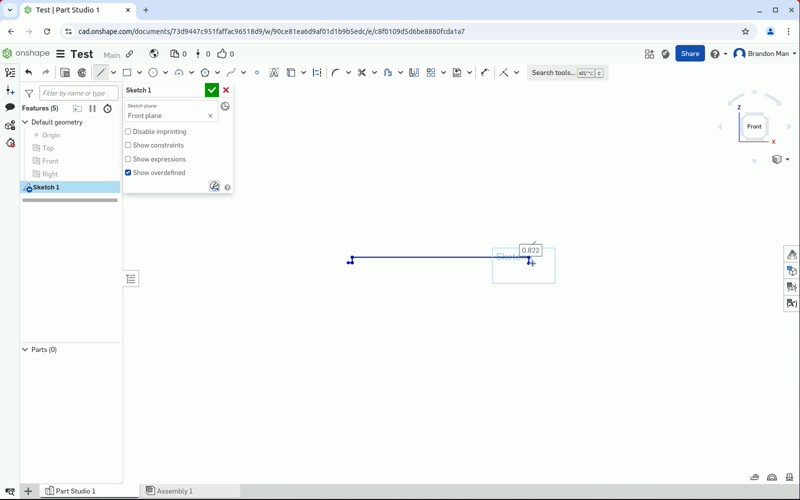
key_down(shift)
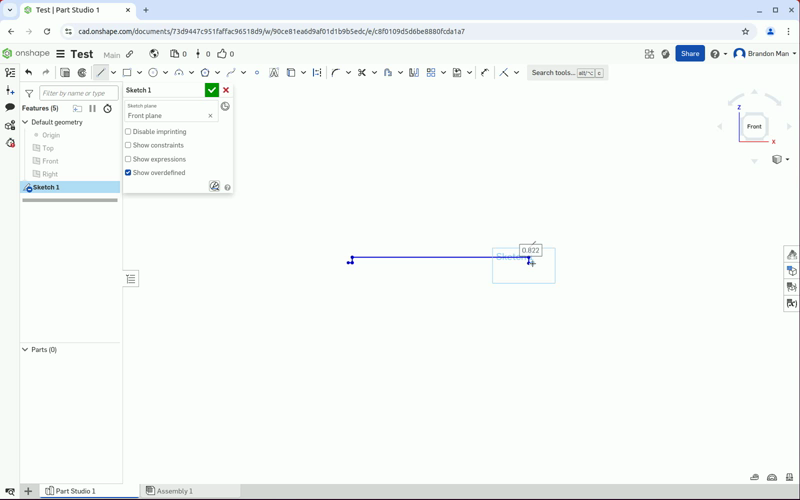
mouse_move(562, 263)
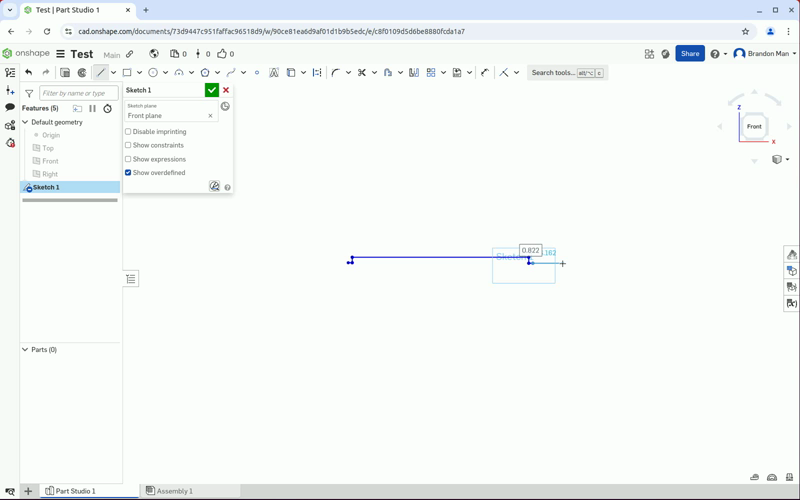
mouse_move(532, 224)
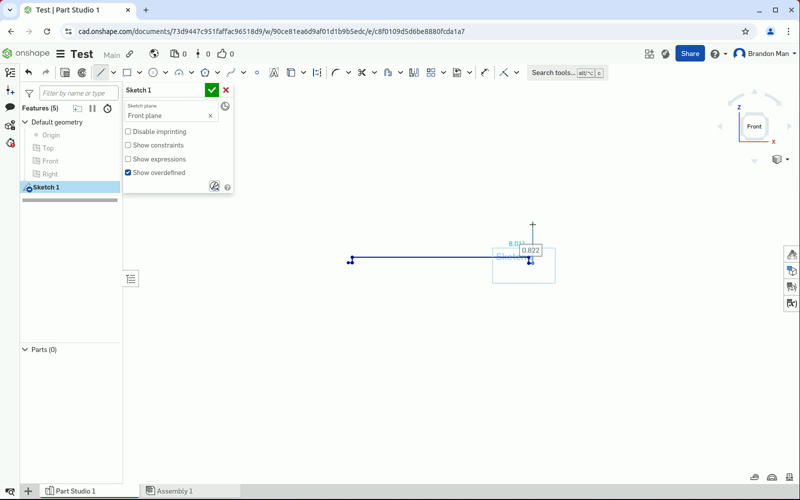
click(532, 224)
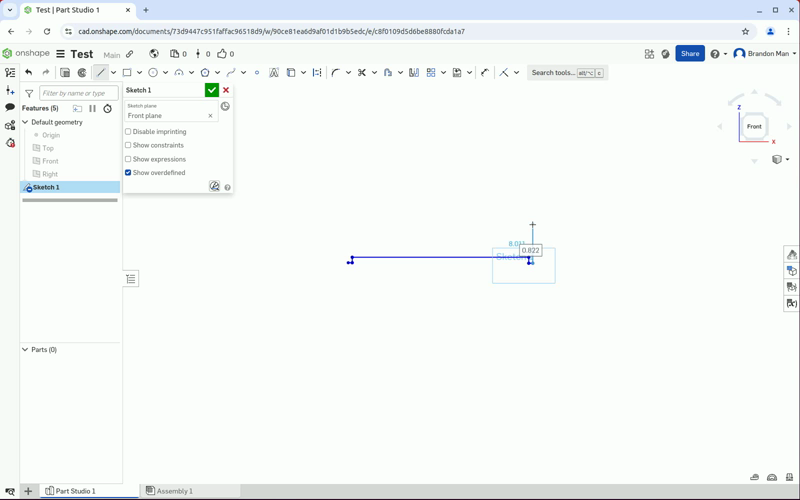
key_up(shift)
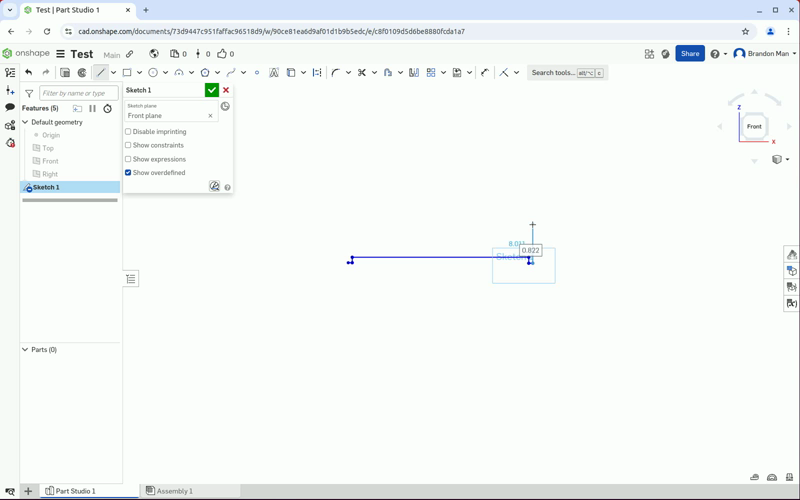
key_down(shift)
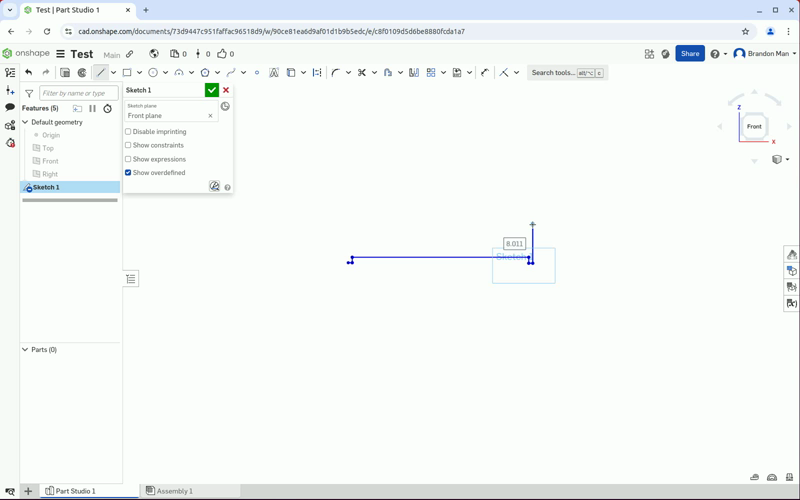
mouse_move(348, 224)
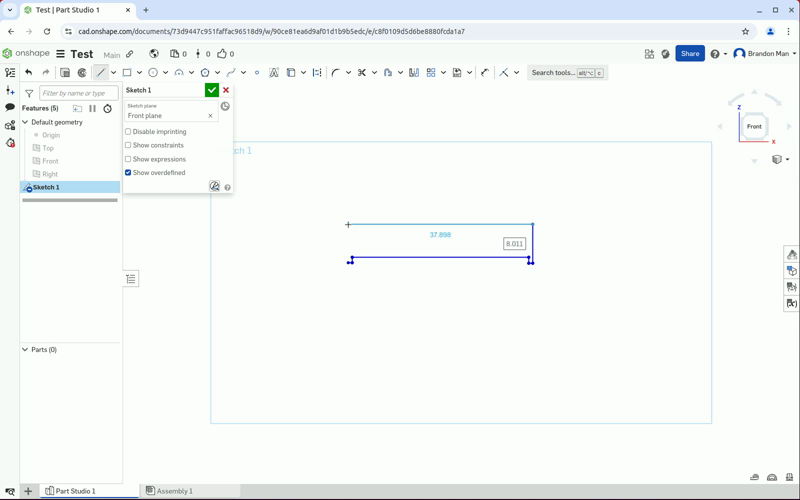
click(348, 224)
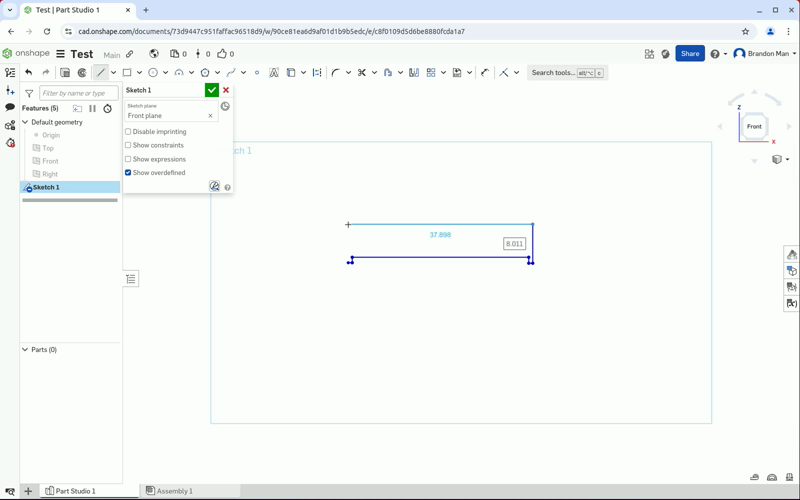
key_up(shift)
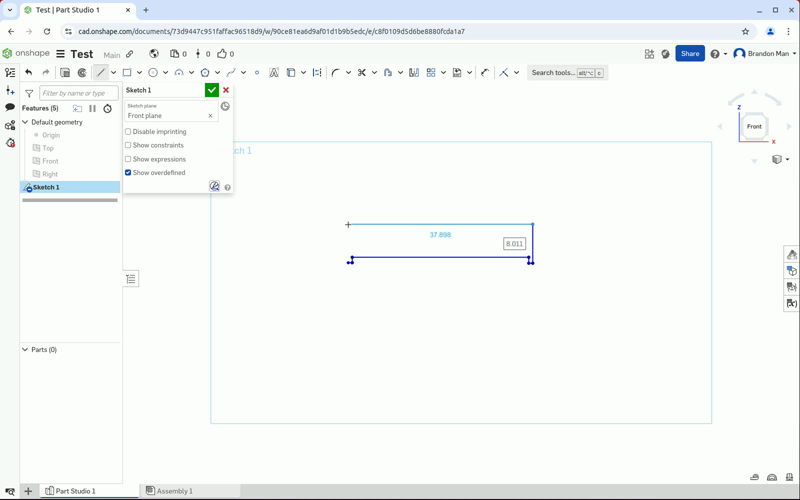
mouse_move(378, 224)
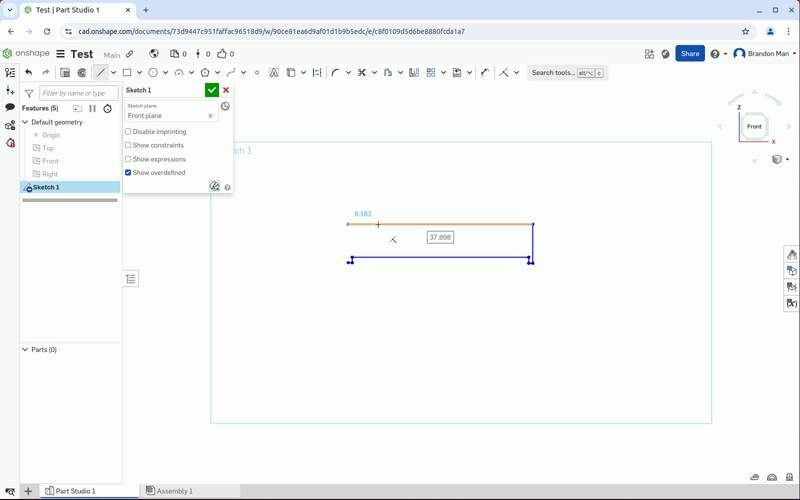
key_down(shift)
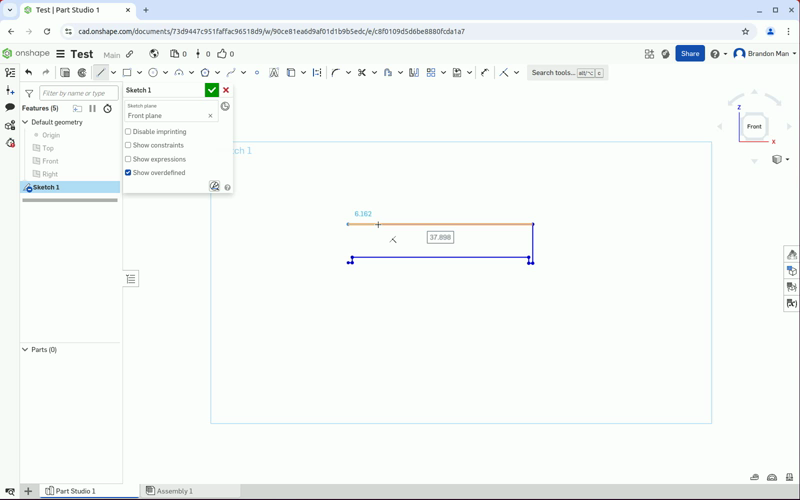
mouse_move(348, 262)
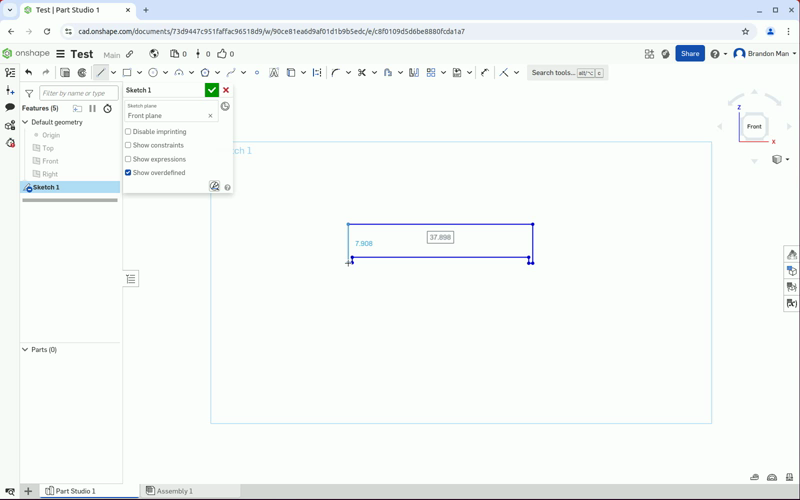
scroll(6)
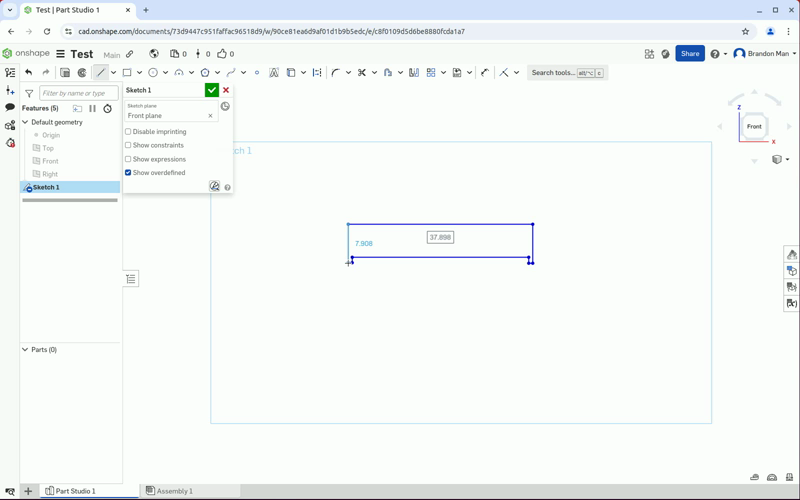
scroll(6)
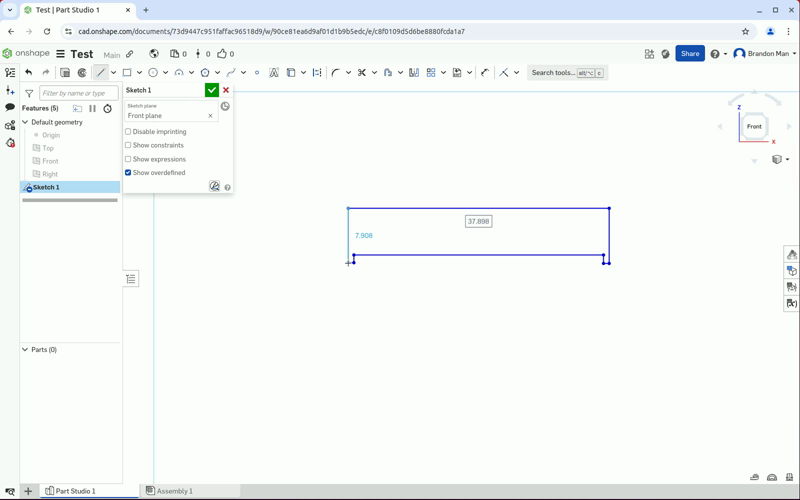
scroll(6)
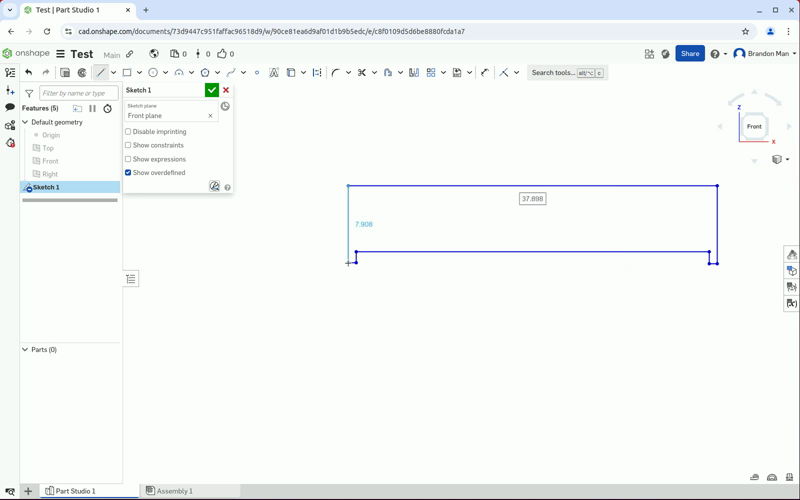
scroll(6)
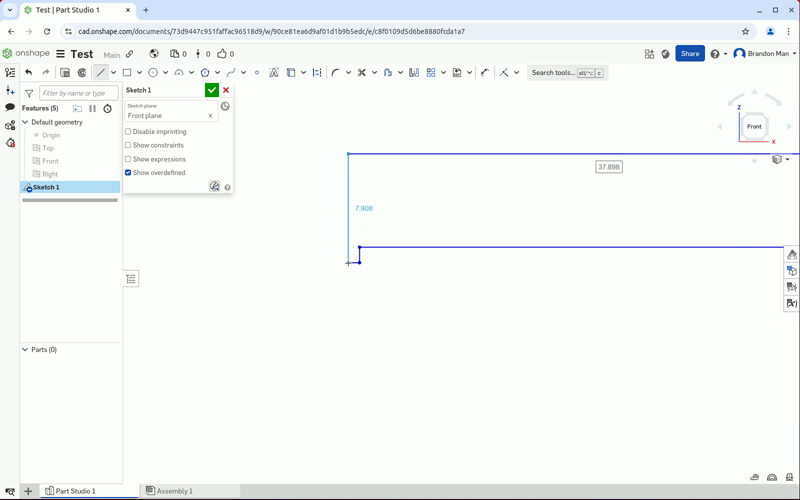
scroll(6)
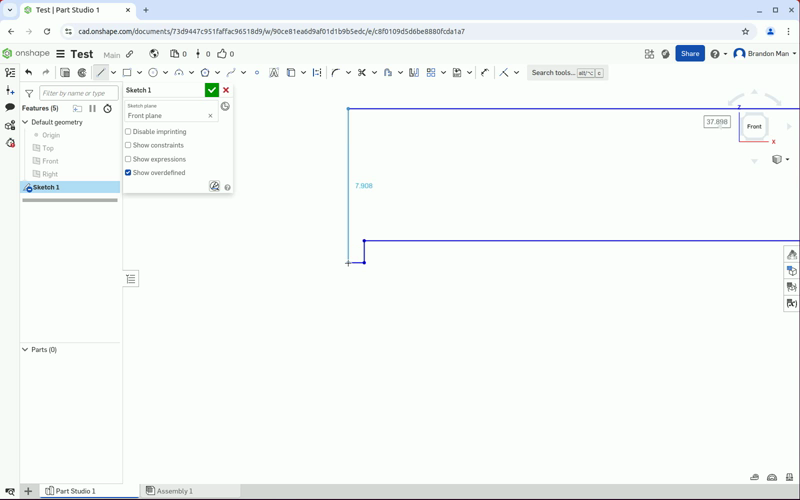
scroll(6)
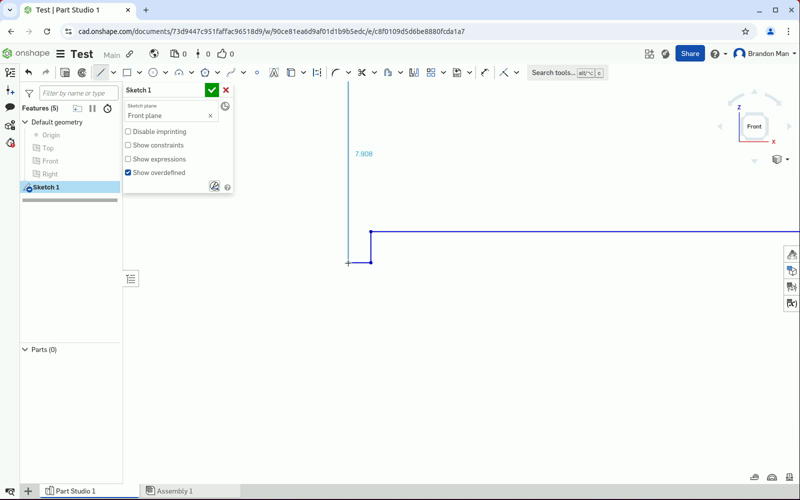
scroll(6)
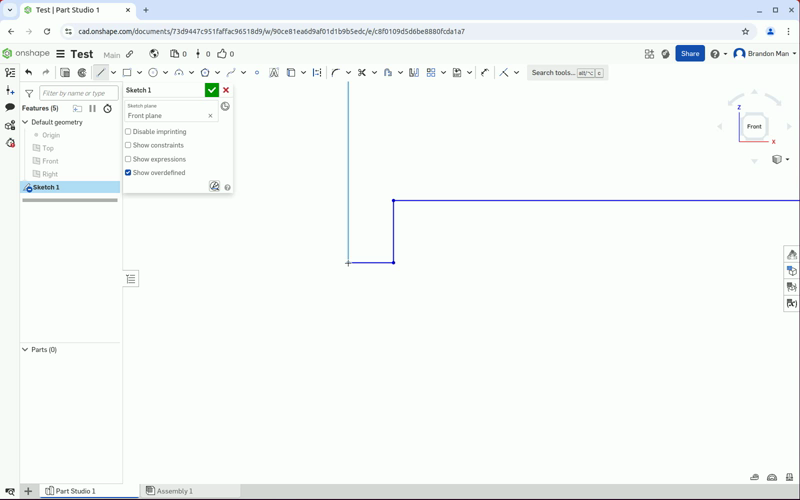
key_up(shift)
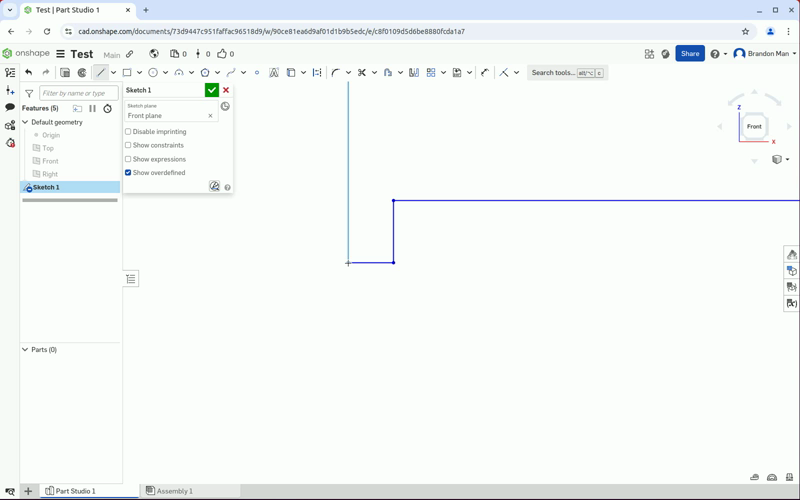
click(348, 262)
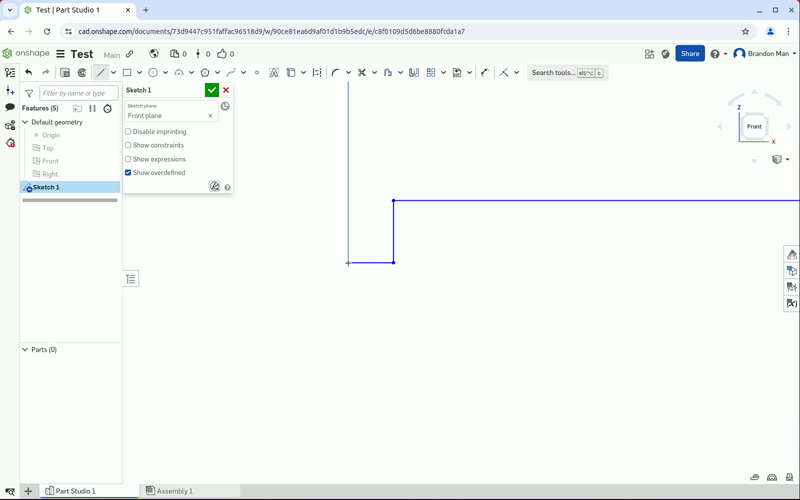
scroll(-6)
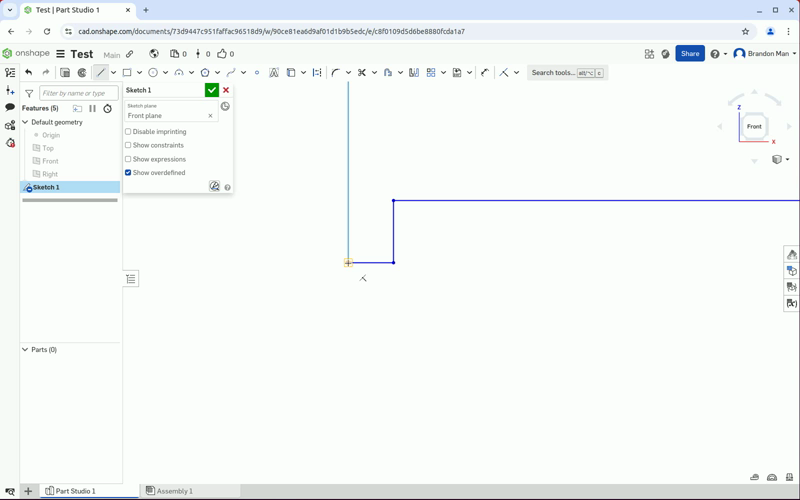
scroll(-6)
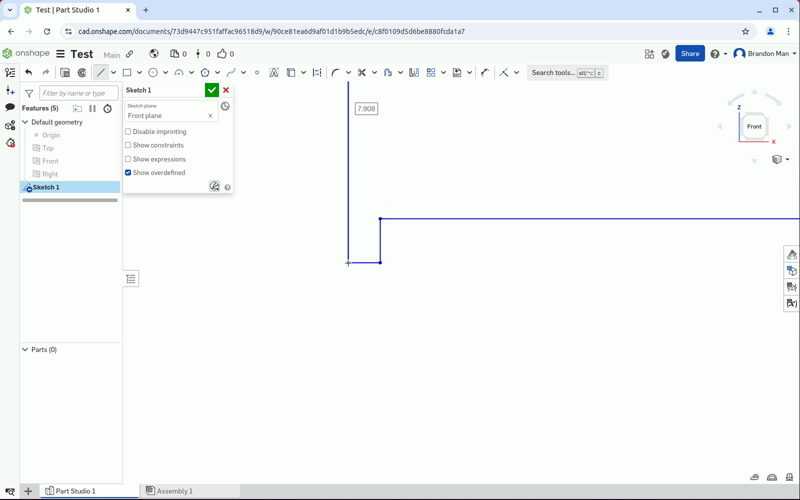
scroll(-6)
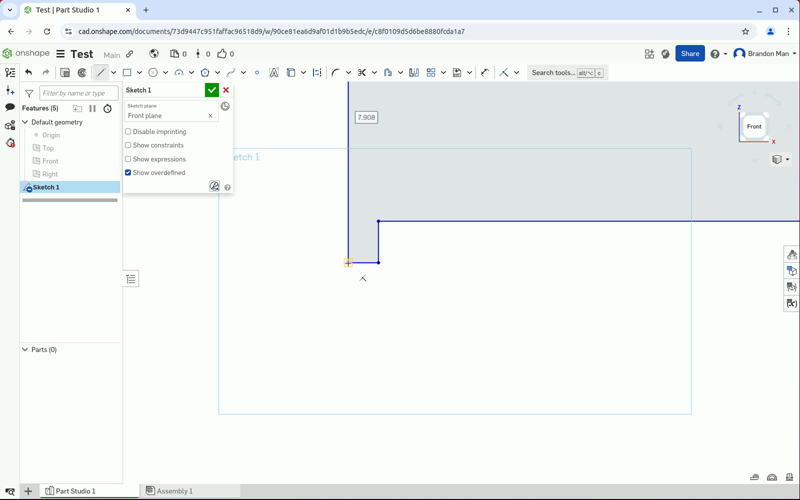
scroll(-6)
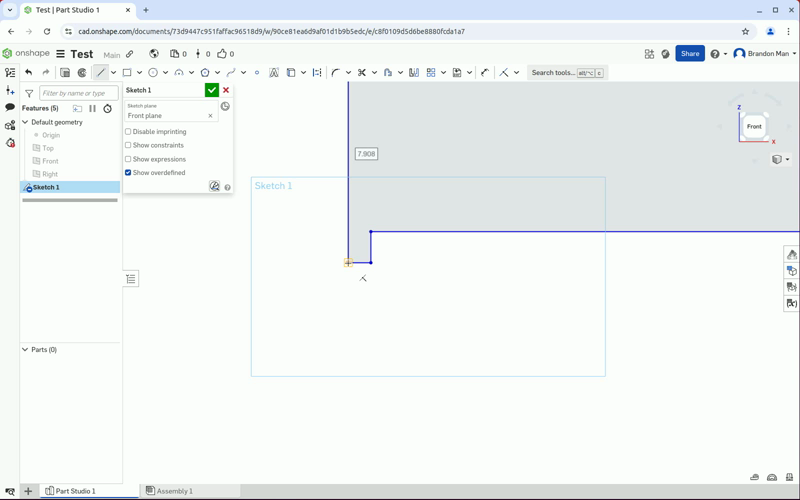
scroll(-6)
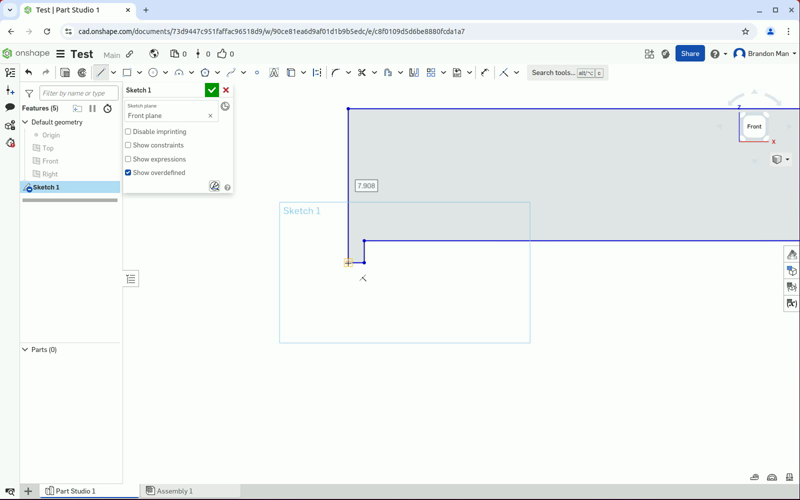
scroll(-6)
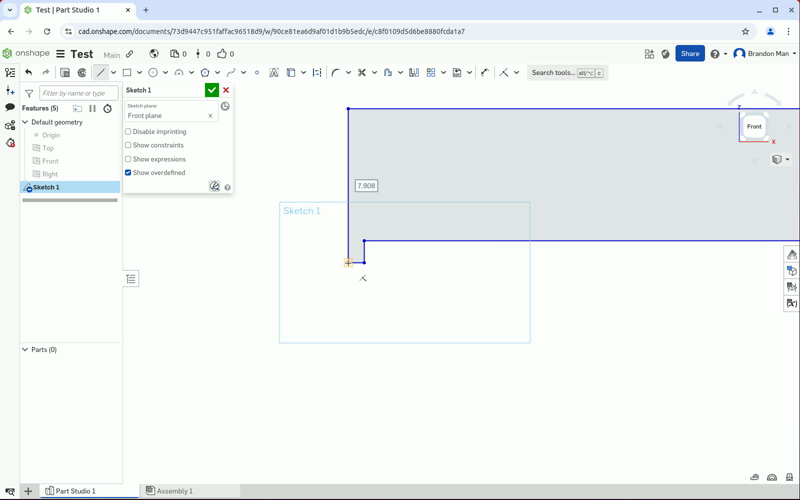
scroll(-6)
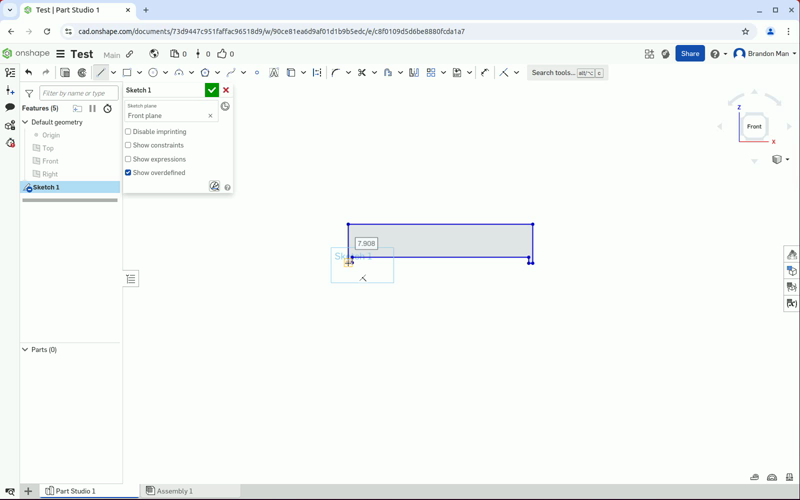
key(esc)
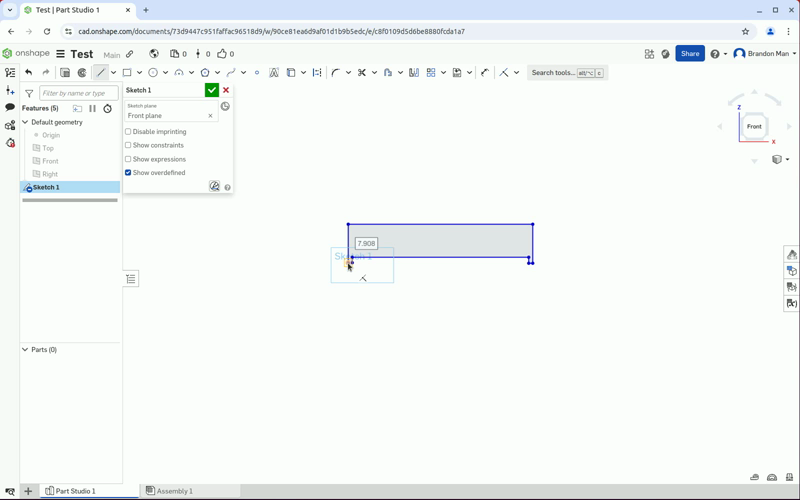
mouse_move(484, 244)
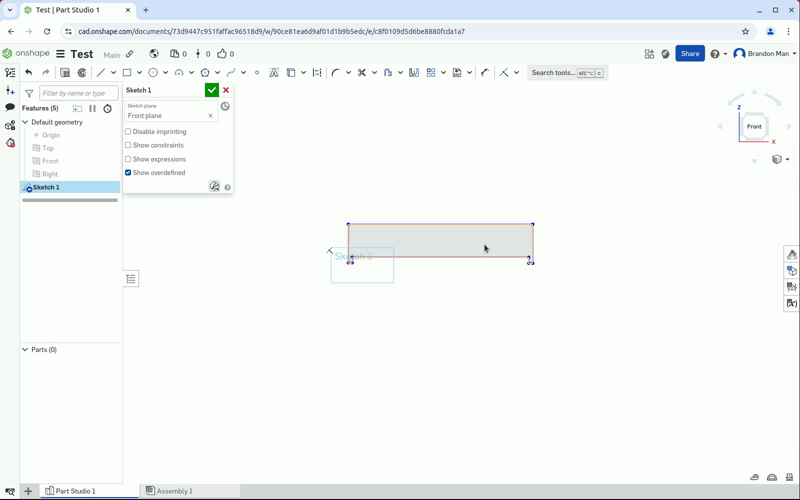
click(484, 244)
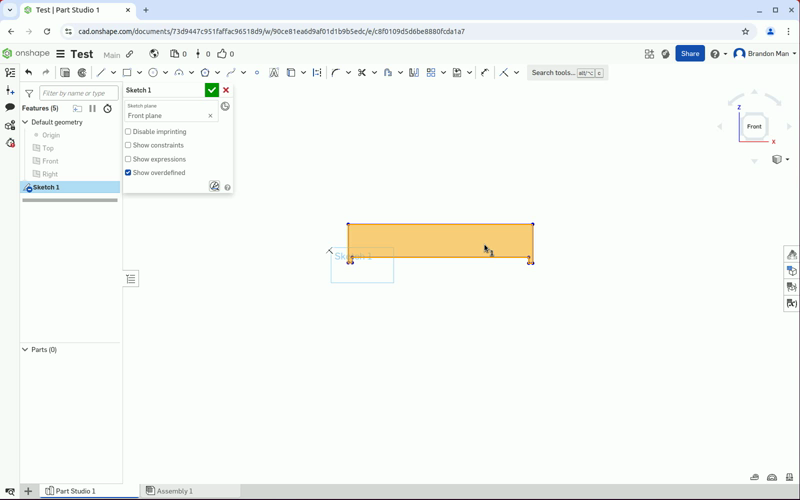
mouse_move(73, 352)
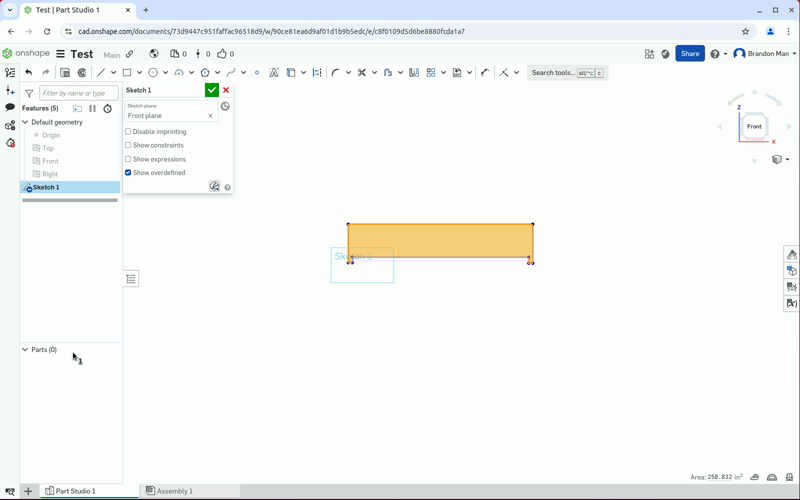
key(shift+y)
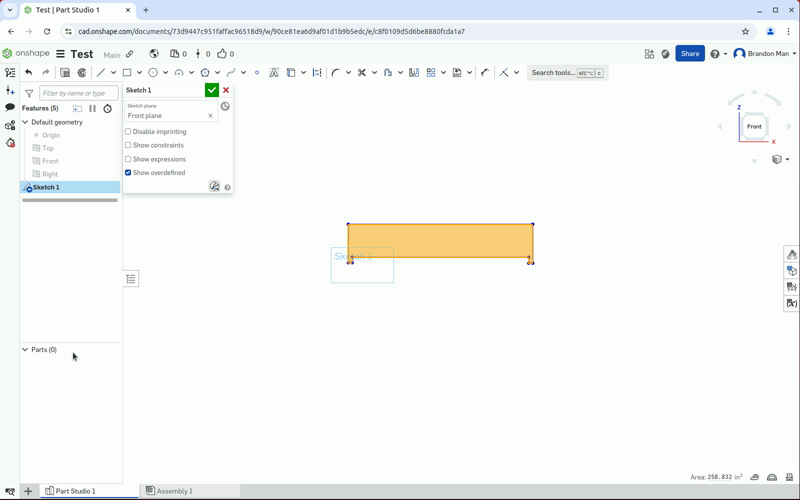
key(shift+e)
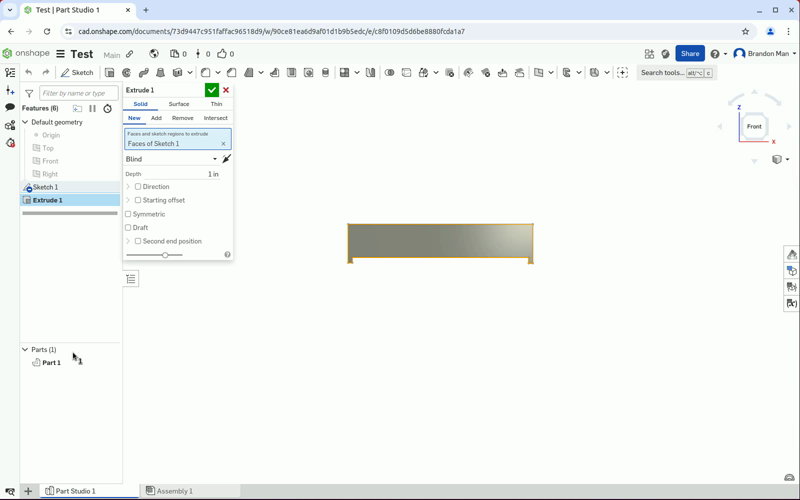
mouse_move(143, 106)
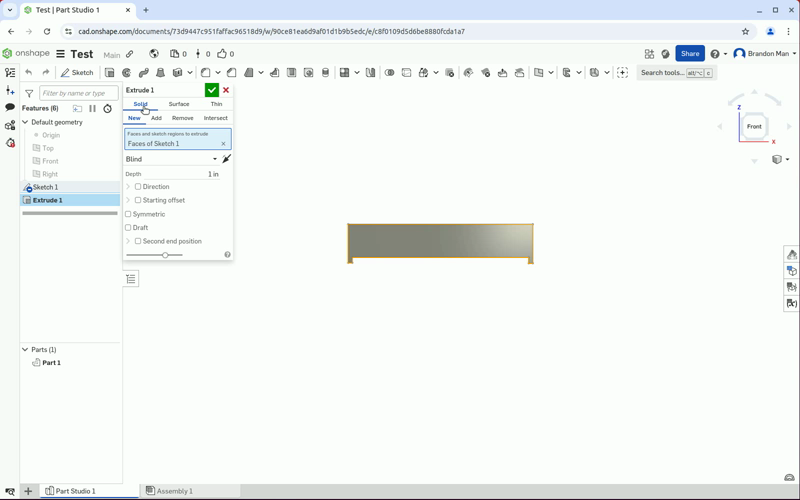
click(143, 106)
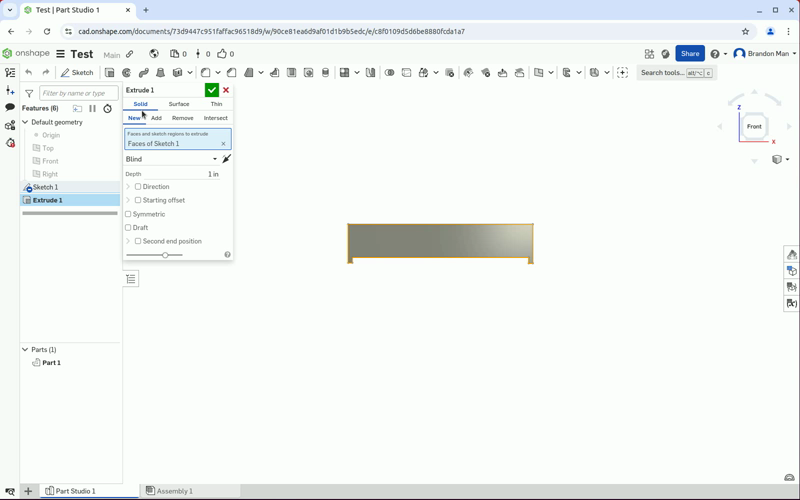
mouse_move(137, 120)
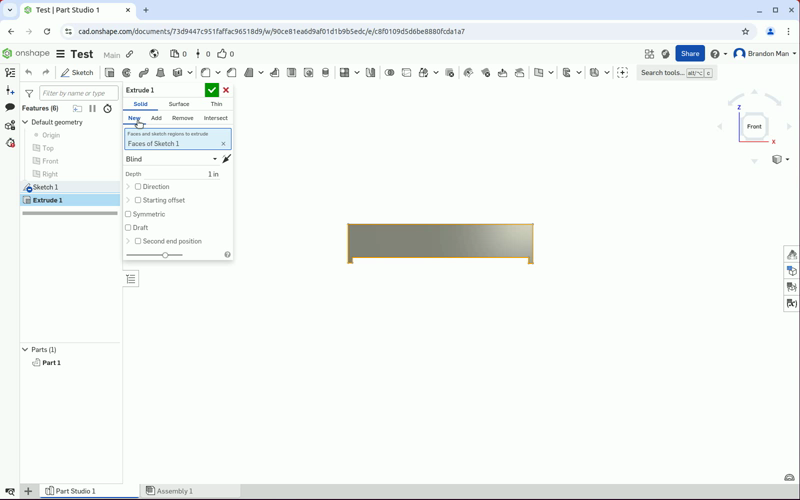
click(137, 120)
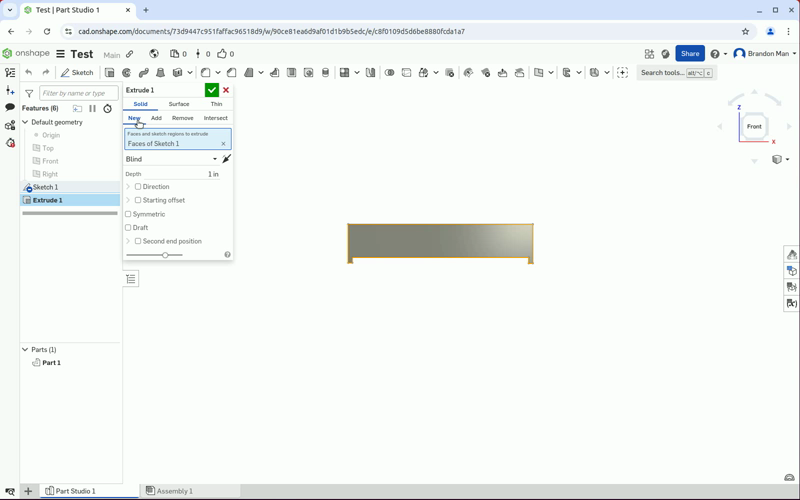
key(tab, 4)
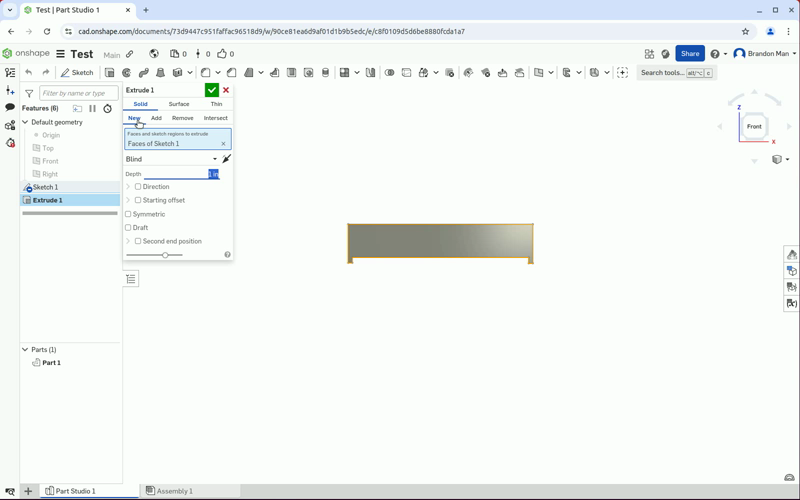
text(1.926)
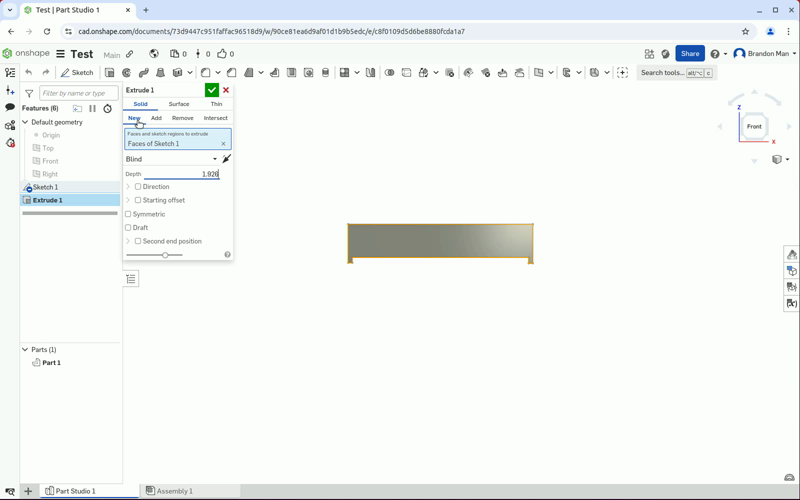
key(enter)
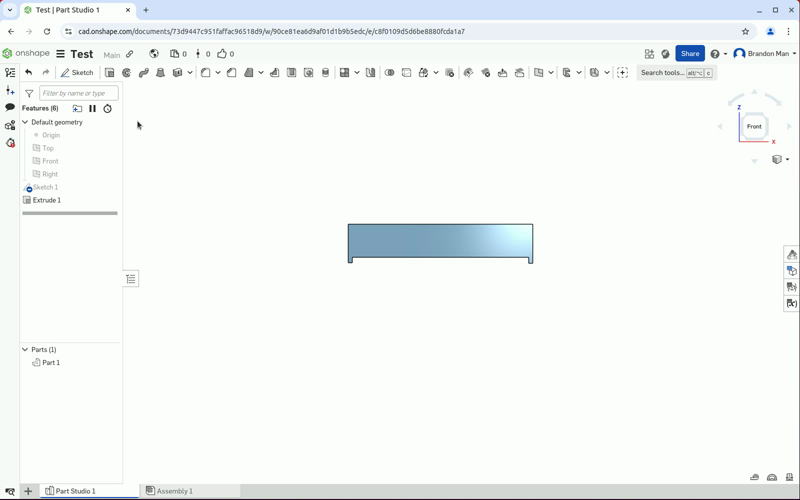
key(shift+h)
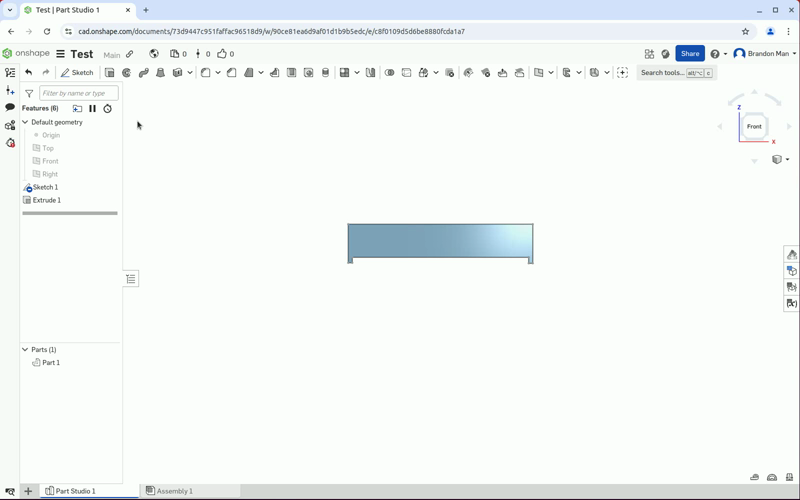
key(shift+h)
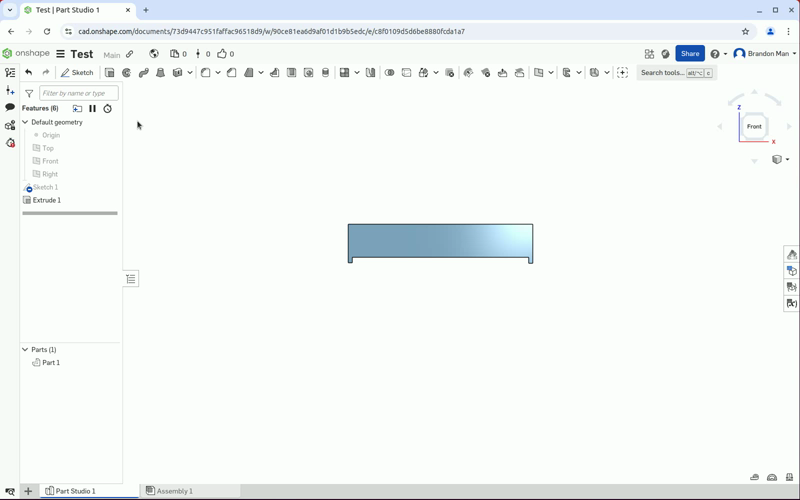
mouse_move(73, 189)
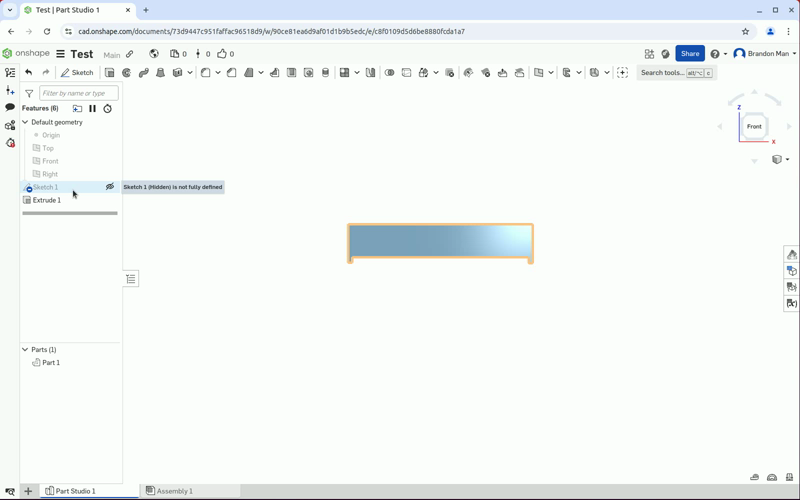
click(73, 189)
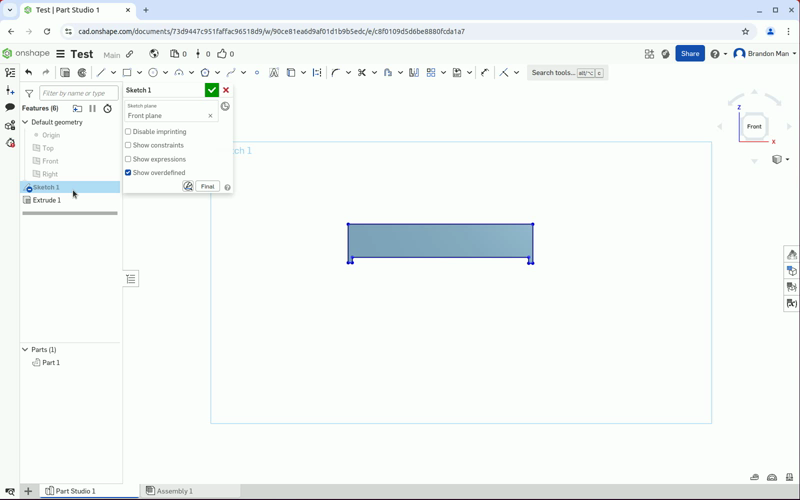
mouse_move(229, 92)
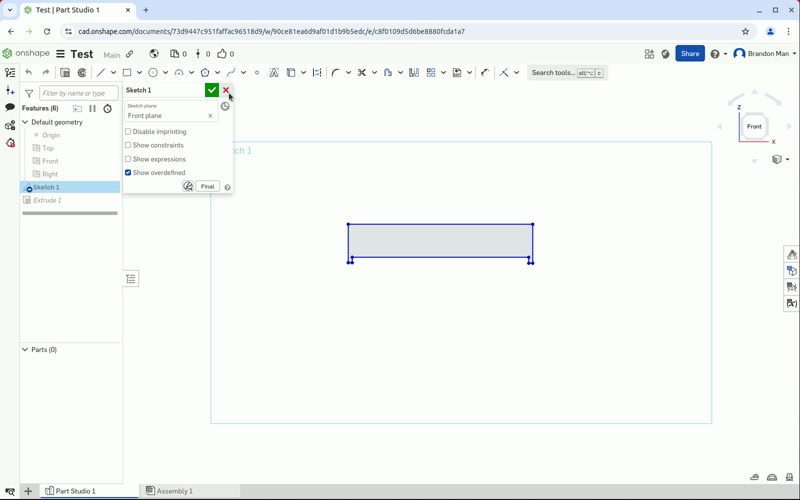
click(229, 92)
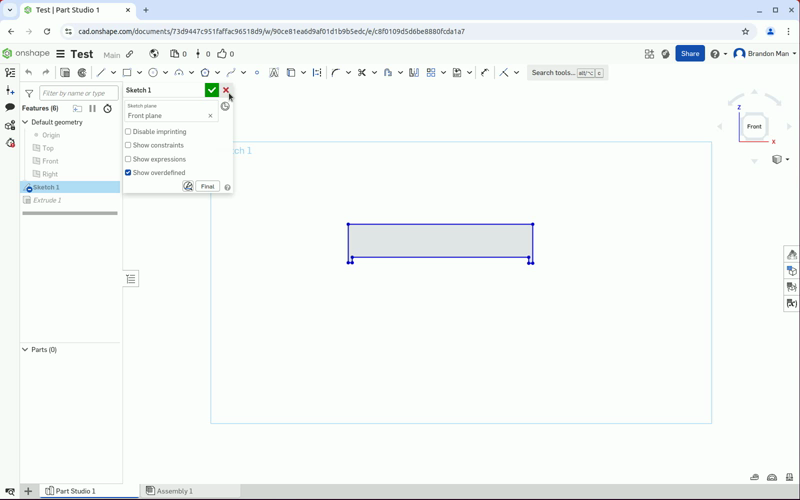
key(shift+s)
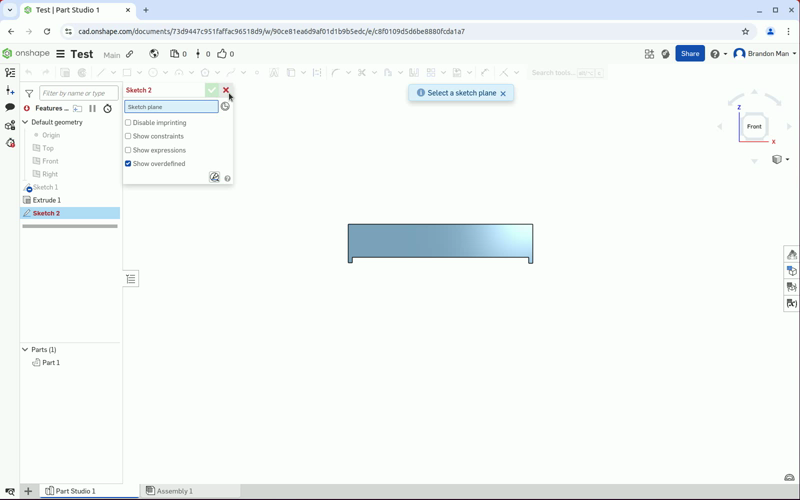
mouse_move(73, 163)
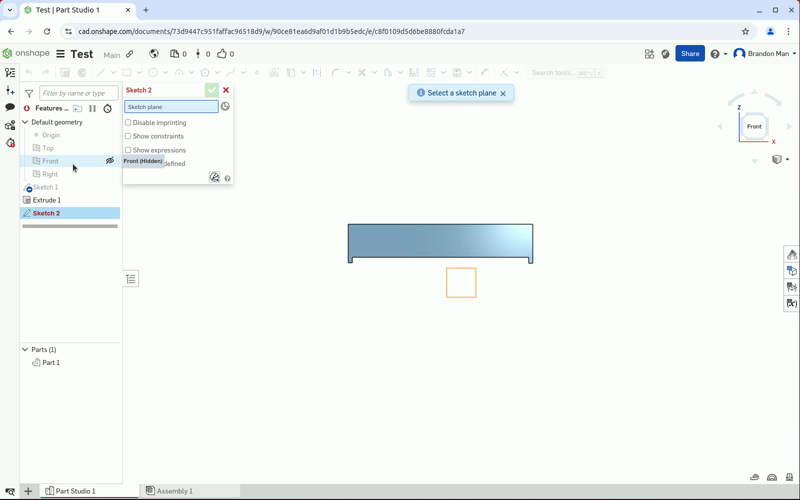
click(73, 163)
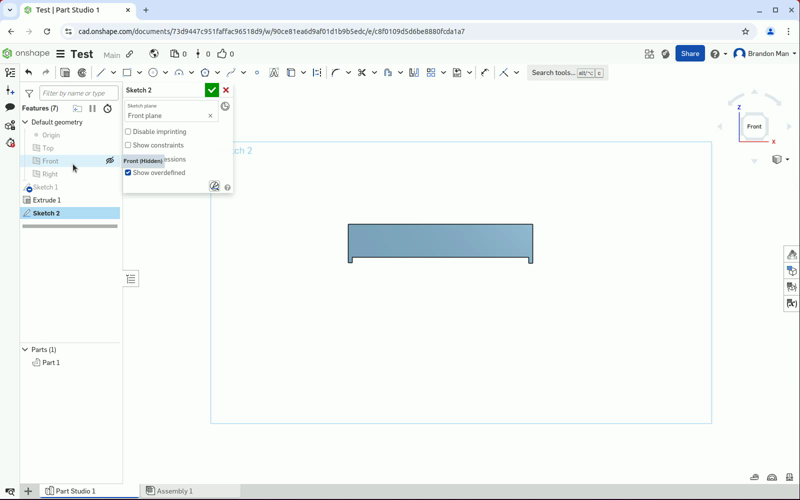
mouse_move(73, 352)
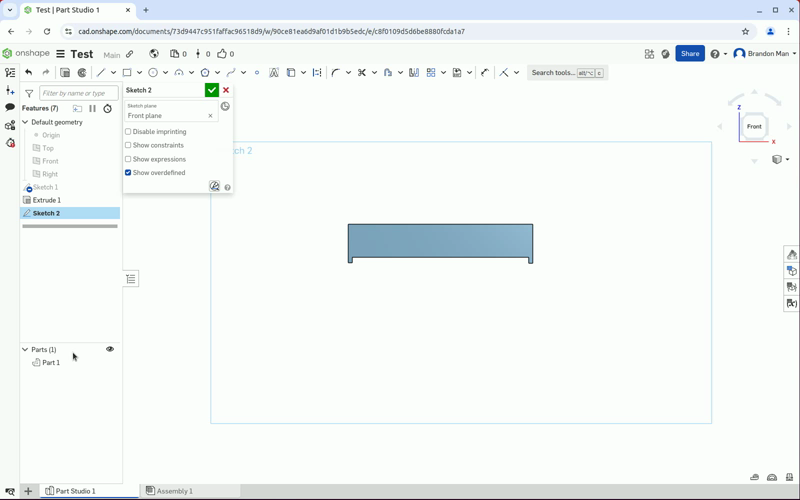
key(y)
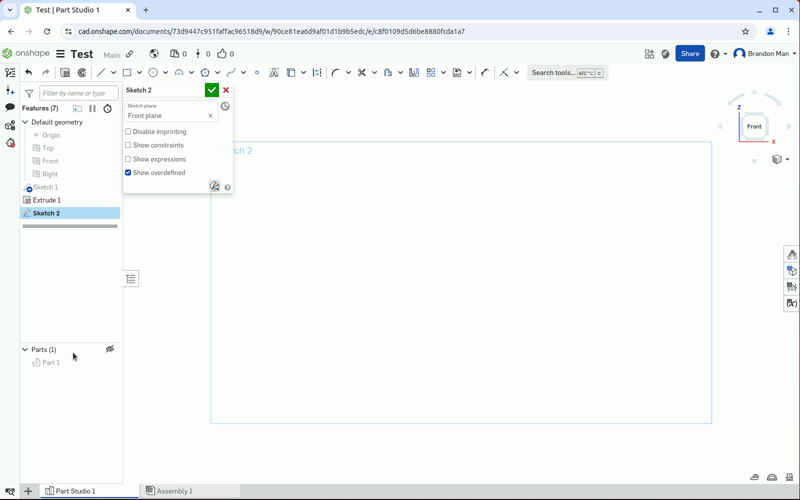
key(l)
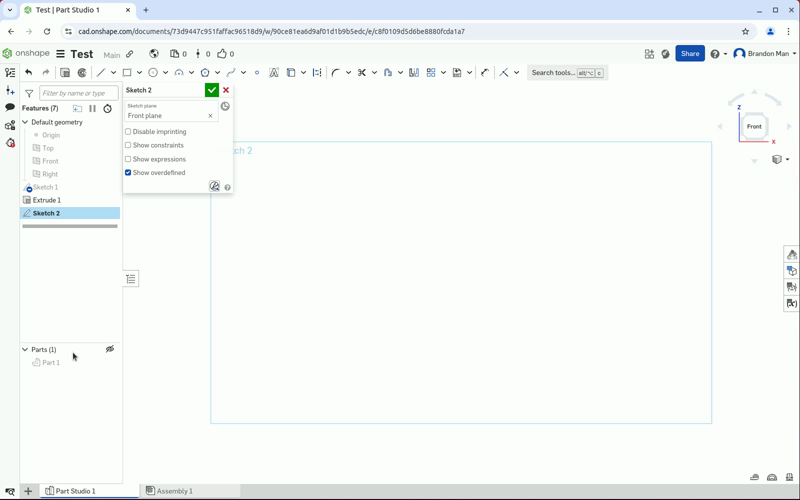
key_down(shift)
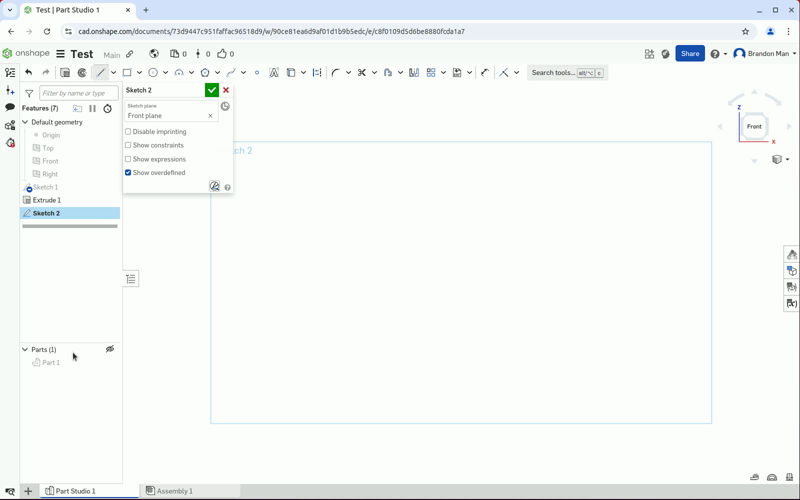
mouse_move(352, 262)
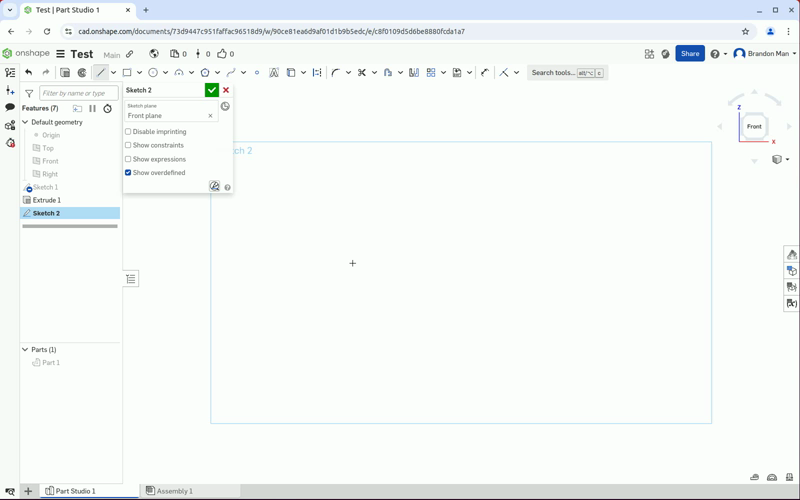
click(352, 262)
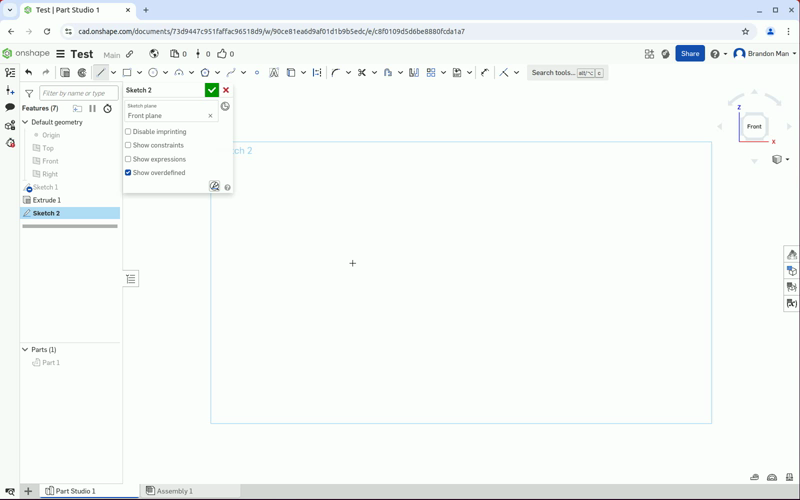
key_up(shift)
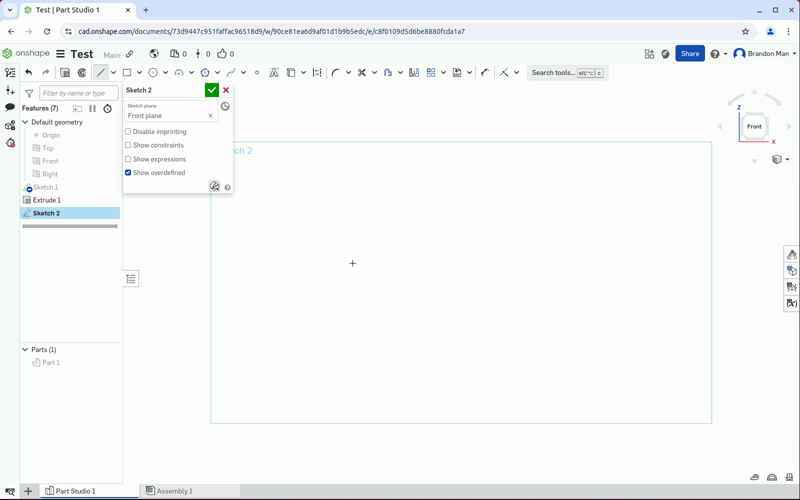
key_down(shift)
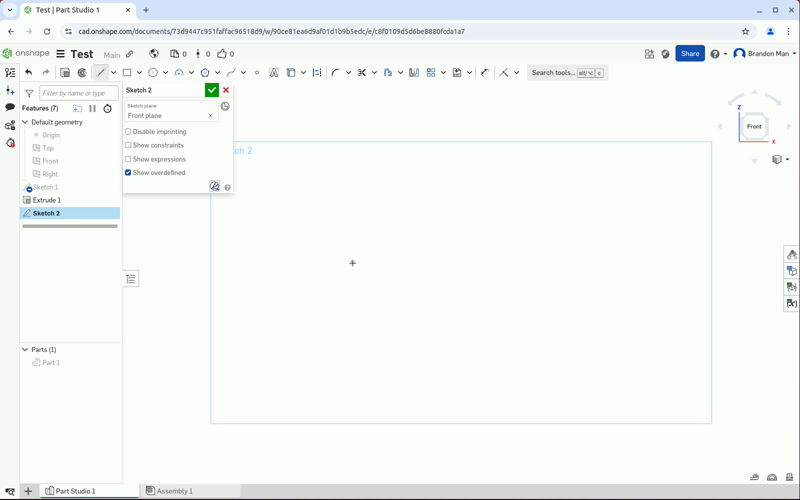
mouse_move(528, 263)
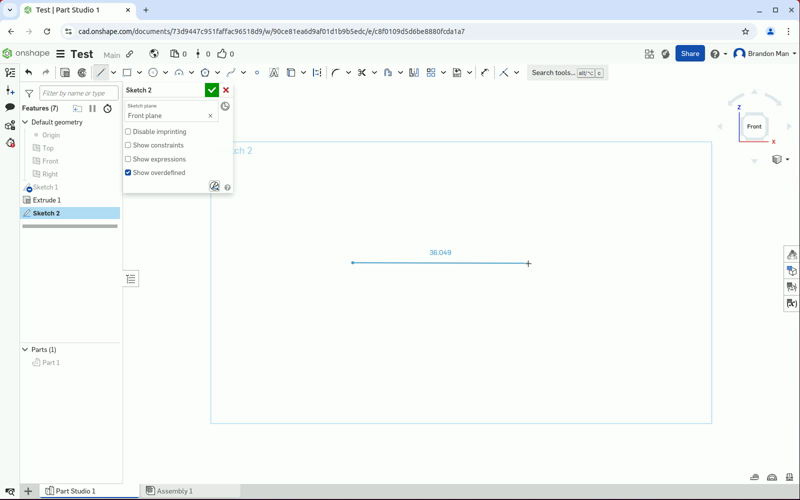
click(528, 263)
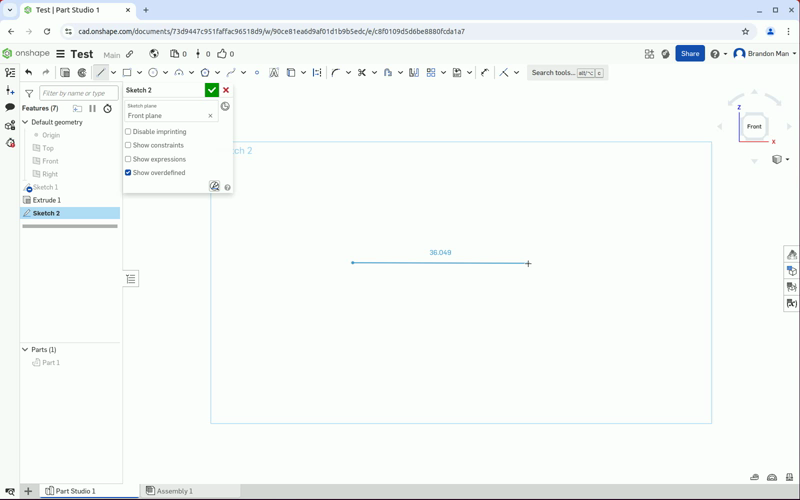
key_up(shift)
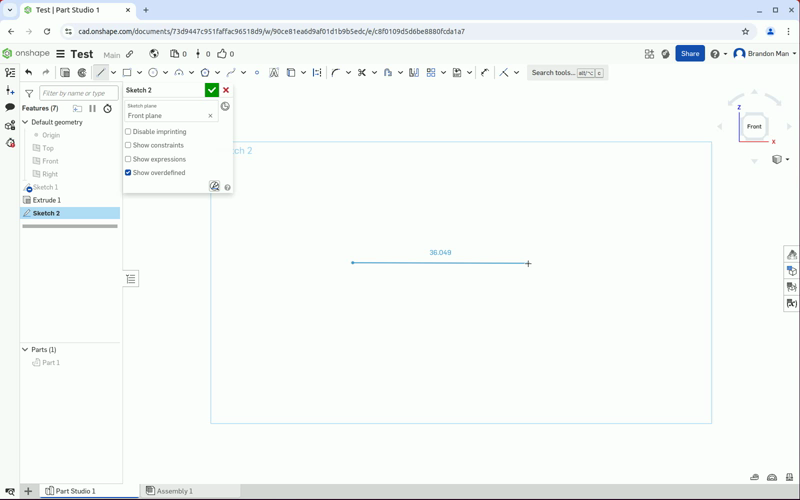
key_down(shift)
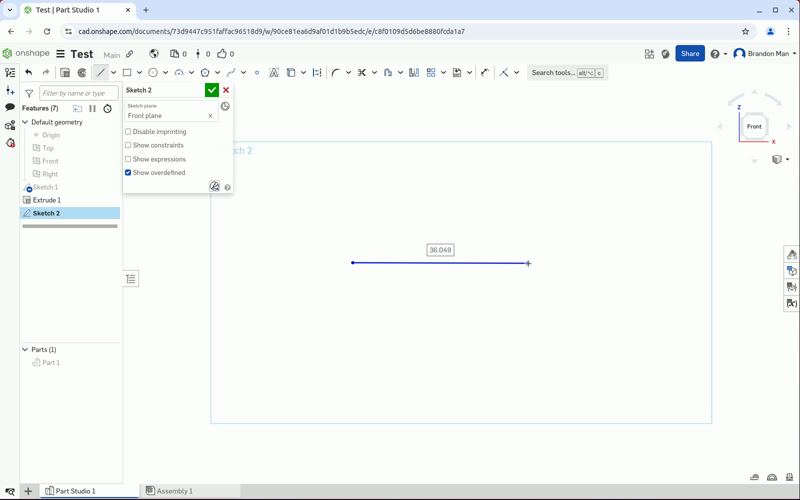
mouse_move(558, 263)
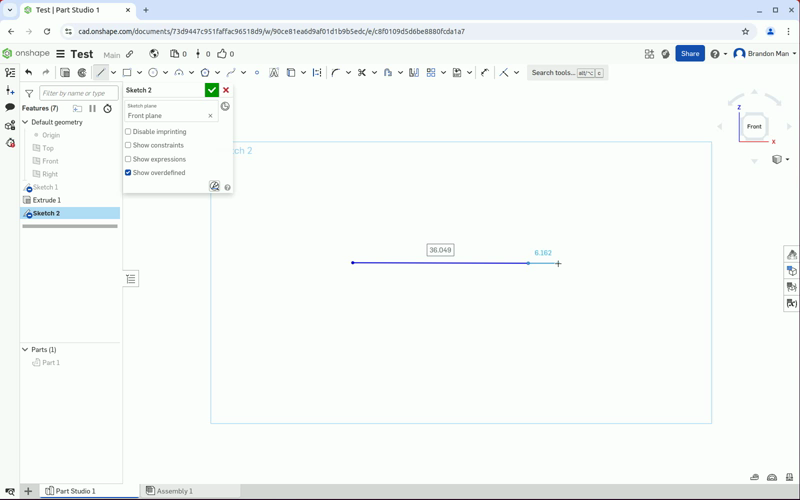
mouse_move(528, 257)
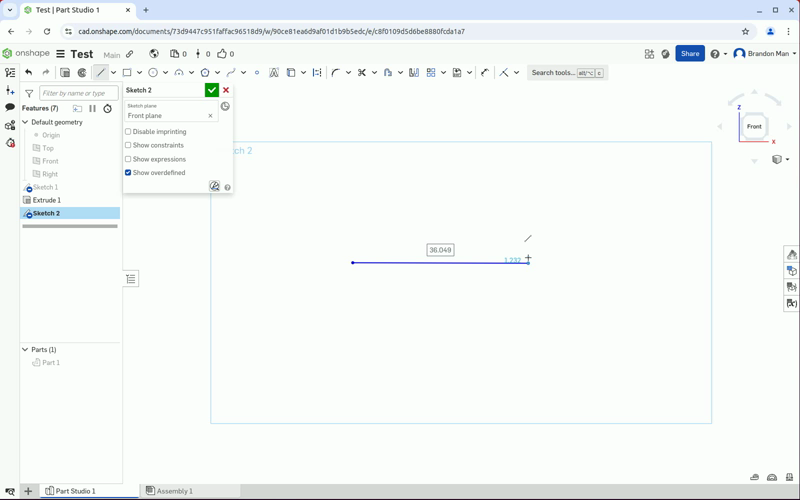
scroll(6)
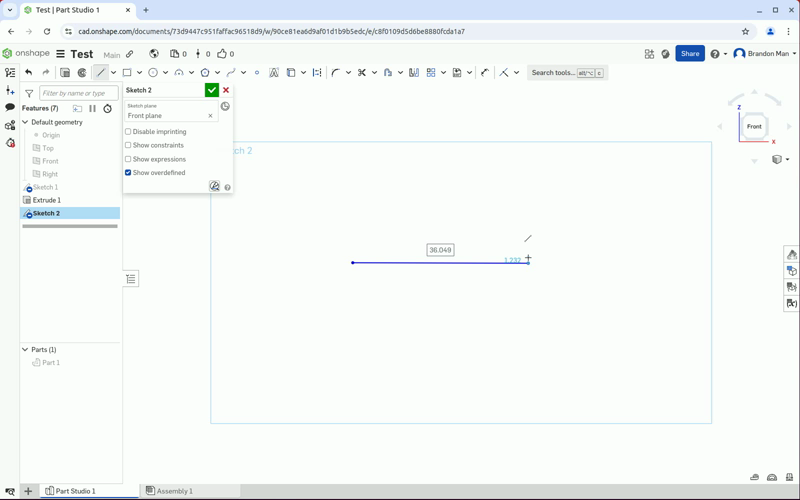
scroll(6)
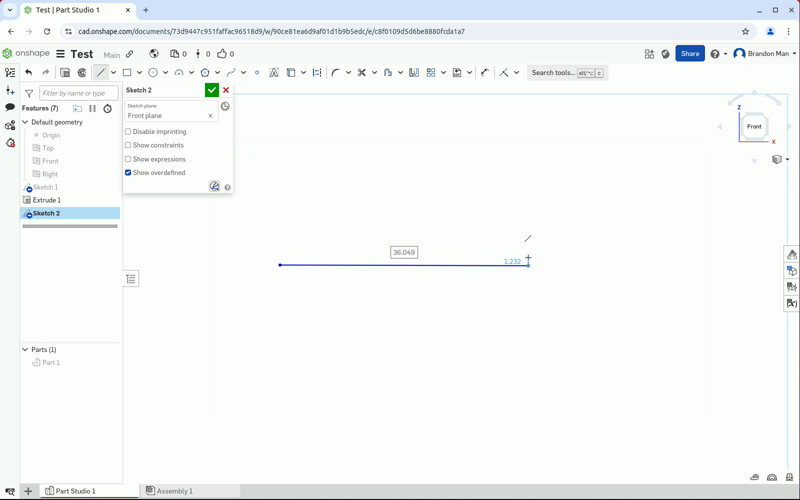
scroll(6)
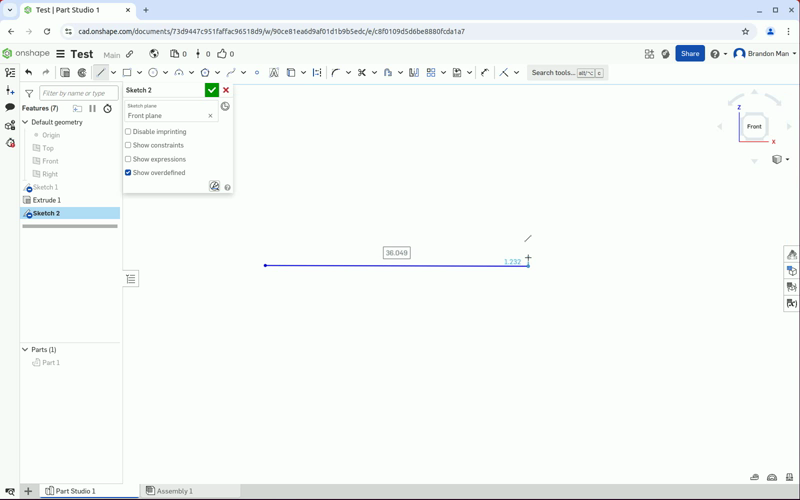
scroll(6)
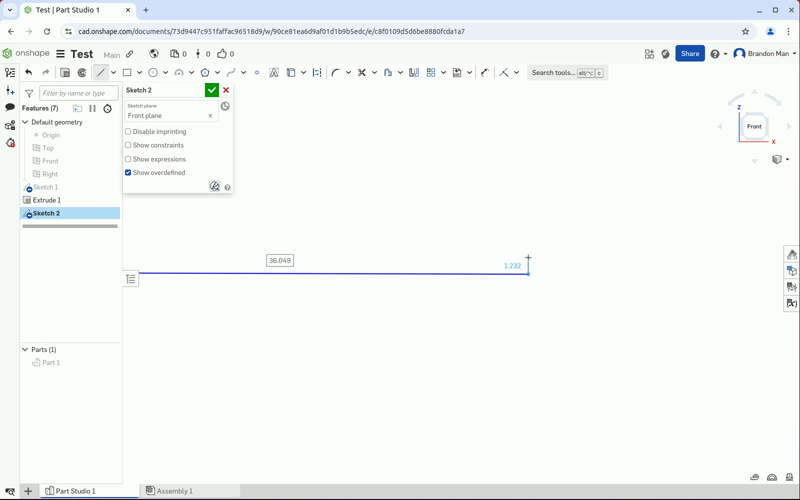
scroll(6)
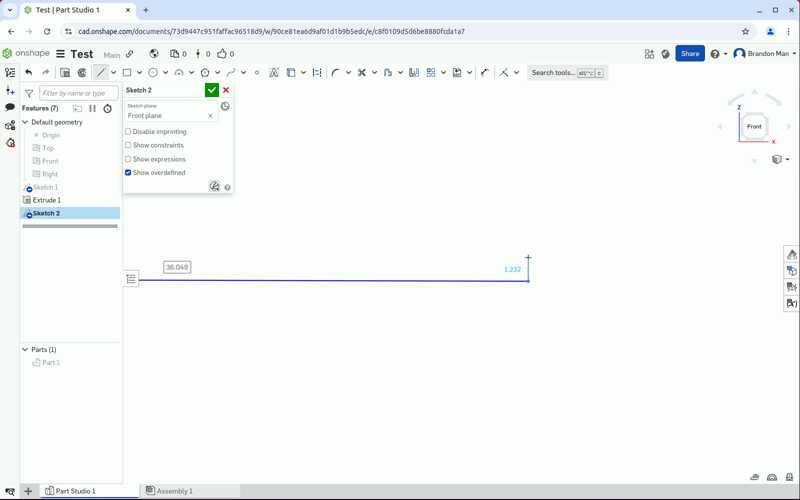
scroll(6)
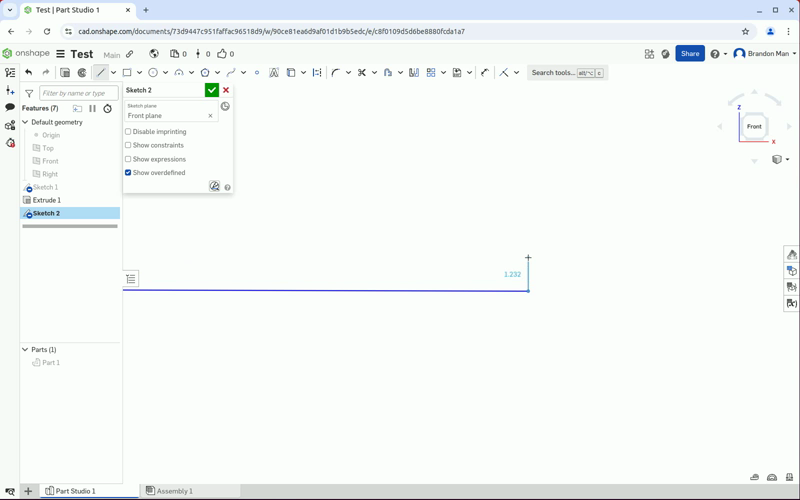
scroll(6)
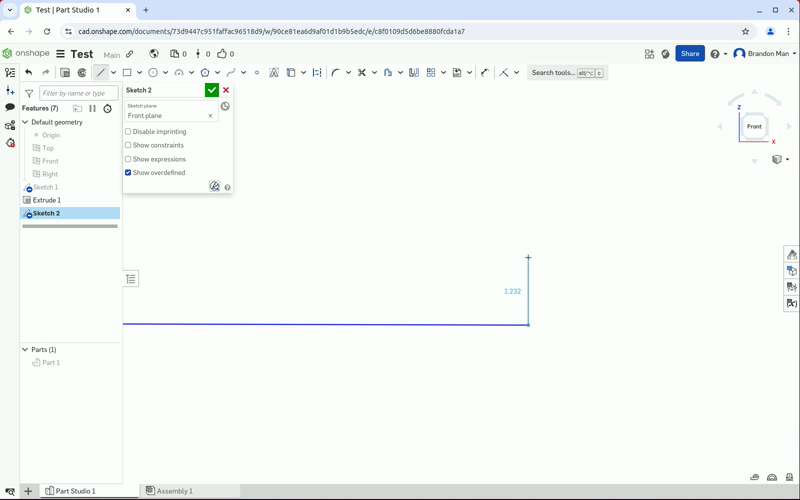
click(528, 257)
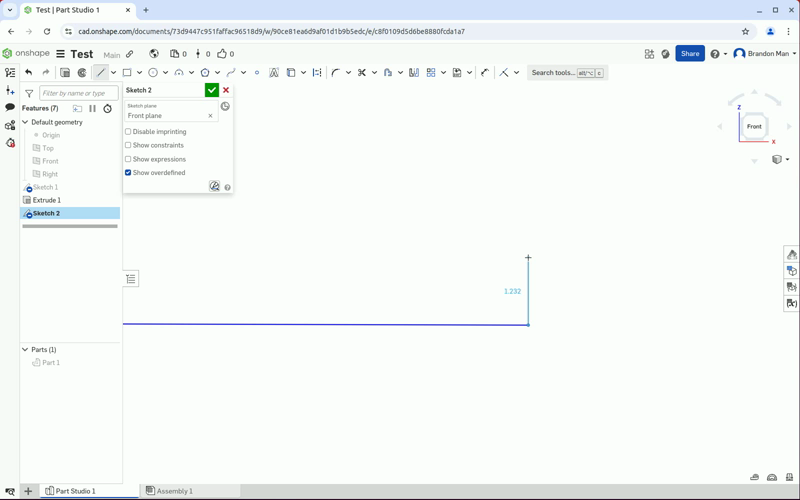
scroll(-6)
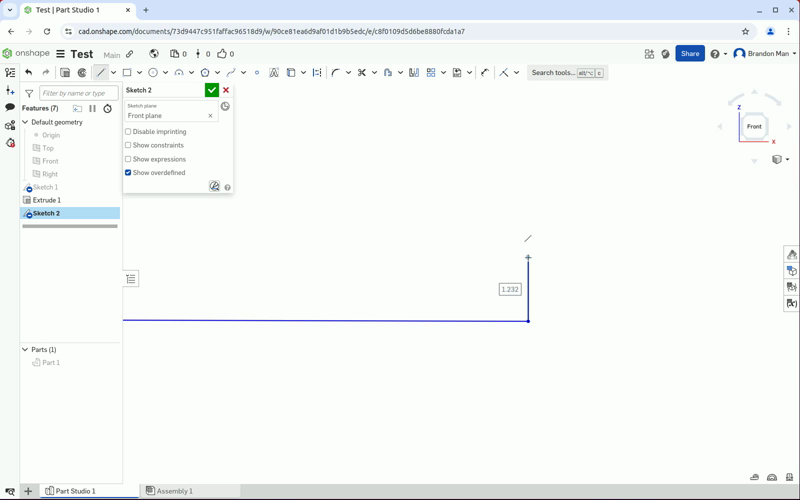
scroll(-6)
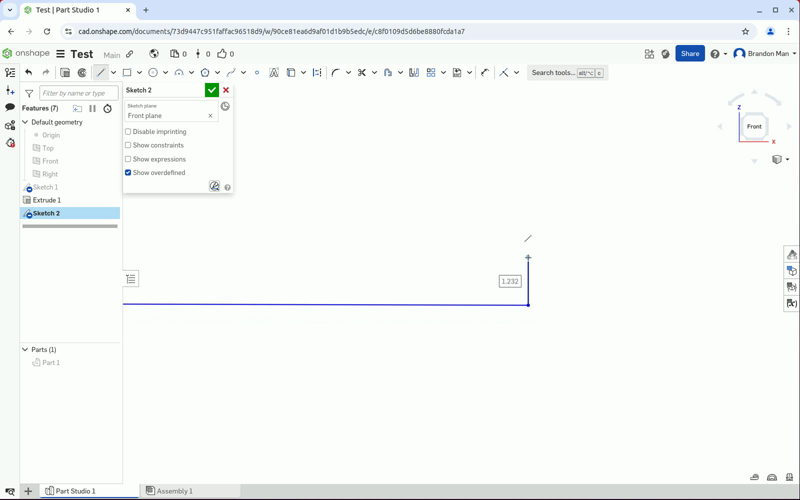
scroll(-6)
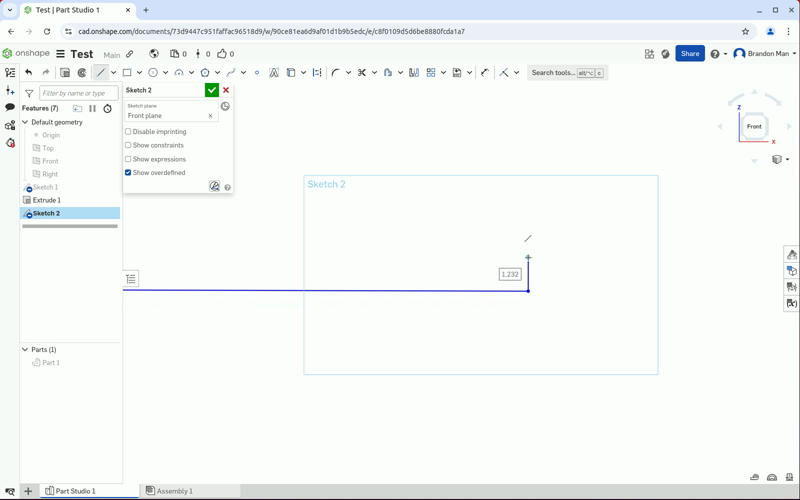
scroll(-6)
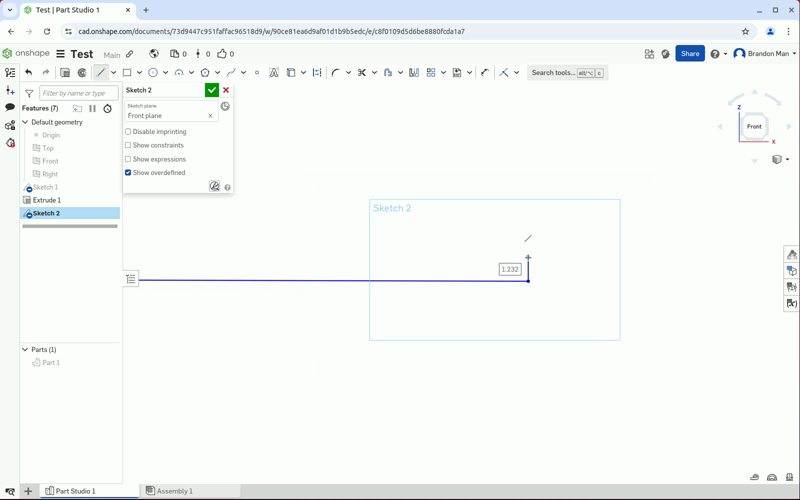
scroll(-6)
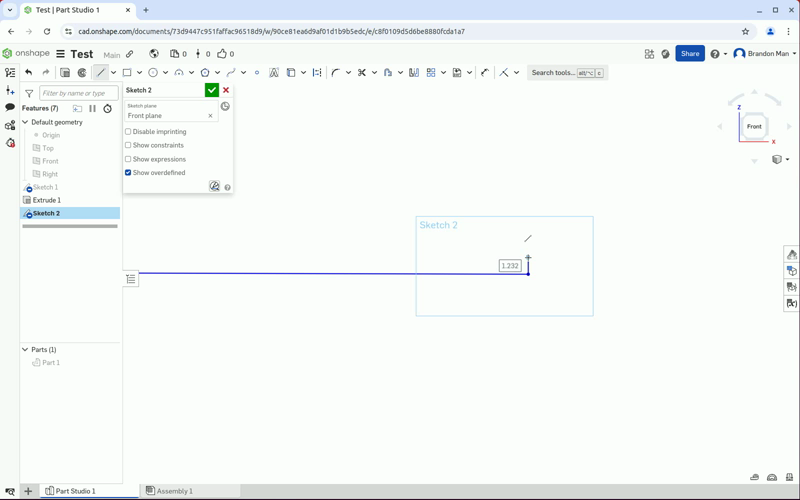
scroll(-6)
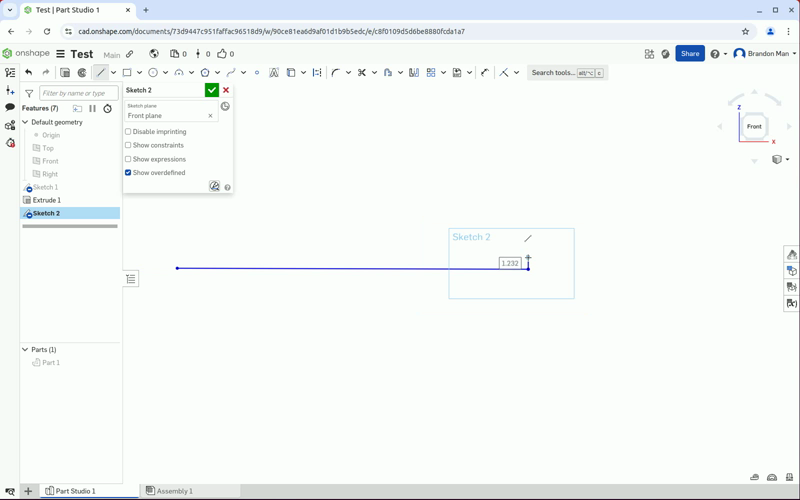
scroll(-6)
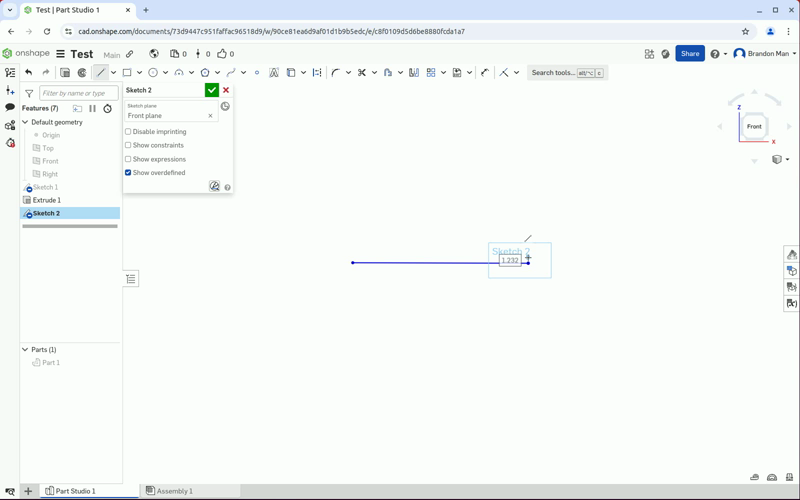
key_up(shift)
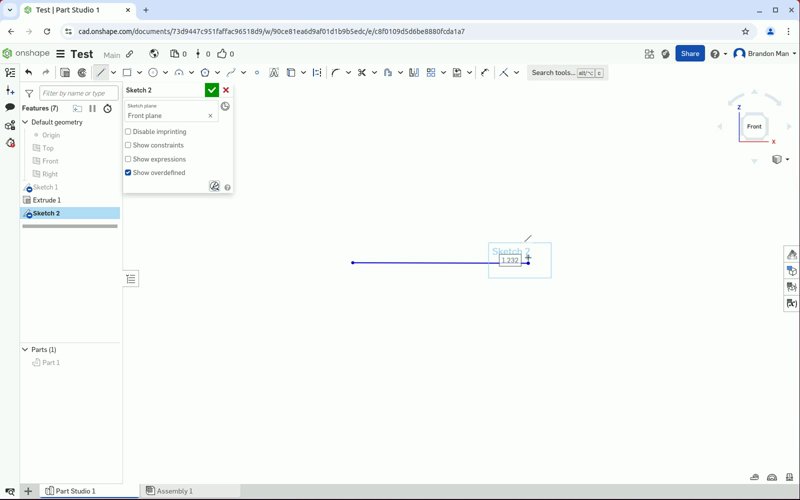
key_down(shift)
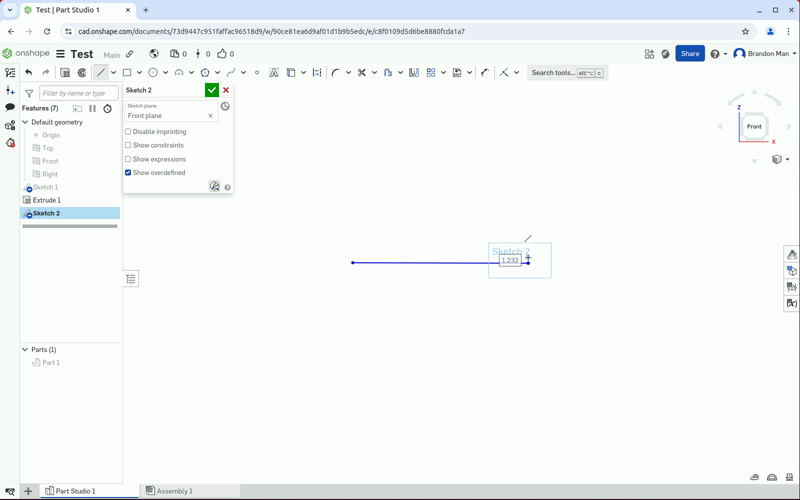
mouse_move(352, 257)
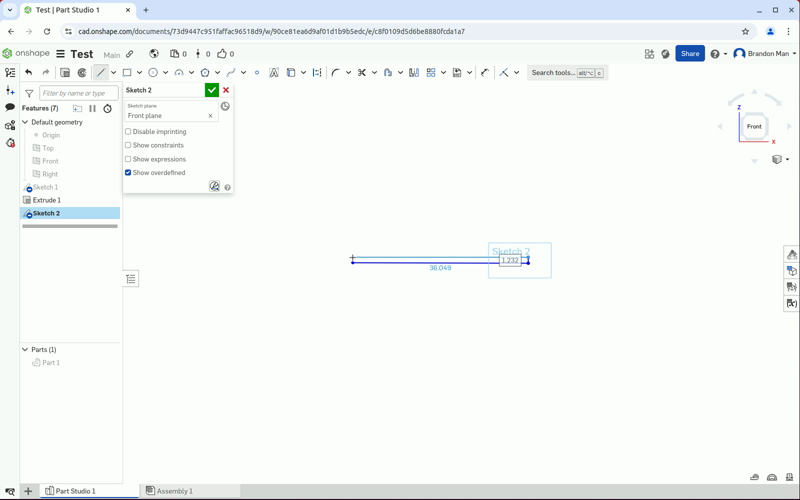
click(352, 257)
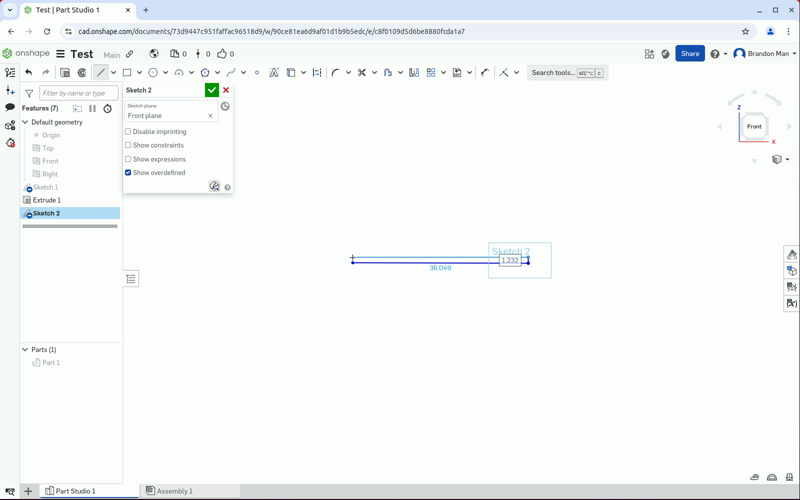
key_up(shift)
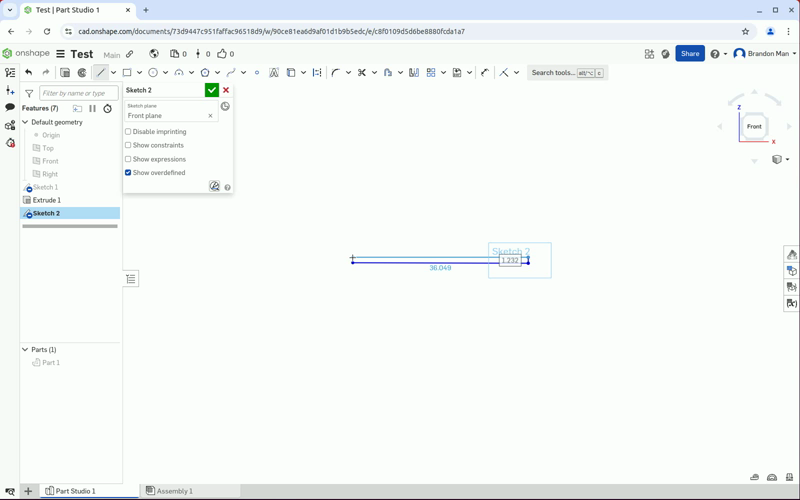
mouse_move(382, 257)
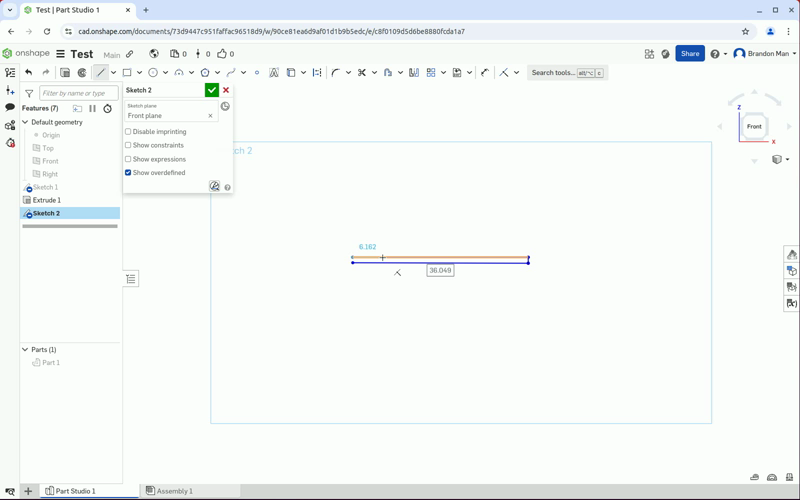
key_down(shift)
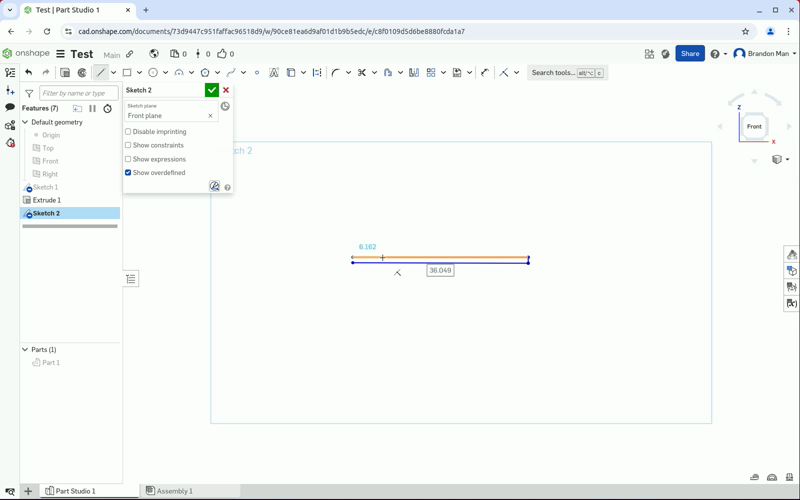
mouse_move(352, 262)
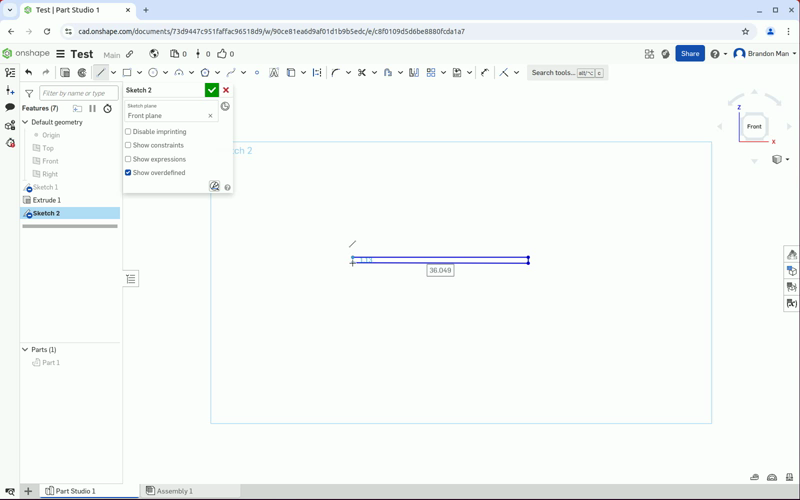
scroll(6)
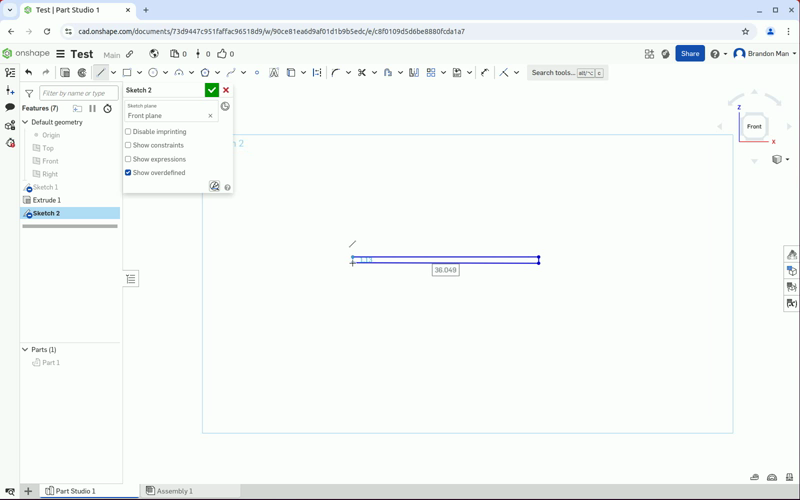
scroll(6)
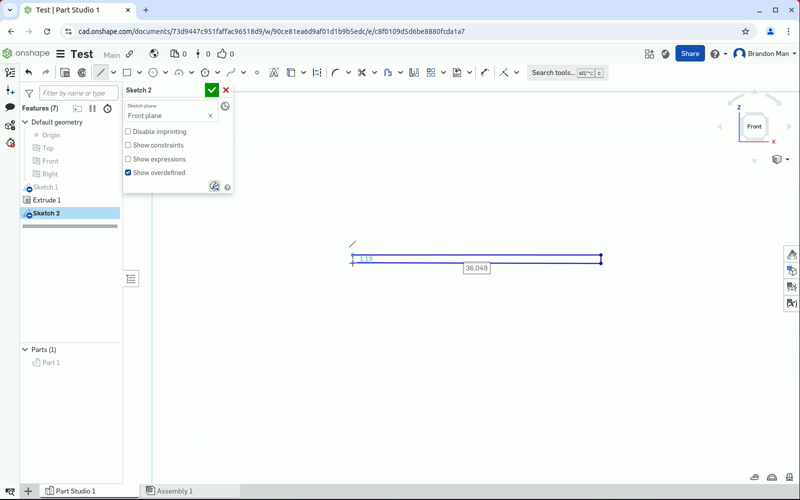
scroll(6)
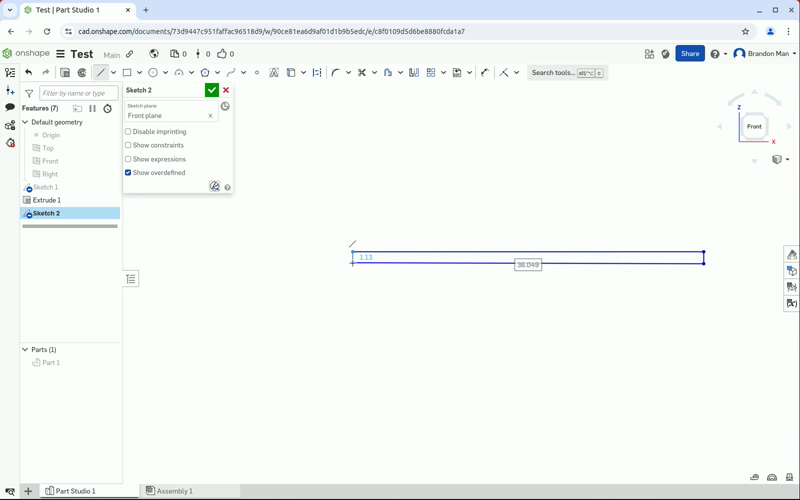
scroll(6)
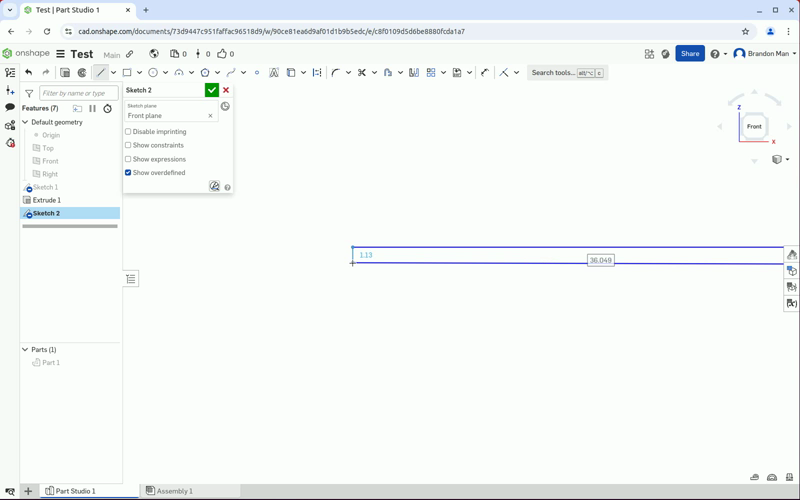
scroll(6)
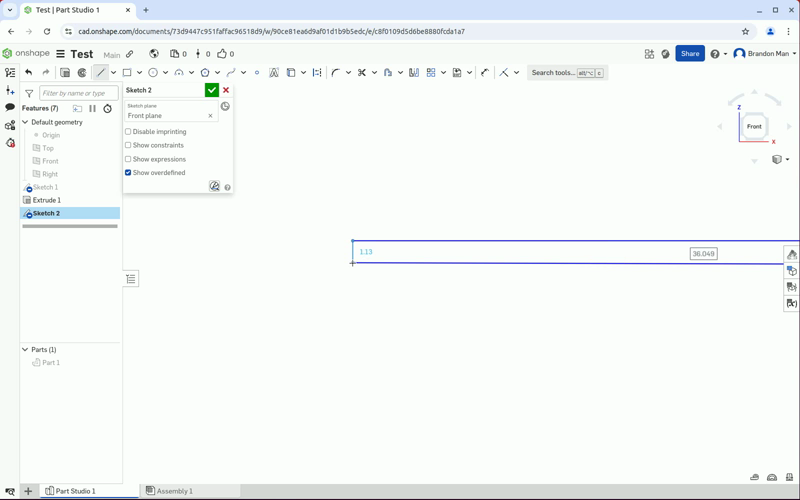
scroll(6)
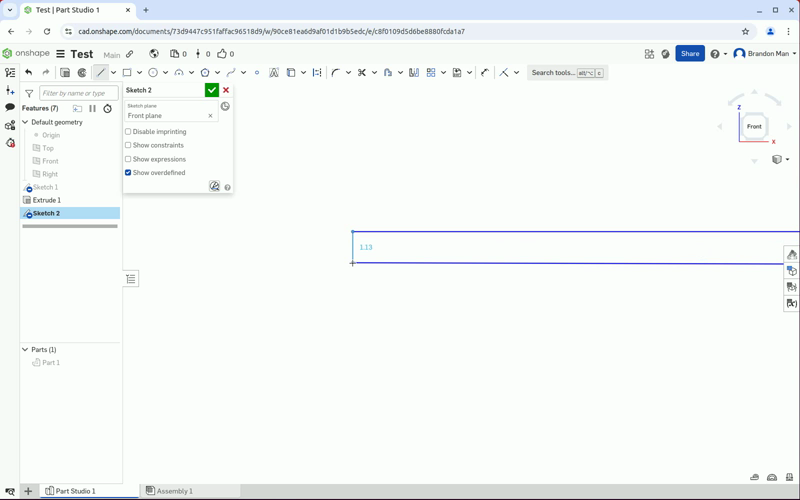
scroll(6)
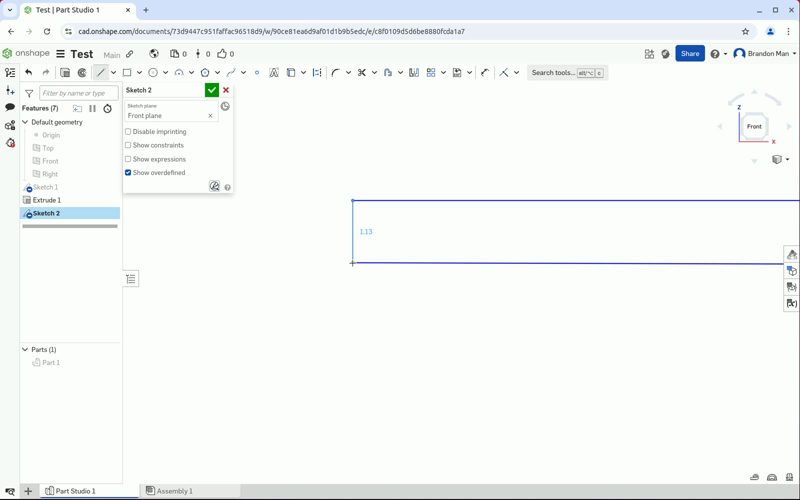
key_up(shift)
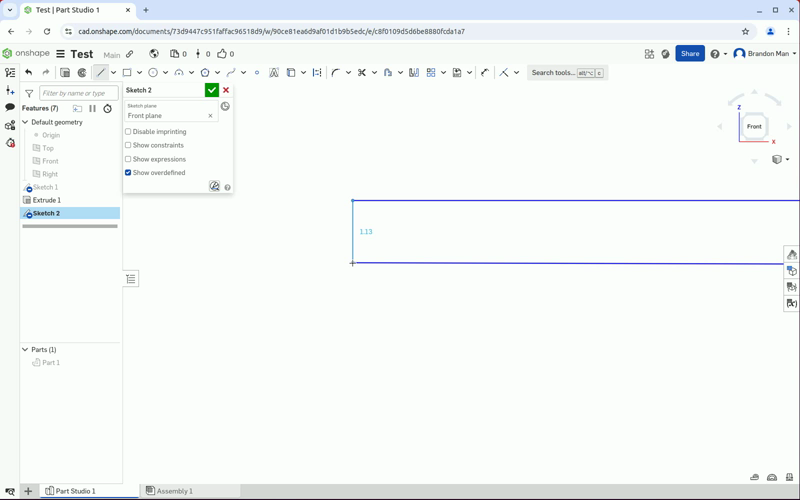
click(352, 262)
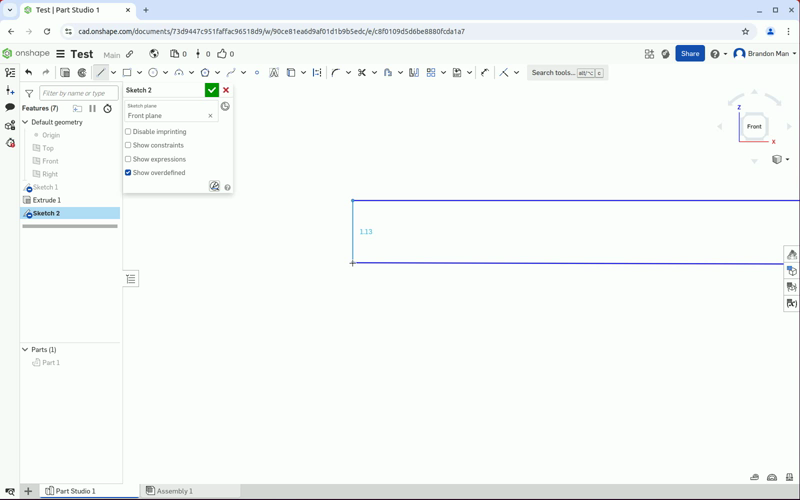
scroll(-6)
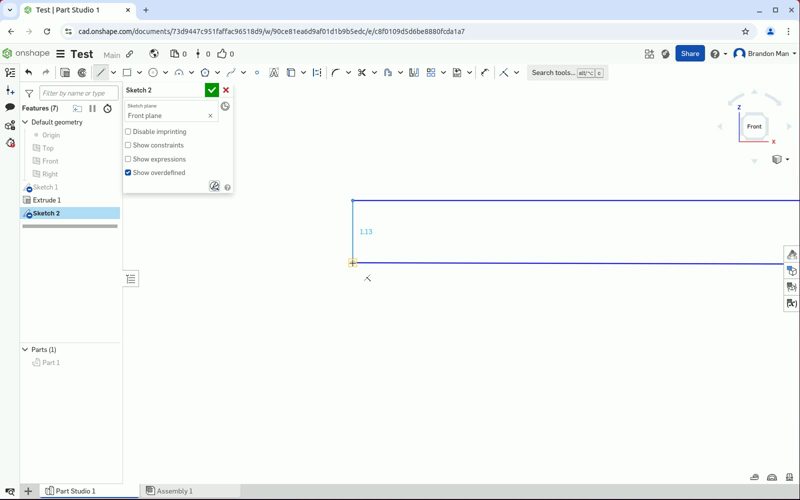
scroll(-6)
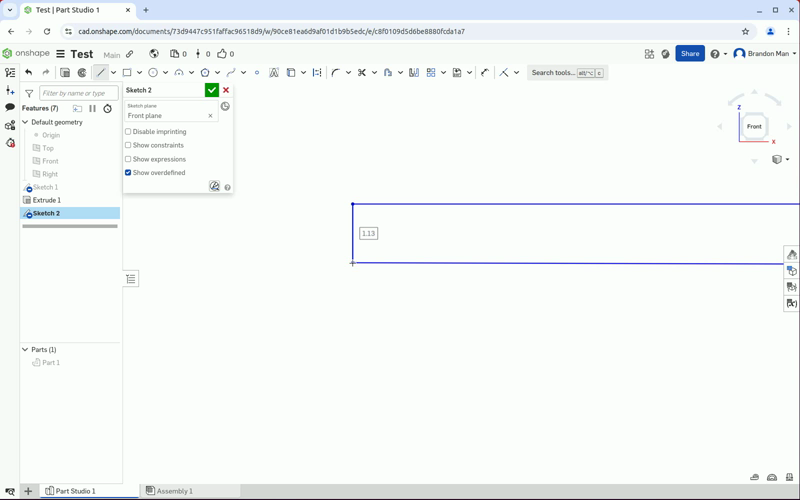
scroll(-6)
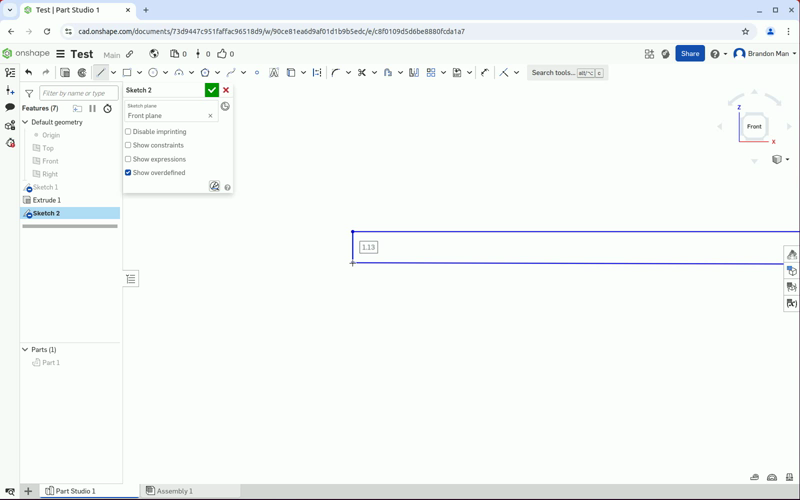
scroll(-6)
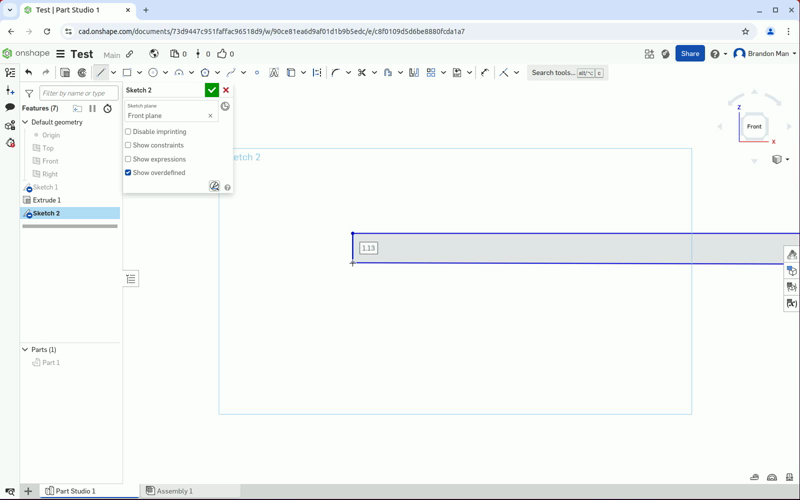
scroll(-6)
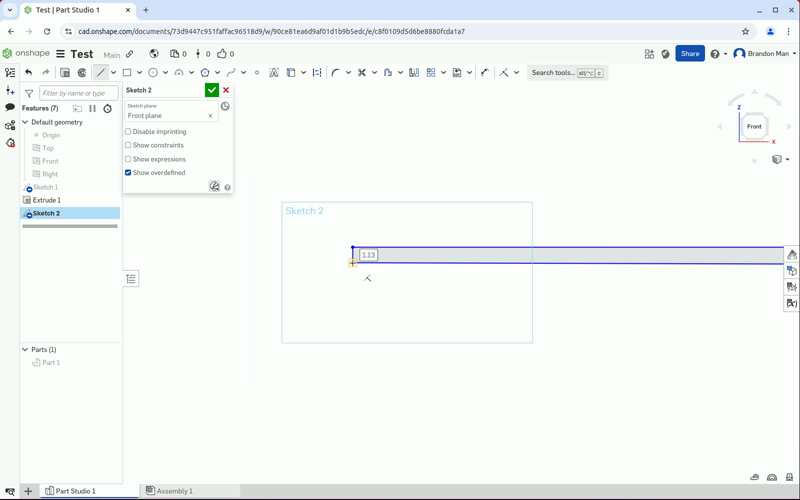
scroll(-6)
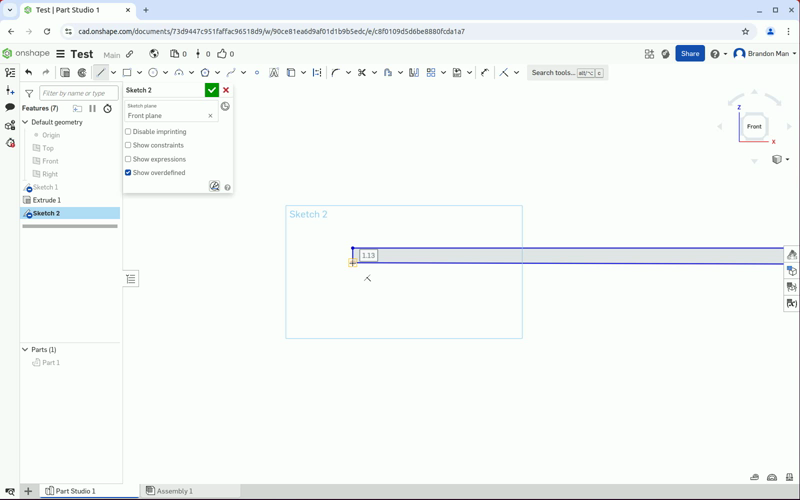
scroll(-6)
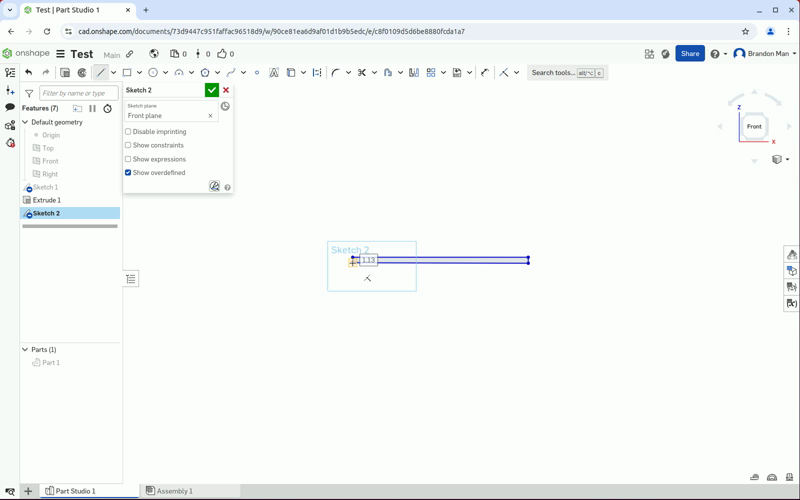
key(esc)
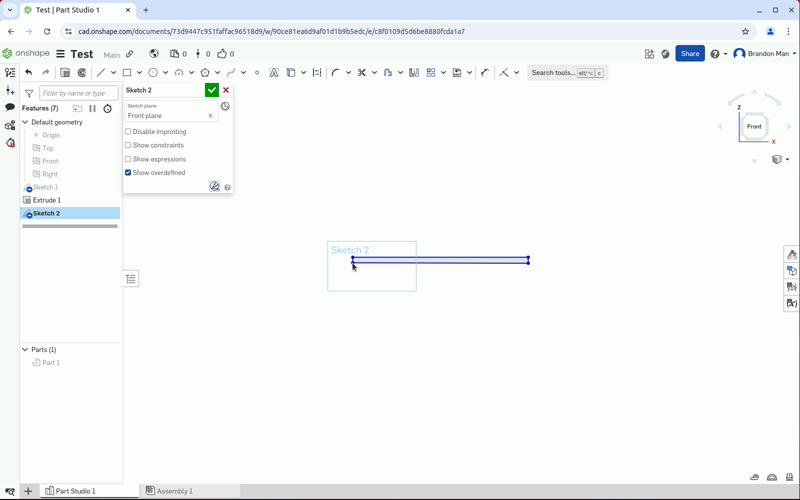
mouse_move(397, 260)
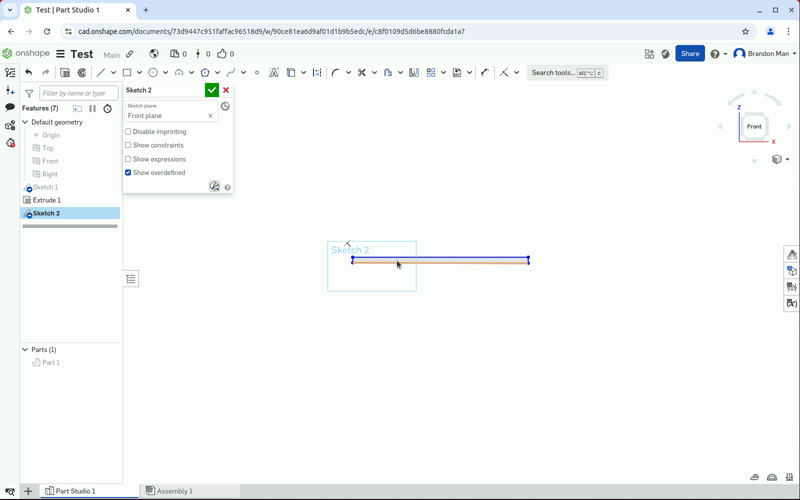
scroll(6)
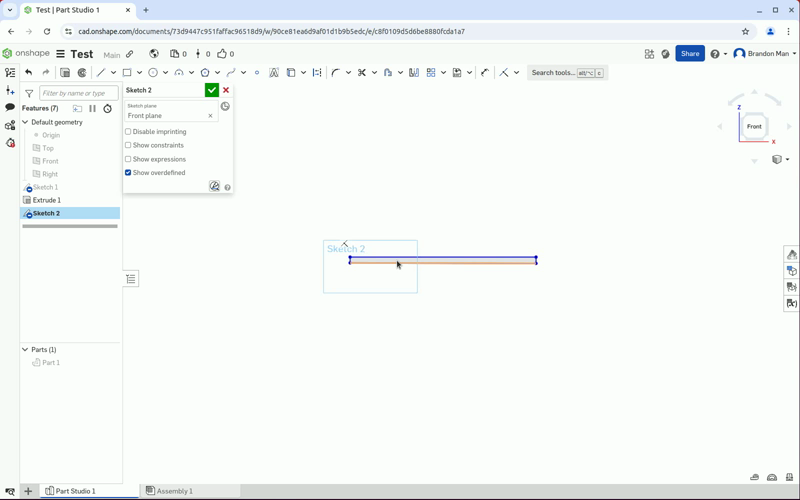
scroll(6)
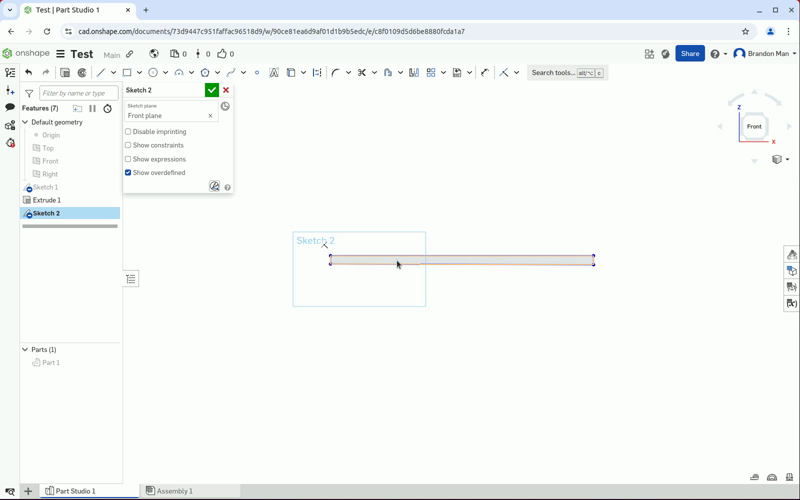
scroll(6)
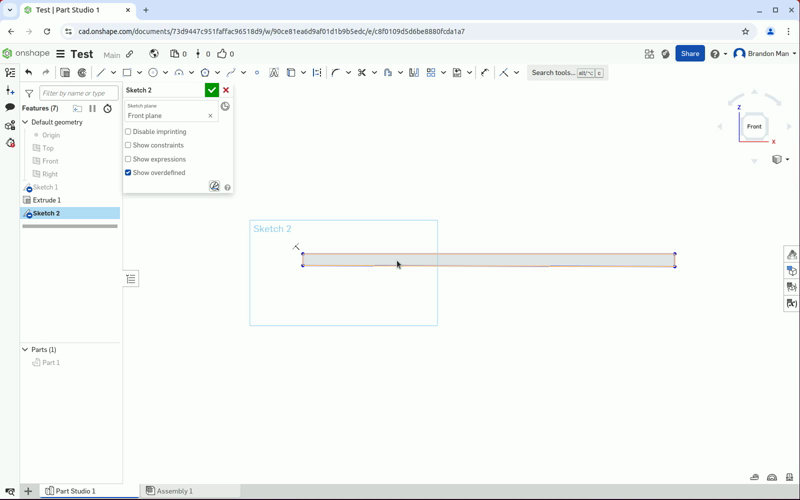
scroll(6)
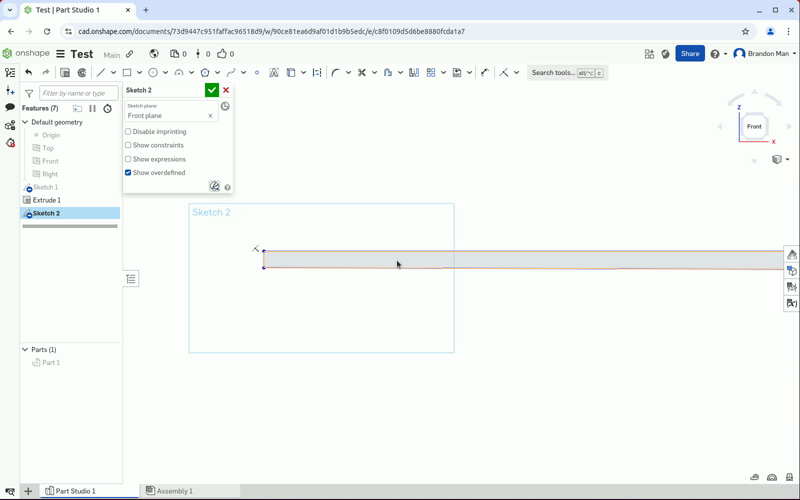
scroll(6)
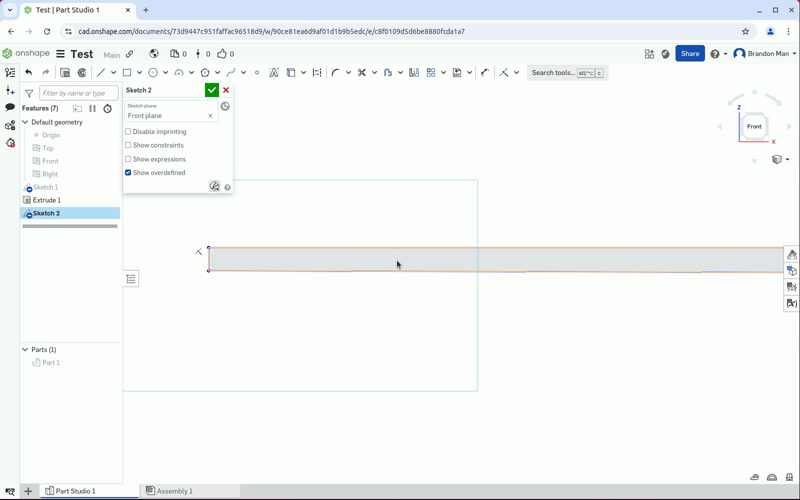
scroll(6)
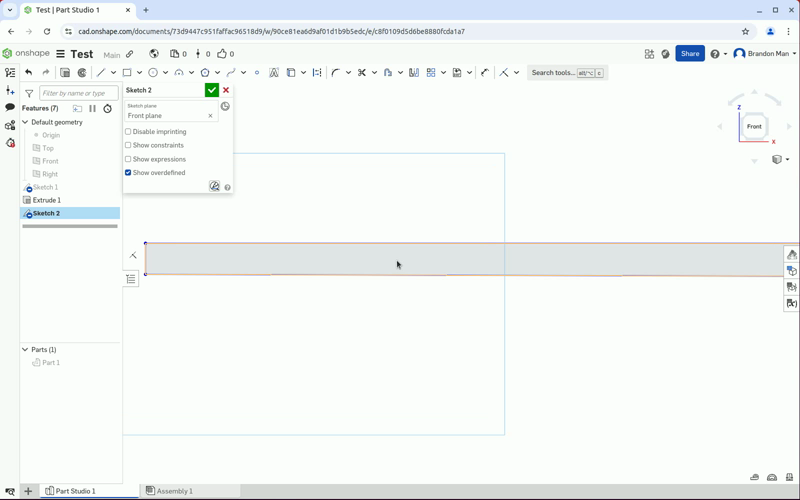
scroll(6)
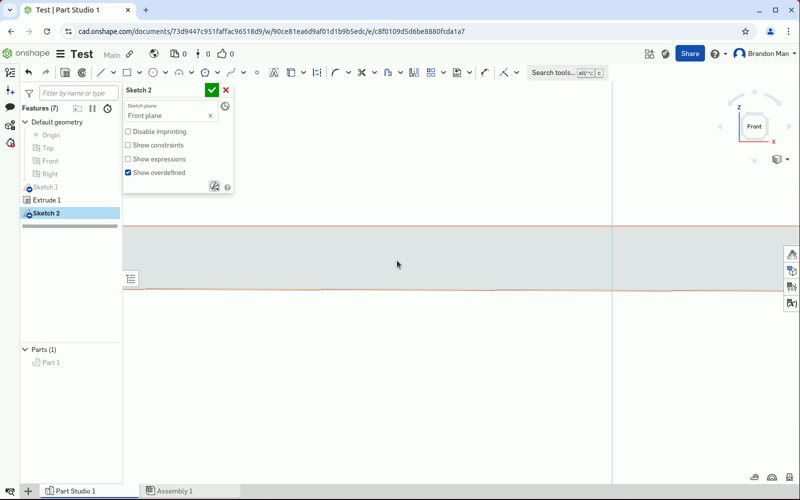
click(397, 260)
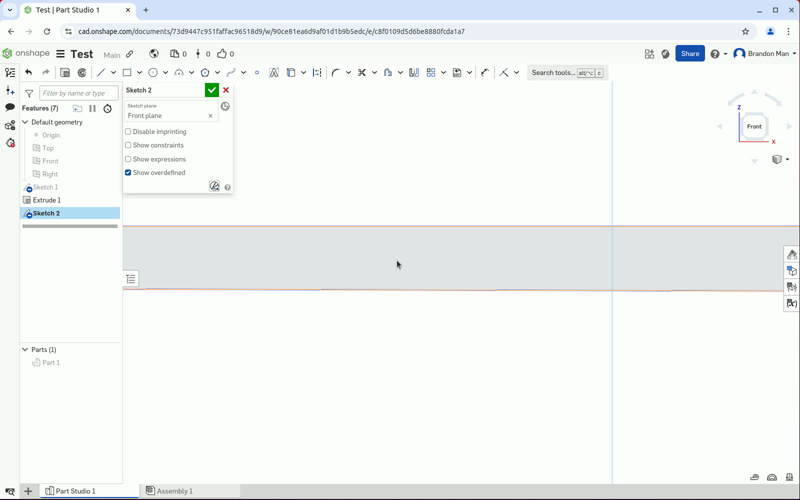
scroll(-6)
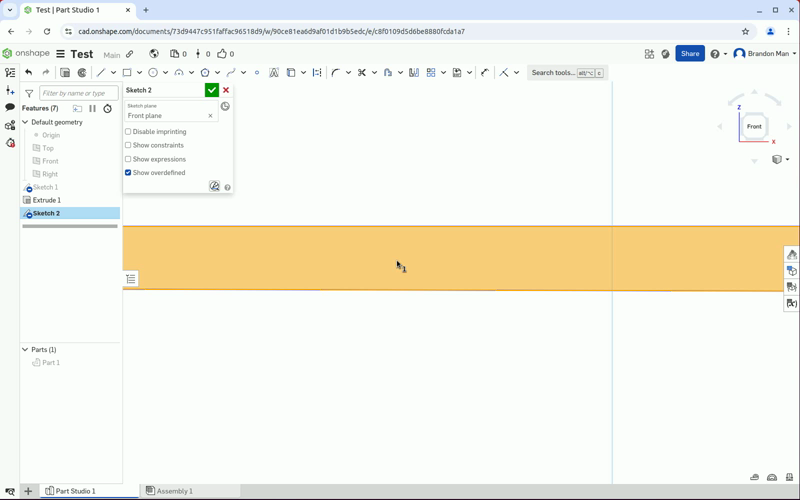
scroll(-6)
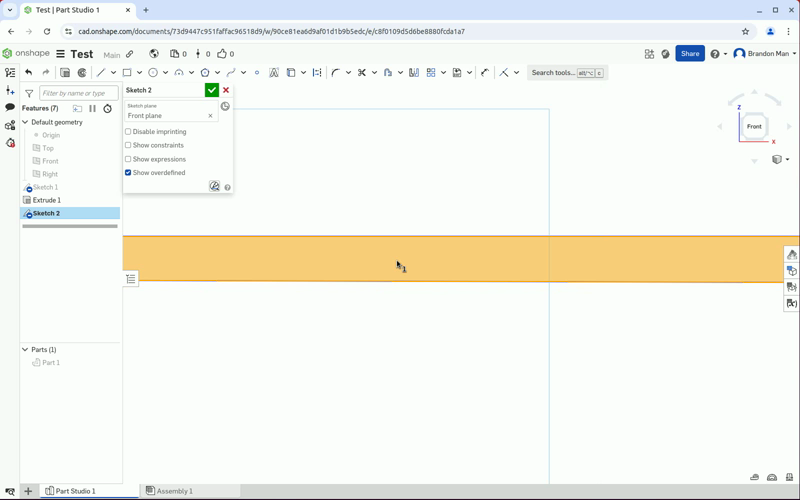
scroll(-6)
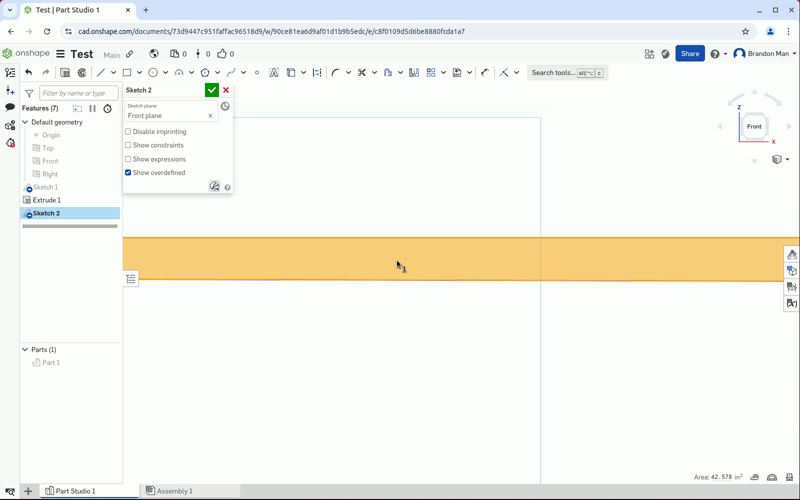
scroll(-6)
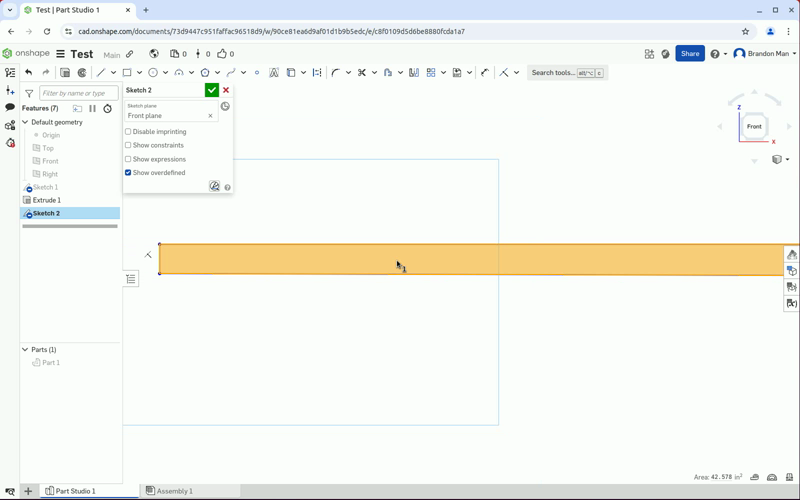
scroll(-6)
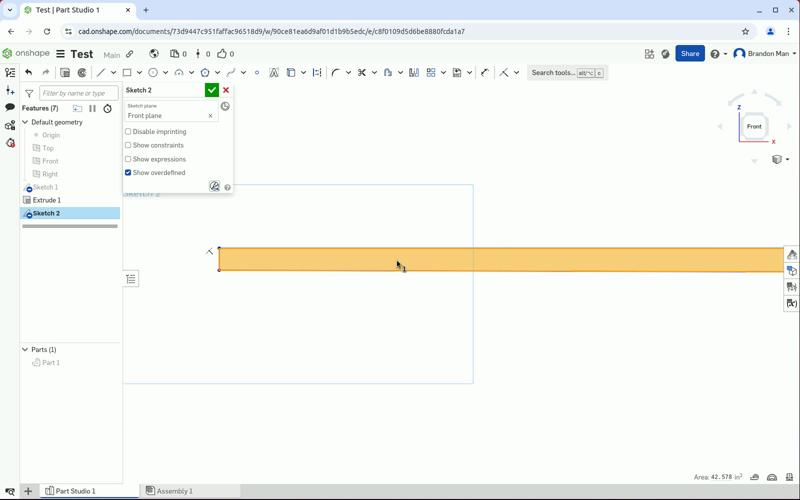
scroll(-6)
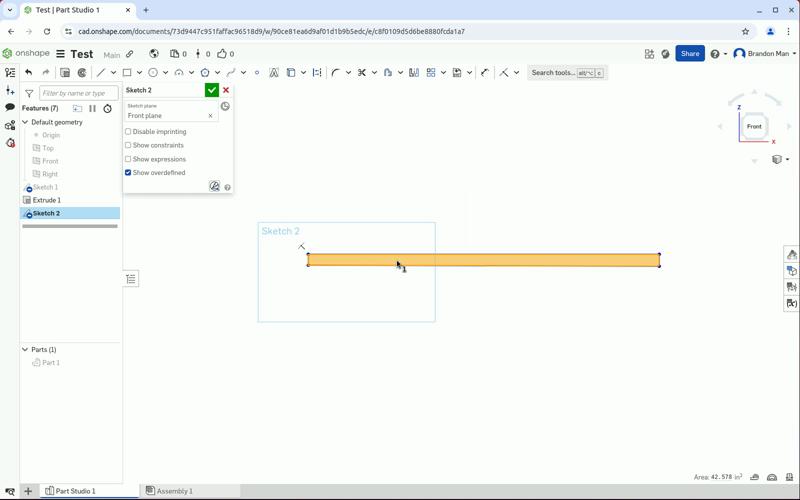
scroll(-6)
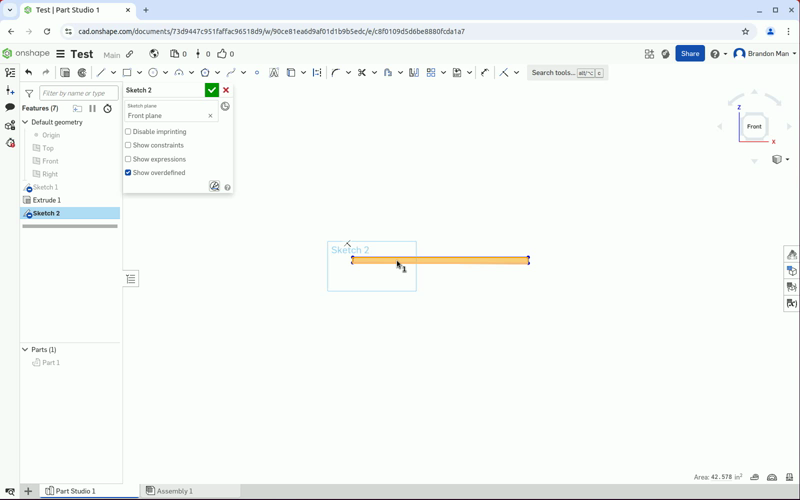
mouse_move(73, 352)
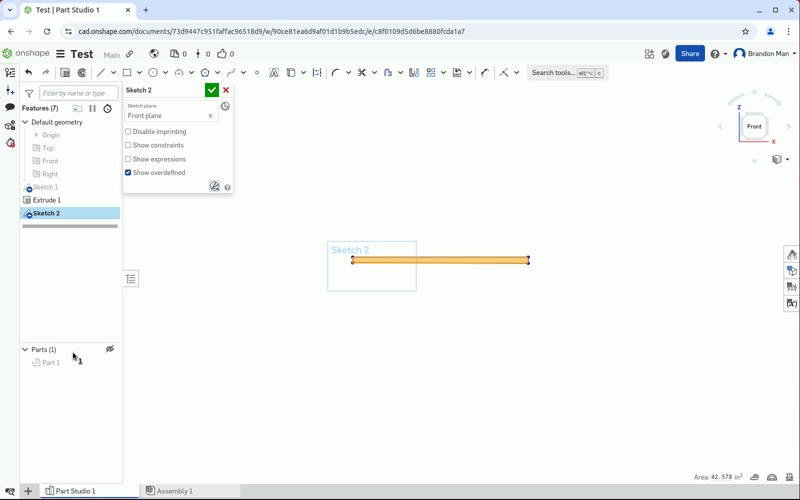
key(shift+y)
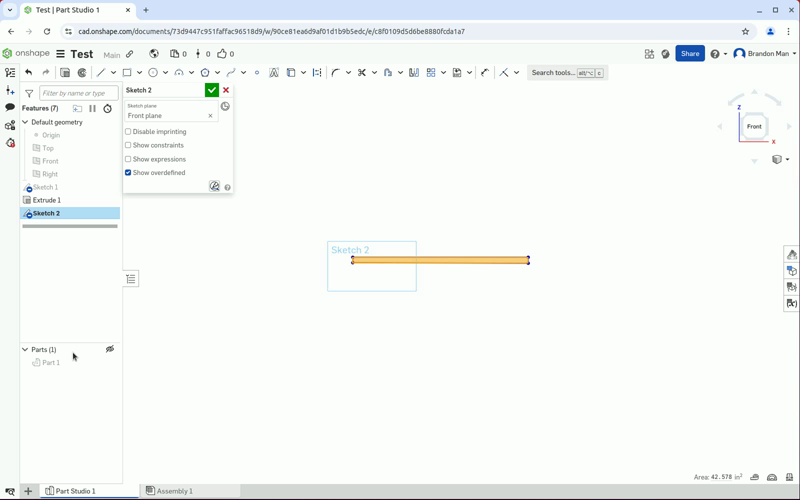
key(shift+e)
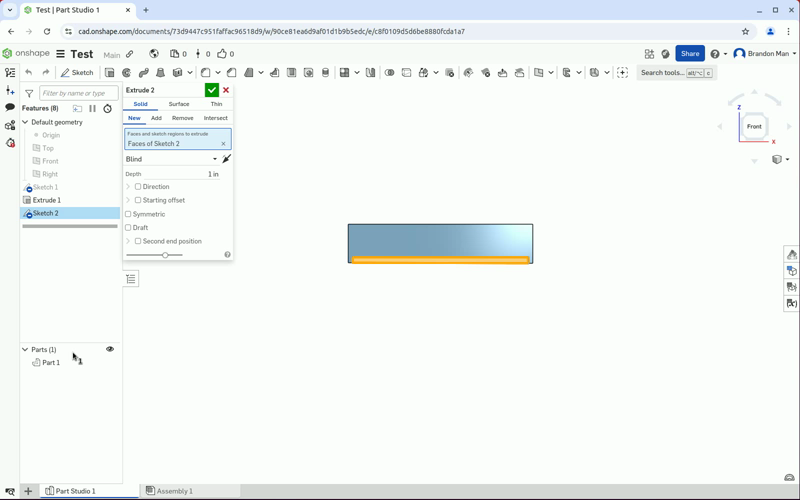
mouse_move(143, 106)
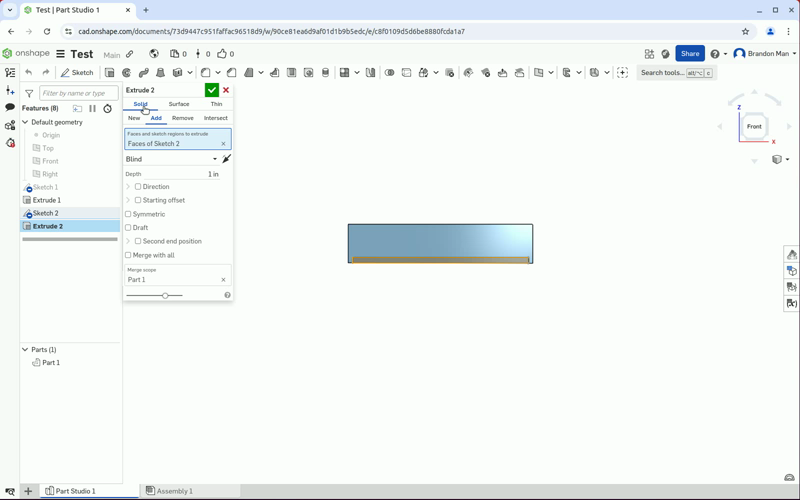
click(143, 106)
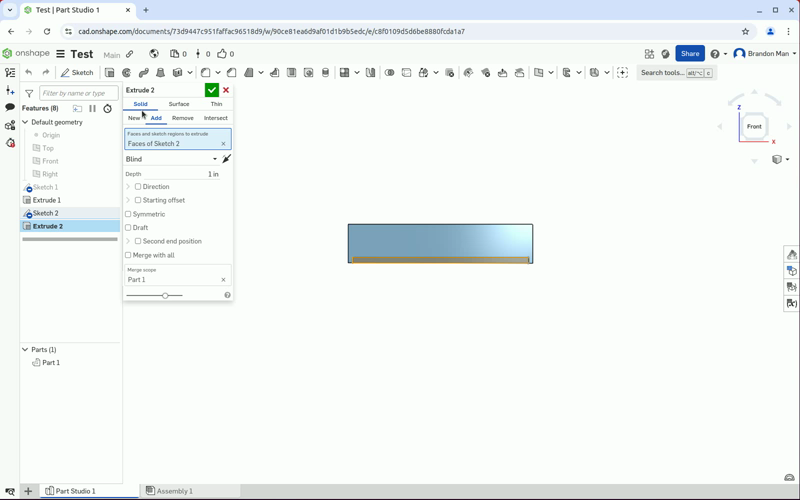
mouse_move(137, 120)
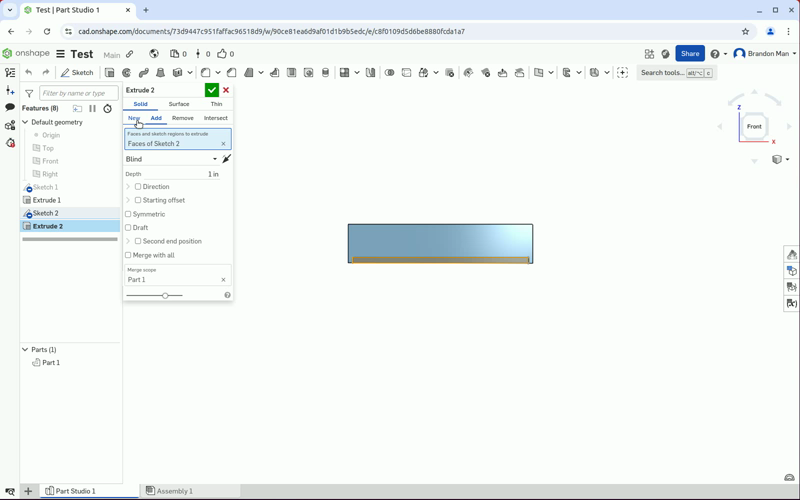
click(137, 120)
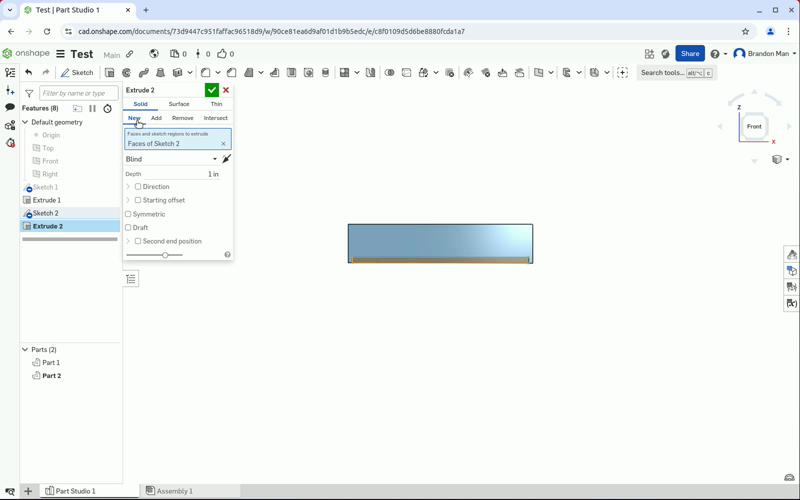
key(tab, 4)
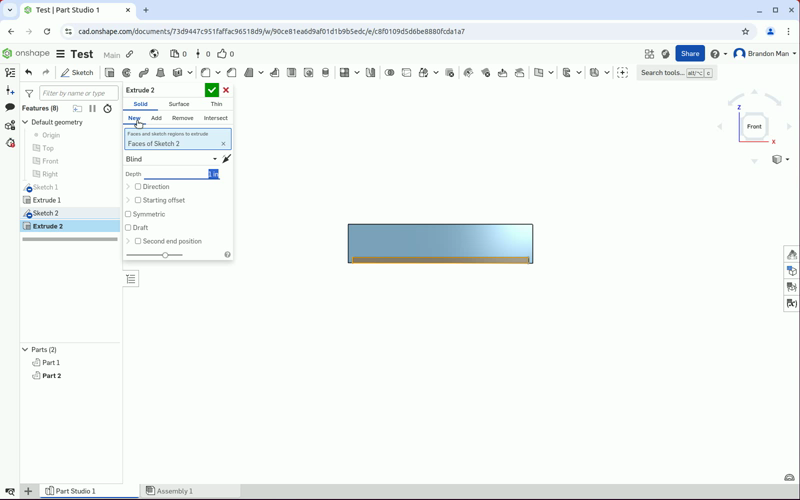
text(1.926)
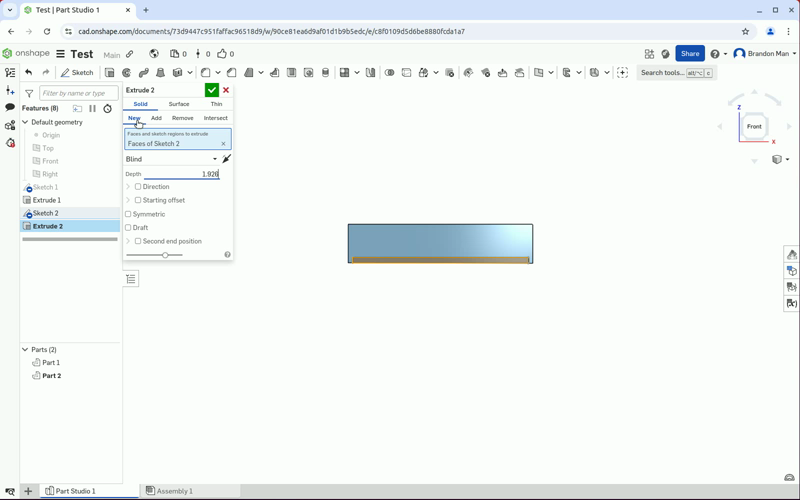
key(enter)
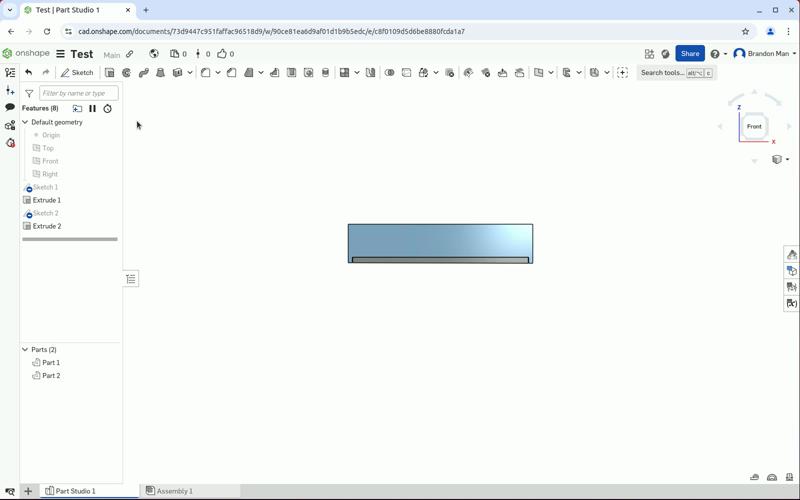
key(shift+h)
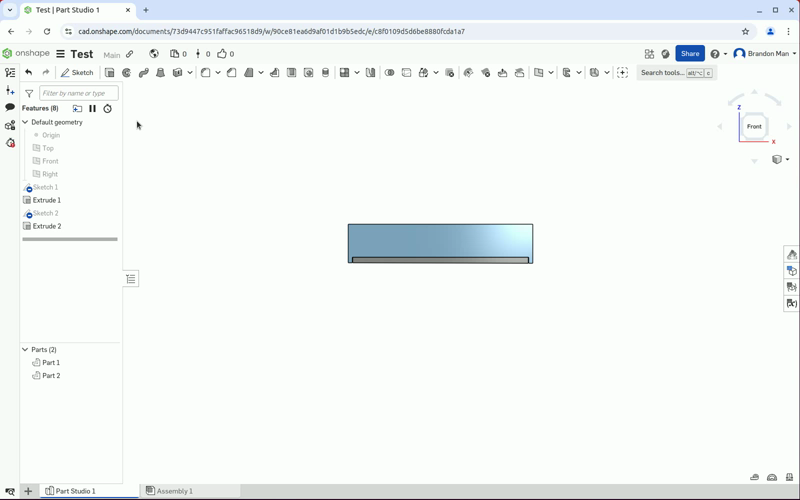
key(shift+h)
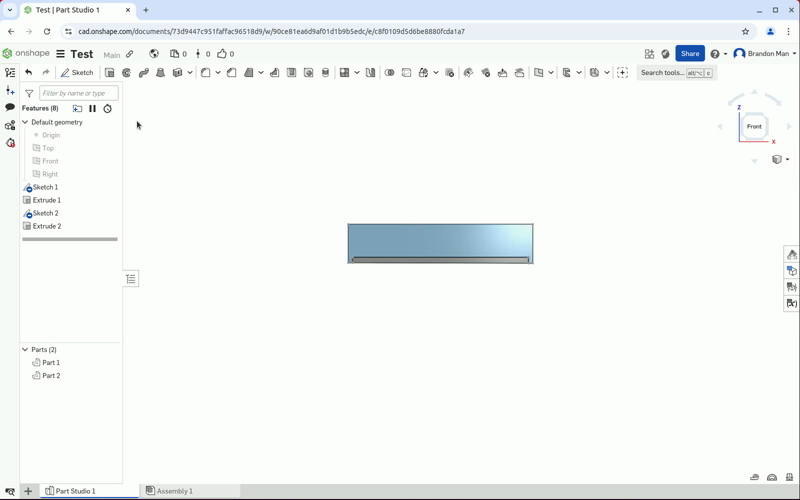
key(shift+7)
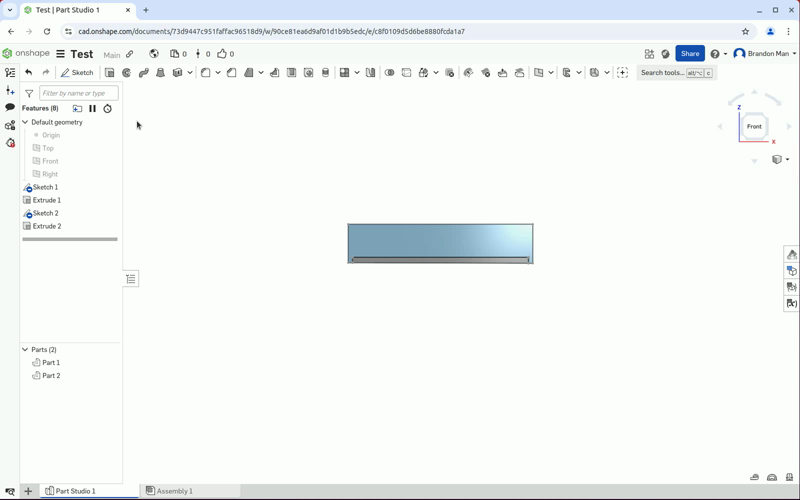
key(left, 2)
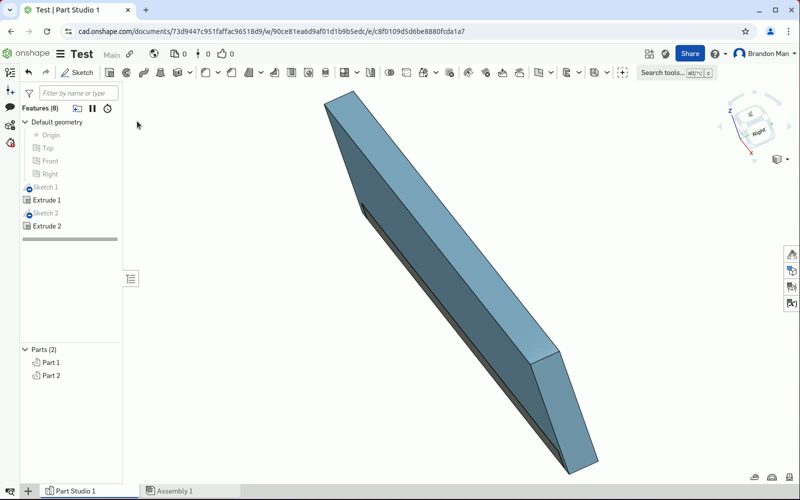
key(down, 2)
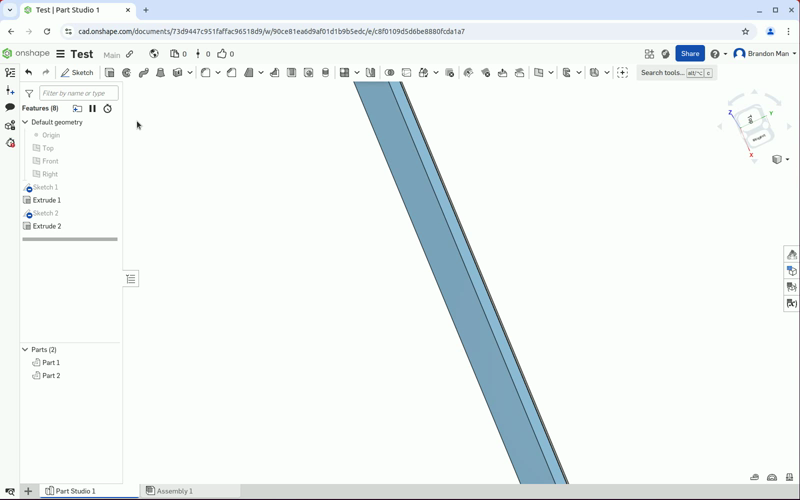
key(up, 2)
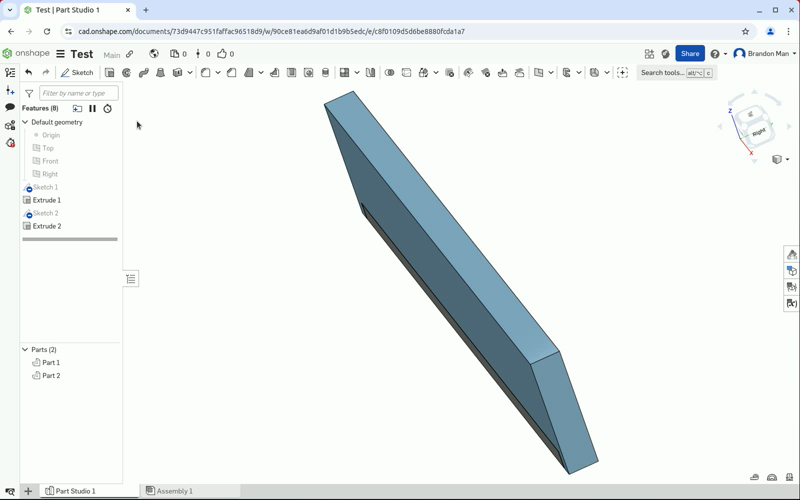
key(right, 2)
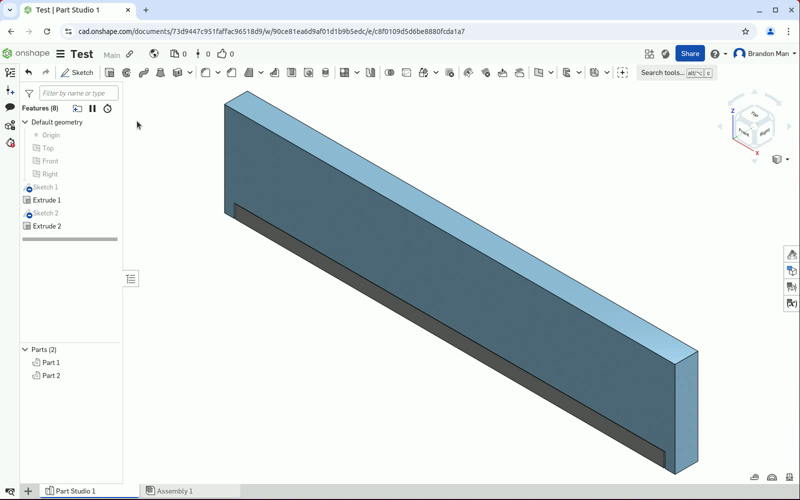
mouse_move(73, 189)
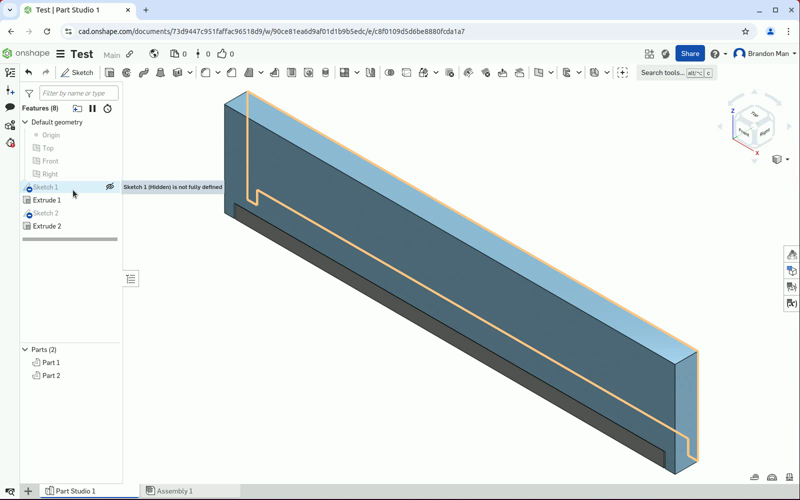
click(73, 189)